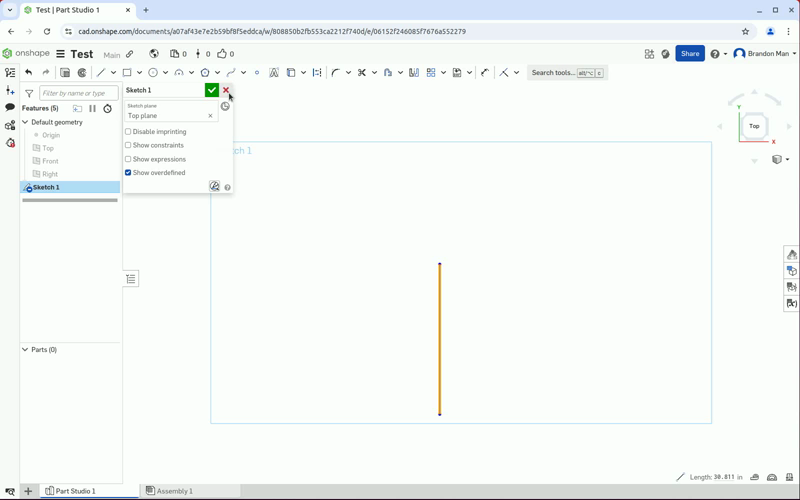
key(shift+h)
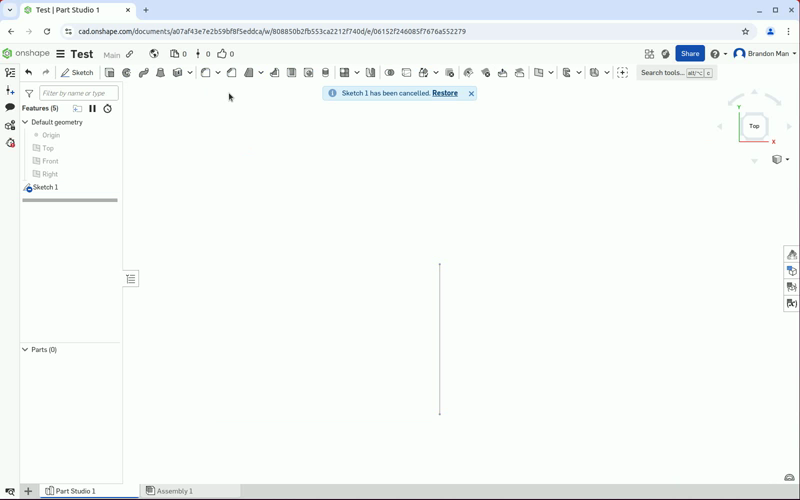
key(shift+s)
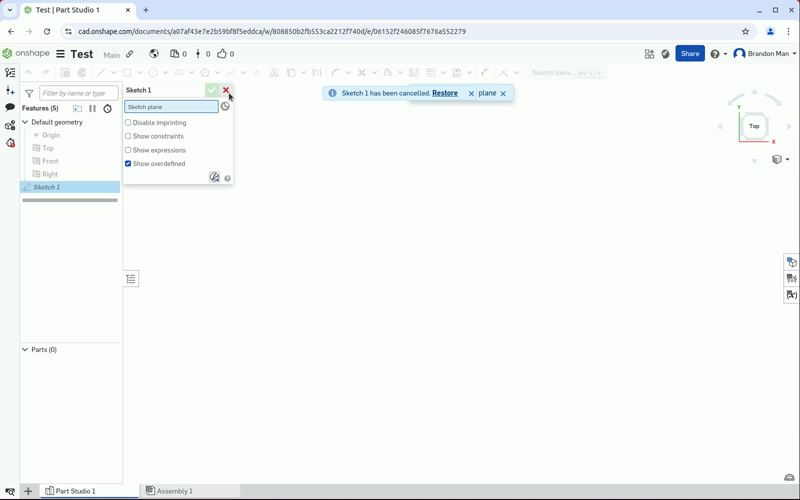
mouse_move(73, 150)
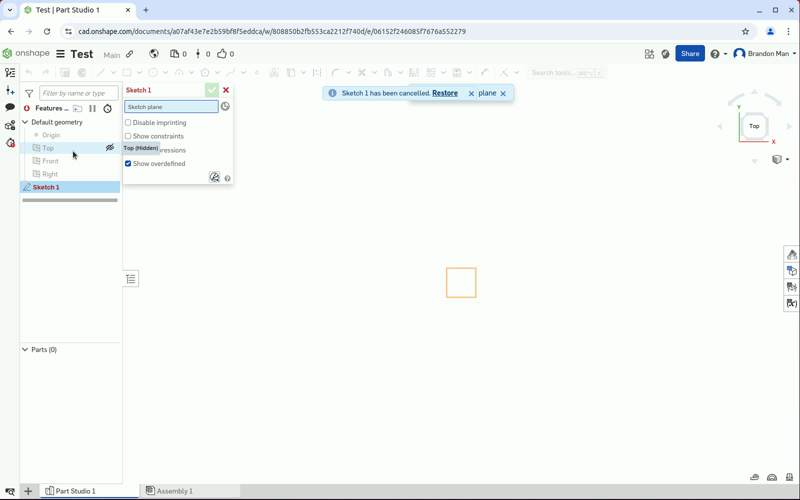
click(73, 150)
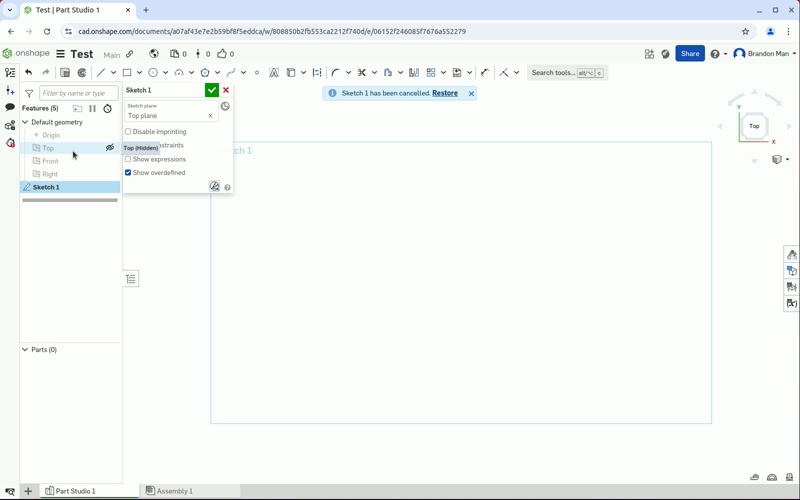
mouse_move(73, 352)
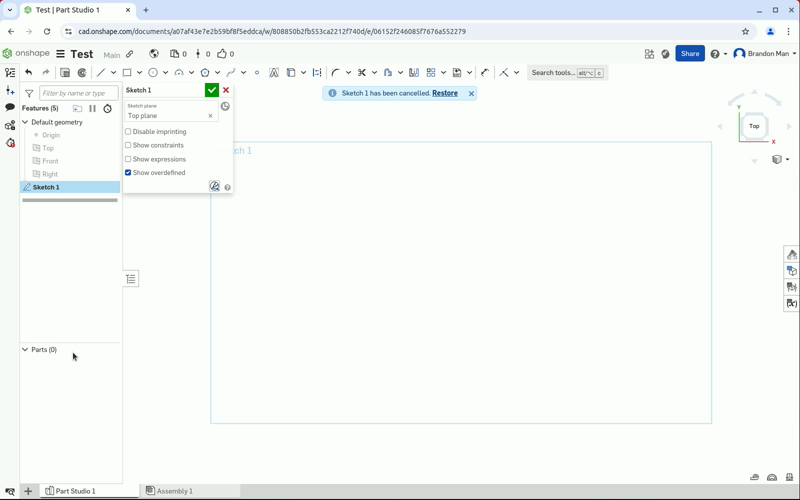
key(y)
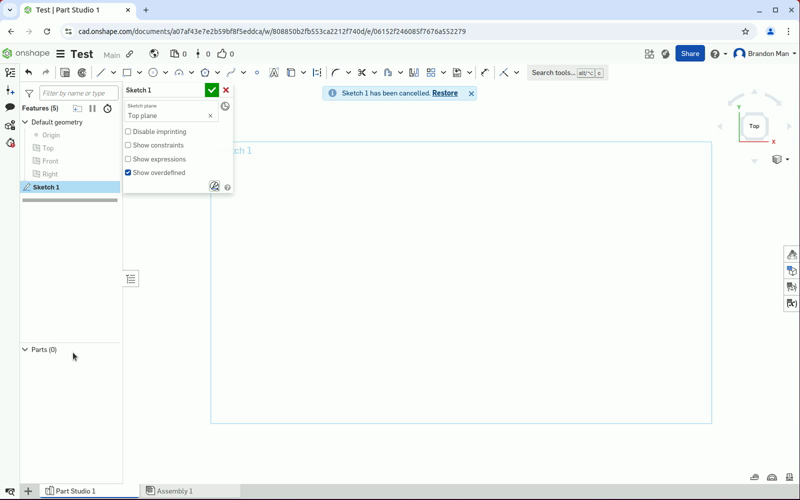
key(l)
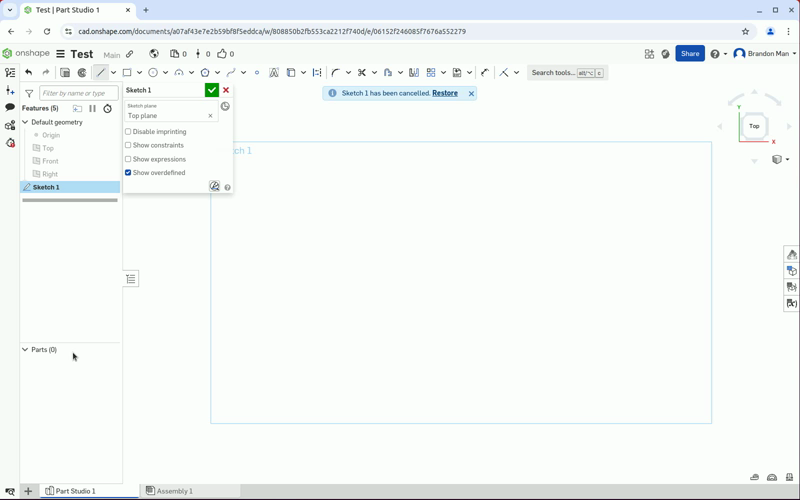
key_down(shift)
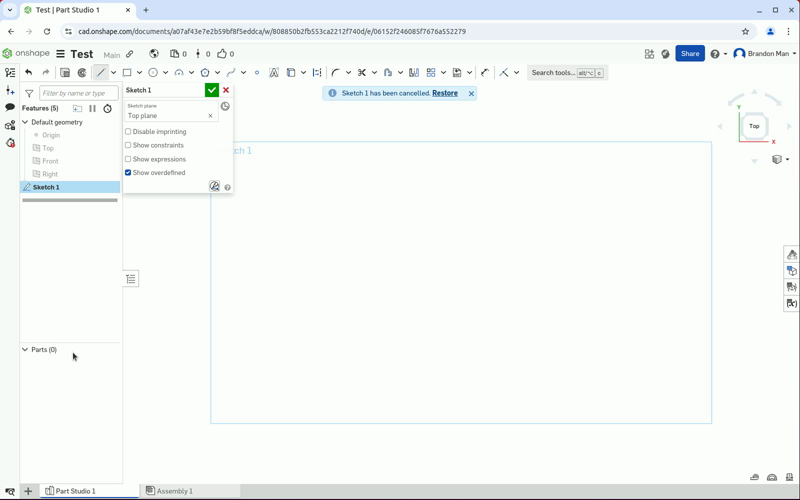
mouse_move(348, 320)
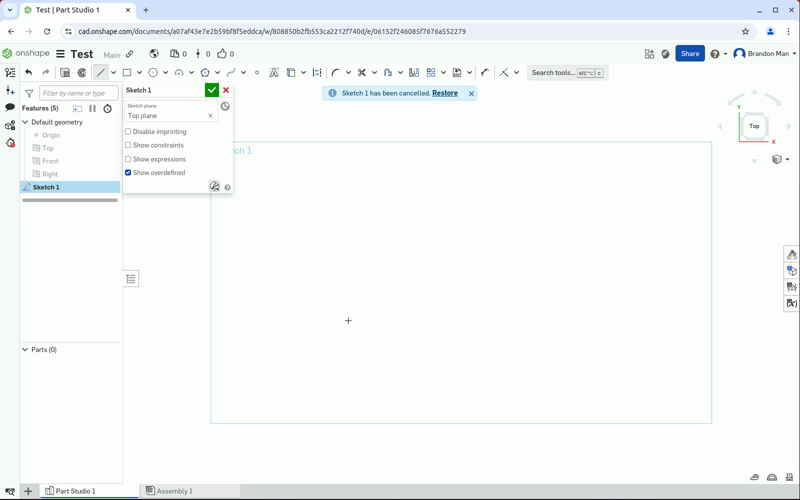
click(348, 320)
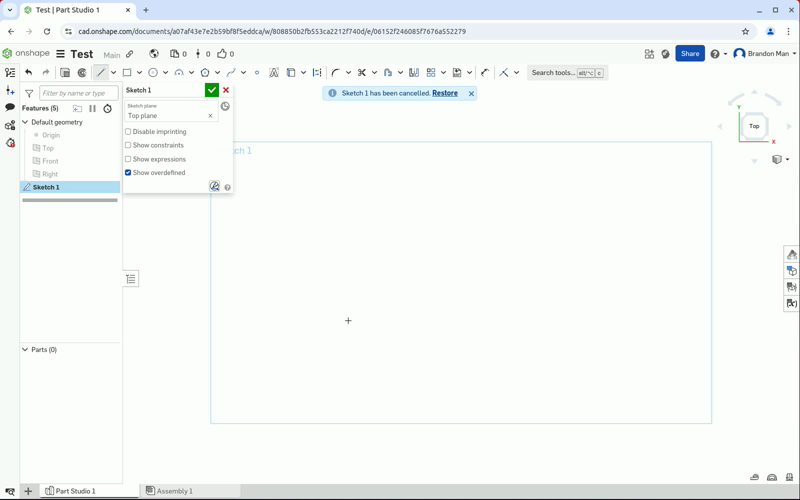
key_up(shift)
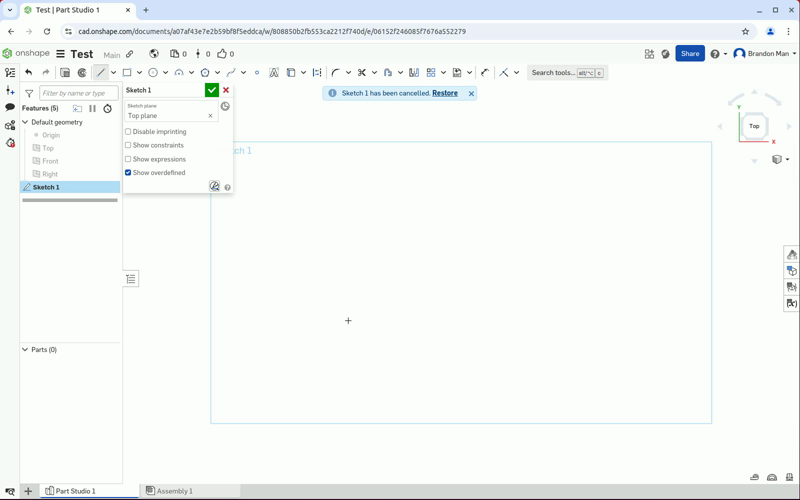
key_down(shift)
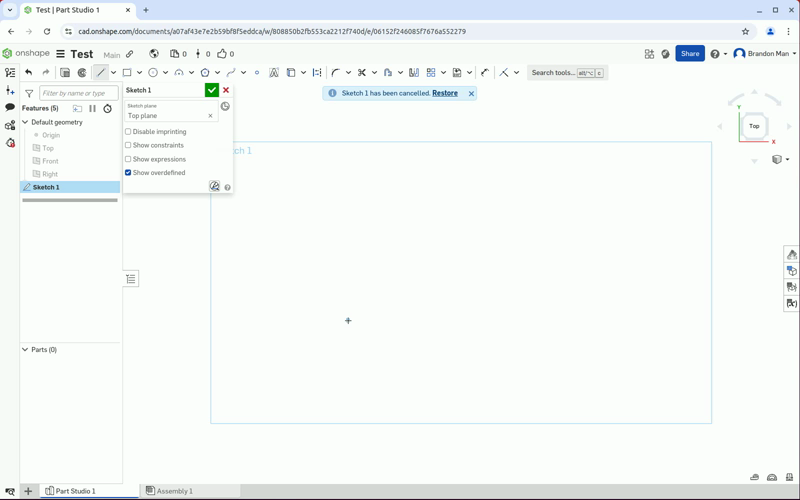
mouse_move(496, 320)
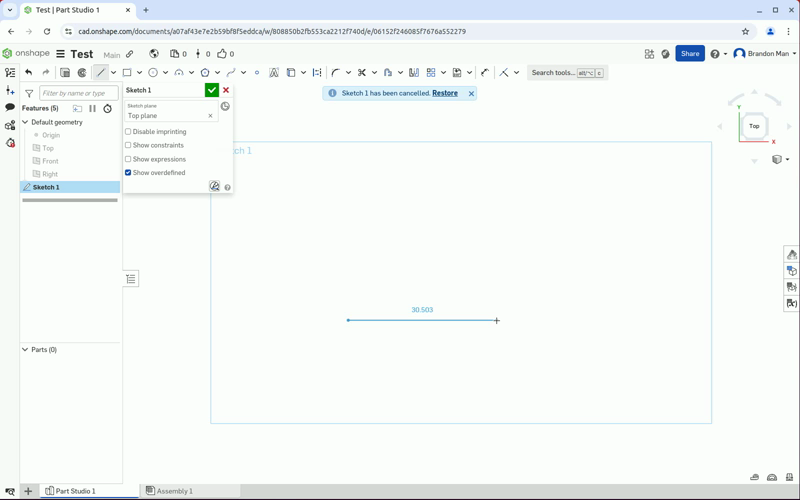
click(496, 320)
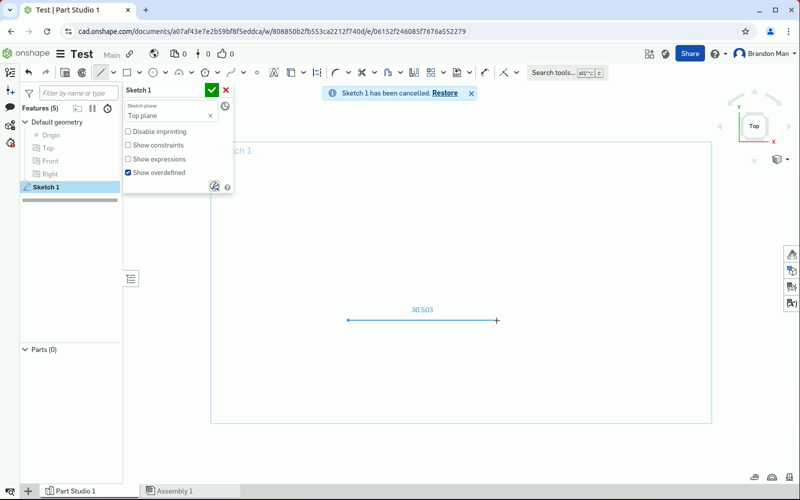
key_up(shift)
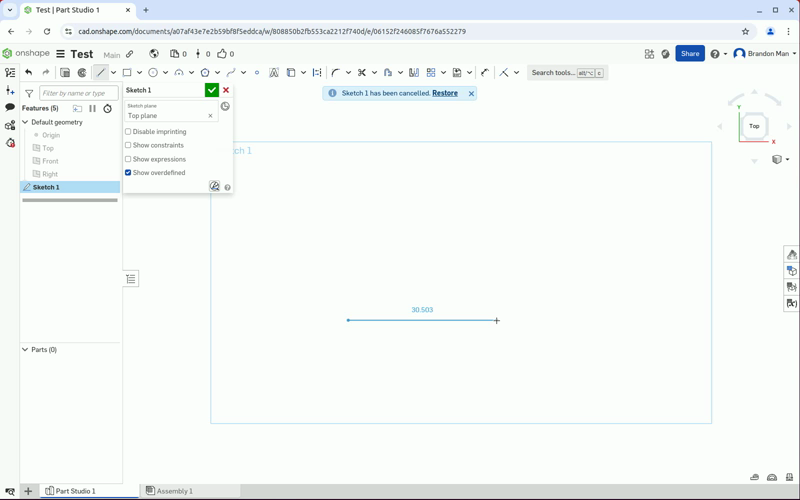
key_down(shift)
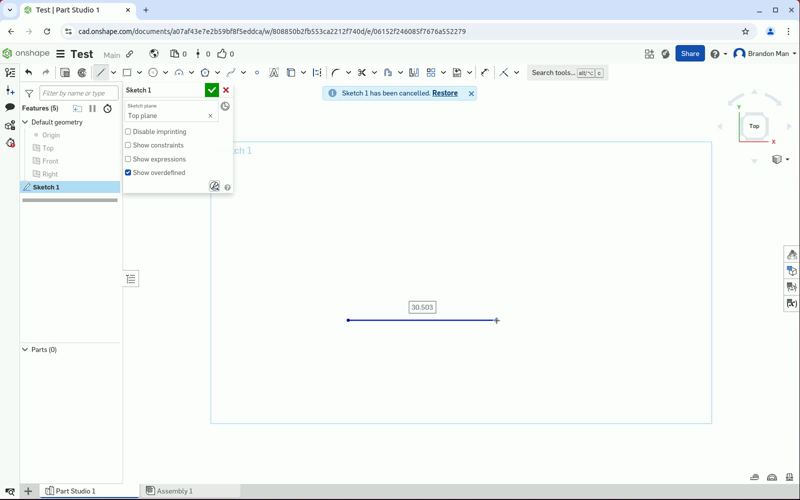
mouse_move(526, 320)
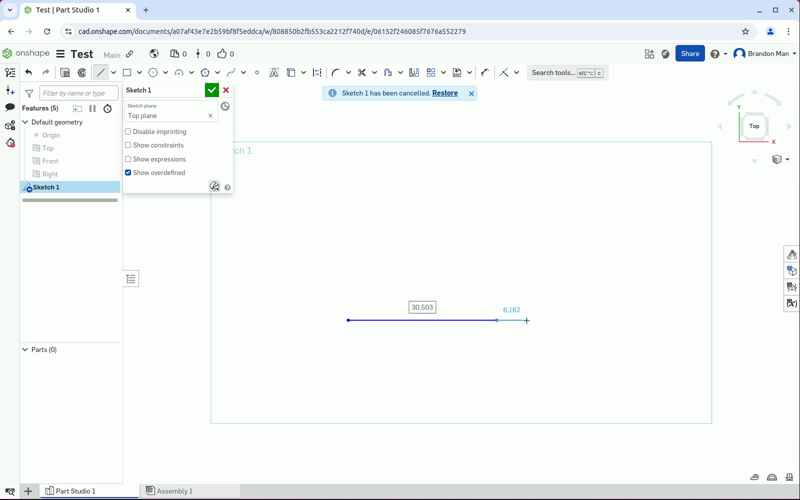
mouse_move(496, 282)
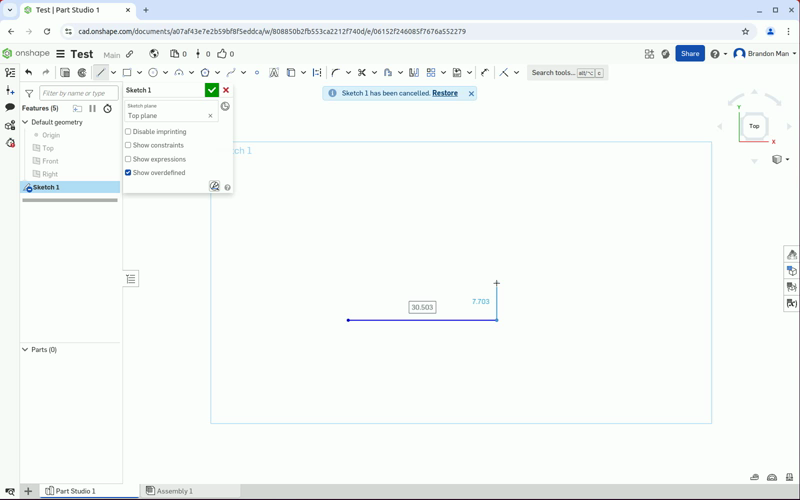
click(496, 282)
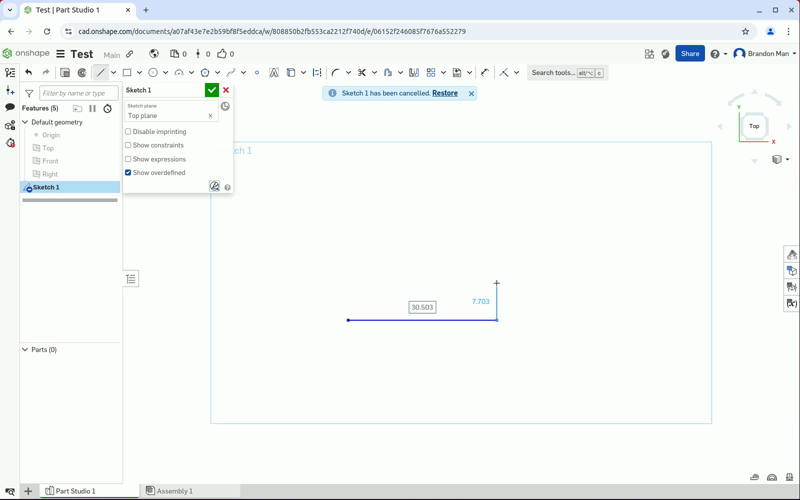
key_up(shift)
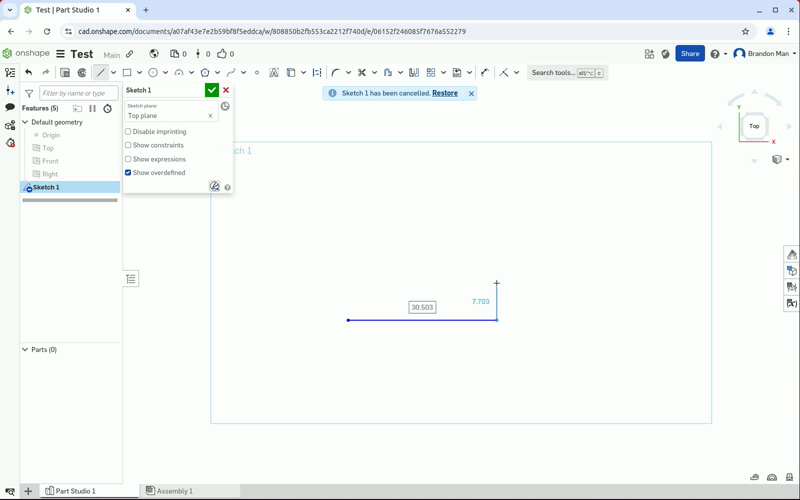
key_down(shift)
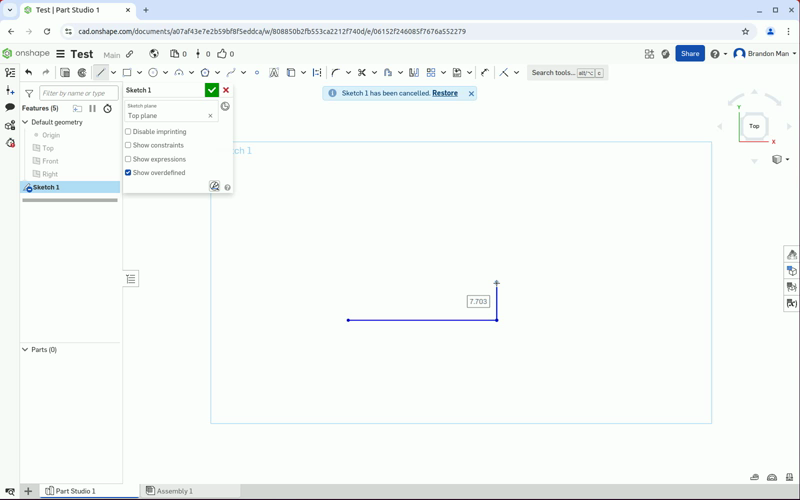
mouse_move(526, 282)
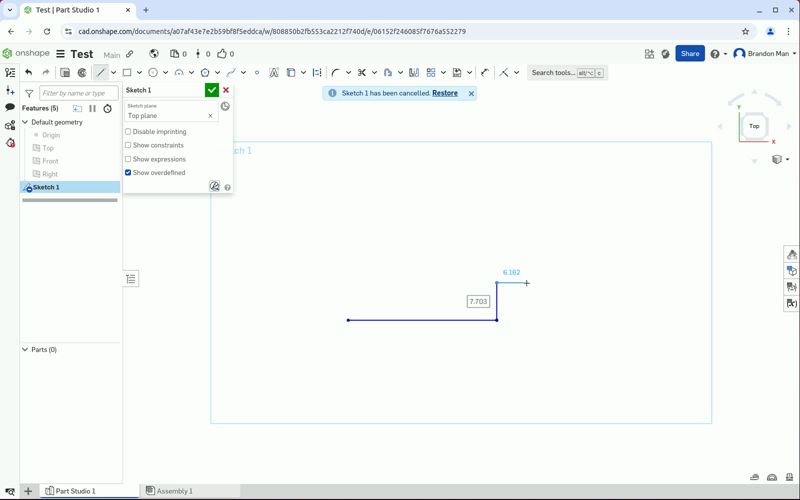
mouse_move(496, 245)
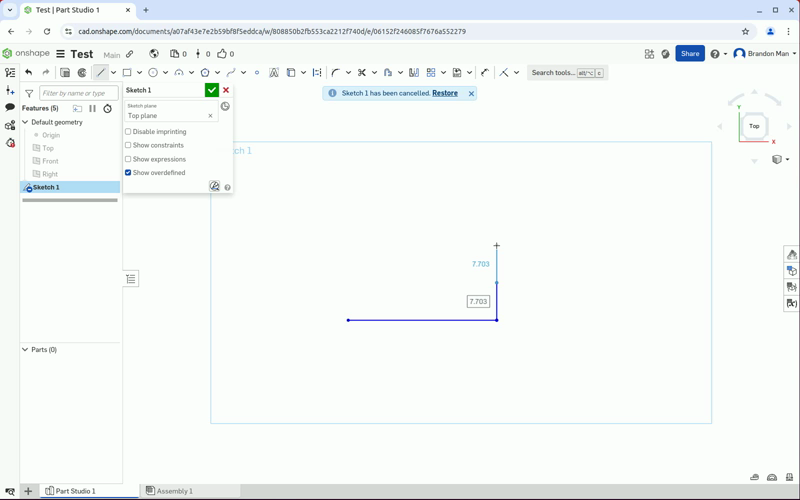
click(496, 245)
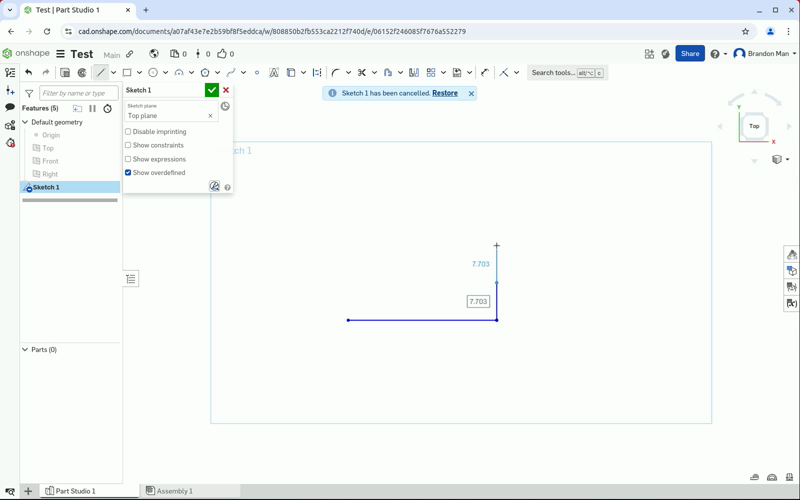
key_up(shift)
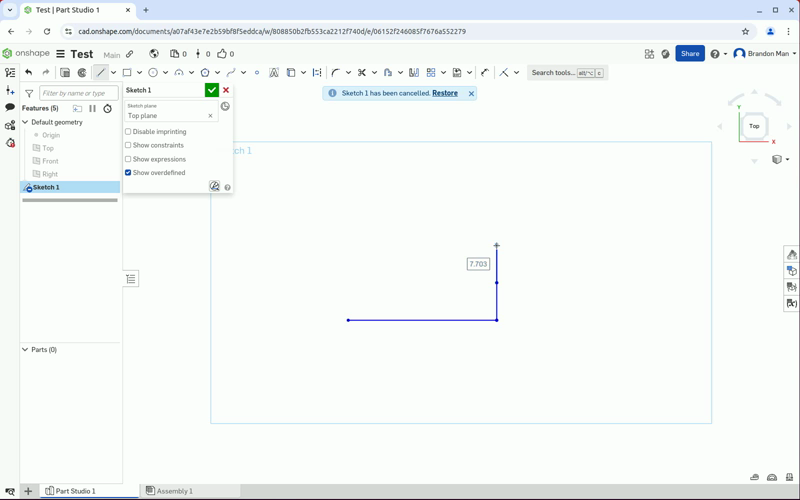
key_down(shift)
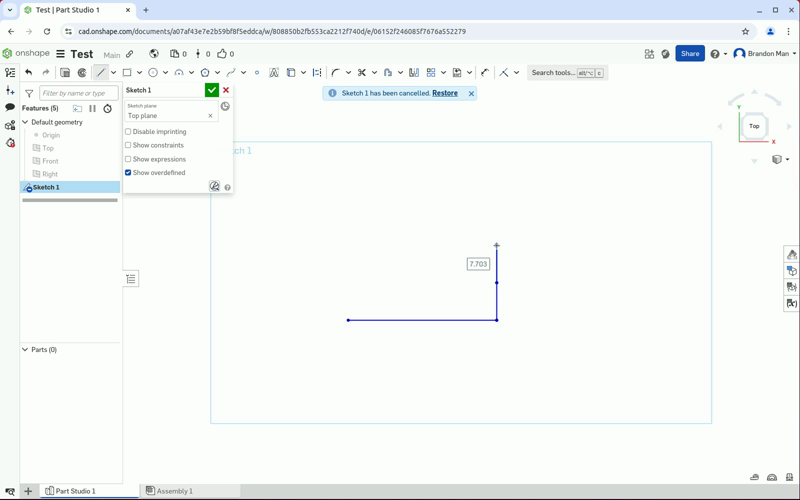
mouse_move(526, 245)
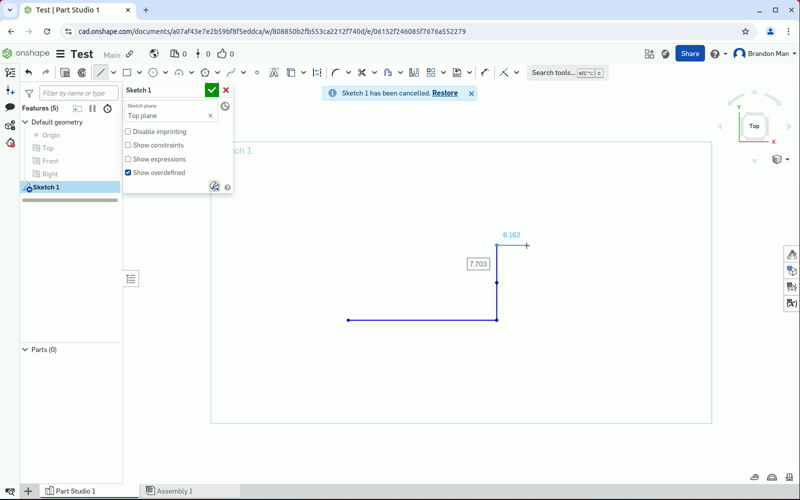
mouse_move(496, 209)
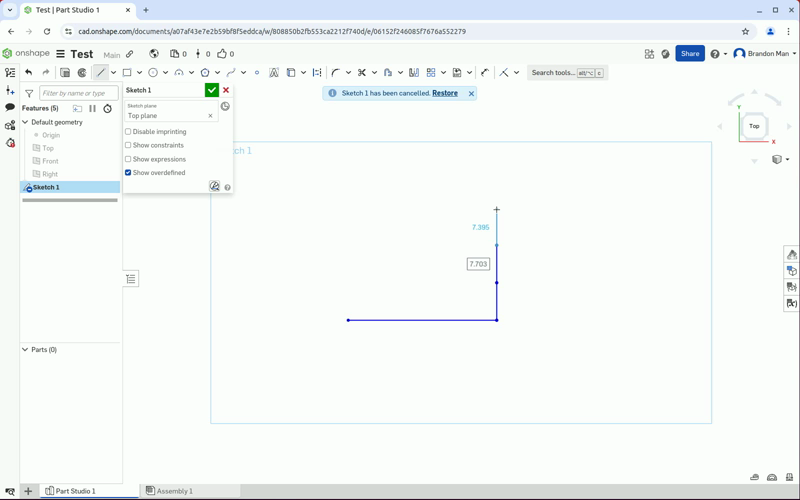
click(496, 209)
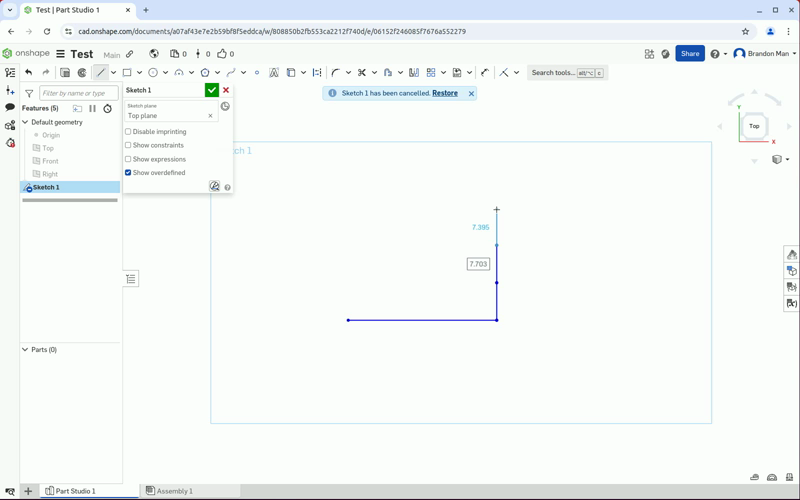
key_up(shift)
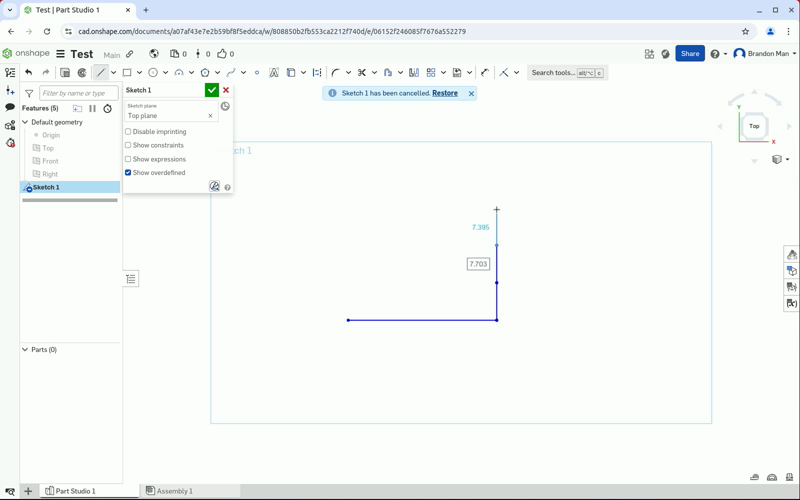
key_down(shift)
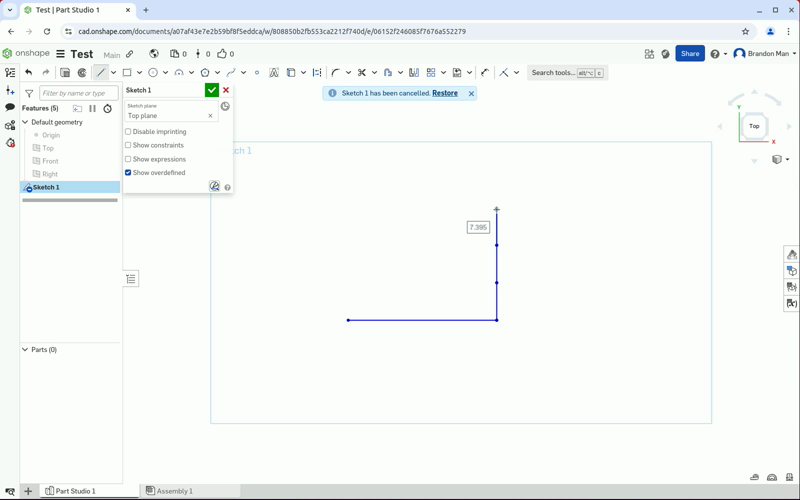
mouse_move(348, 209)
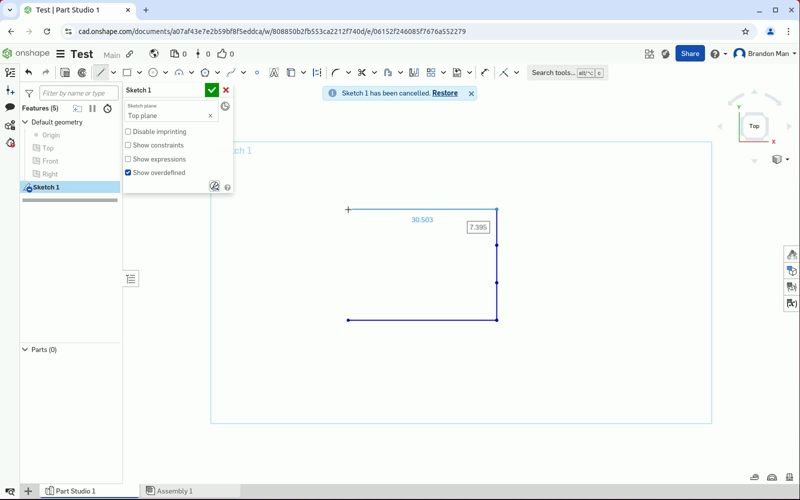
click(348, 209)
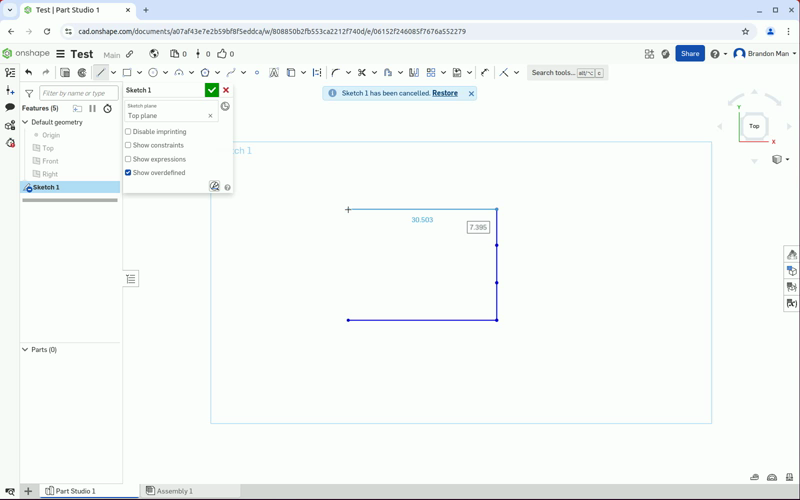
key_up(shift)
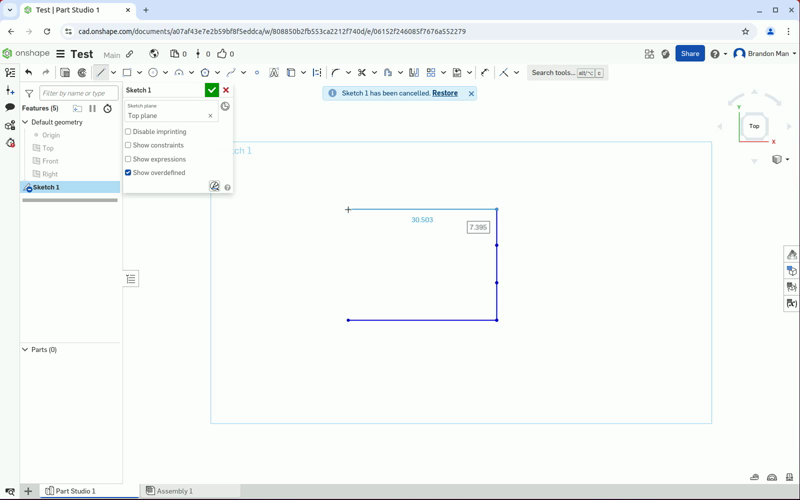
key_down(shift)
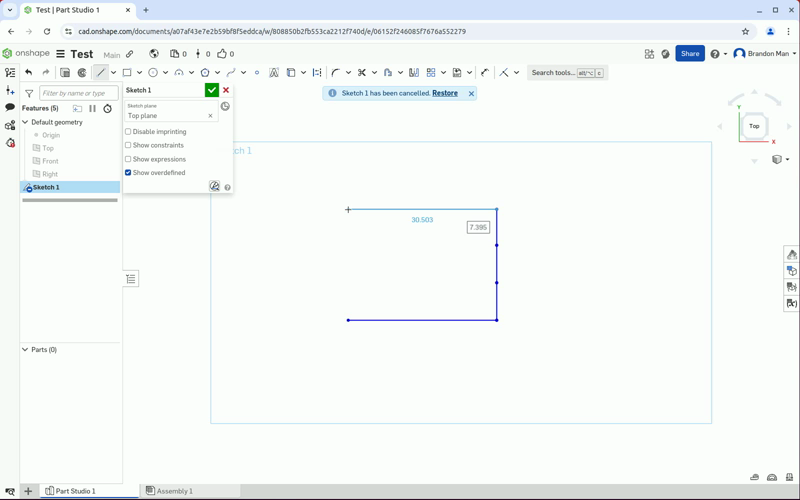
mouse_move(348, 320)
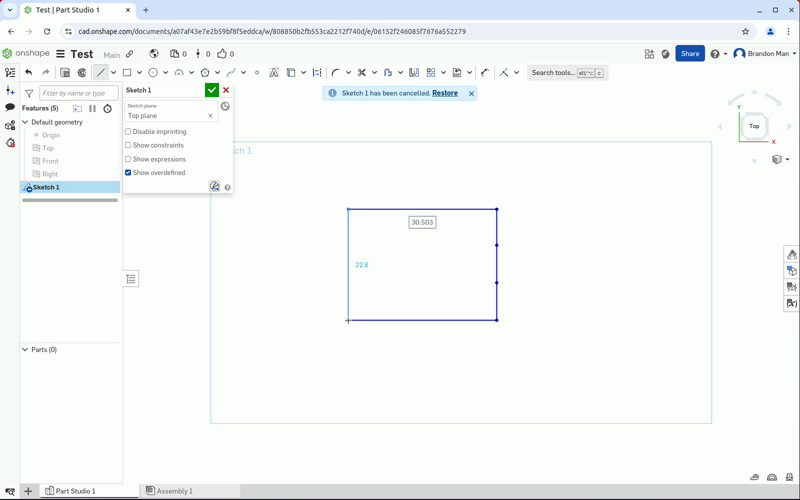
key_up(shift)
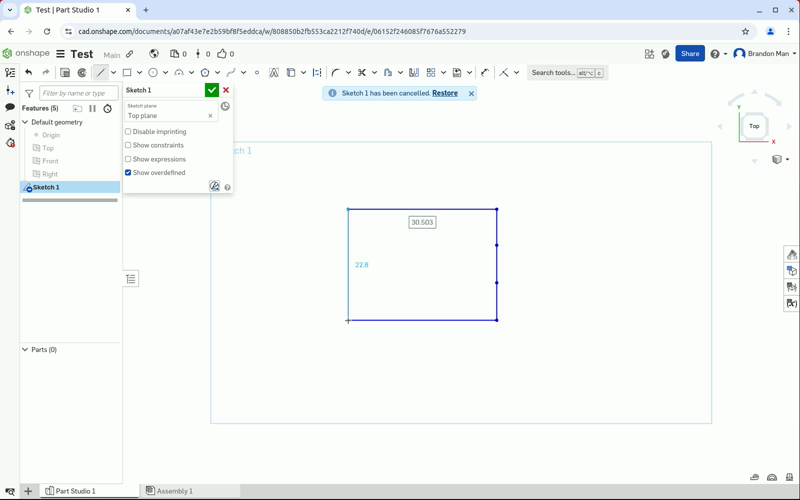
click(348, 320)
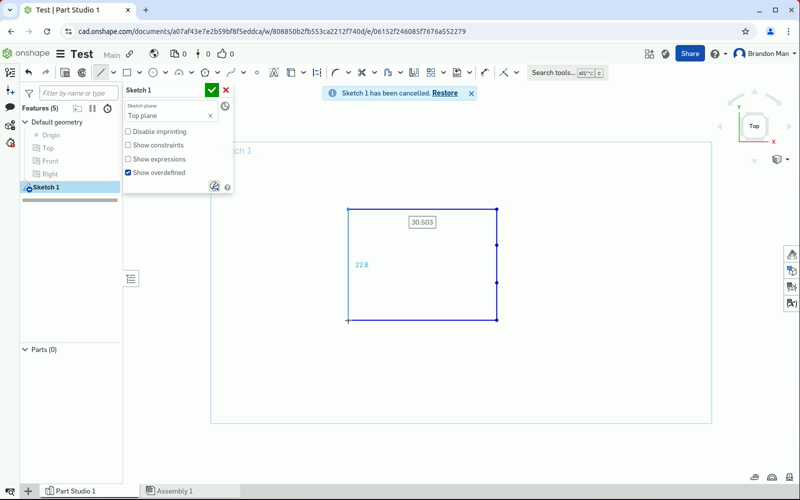
key(esc)
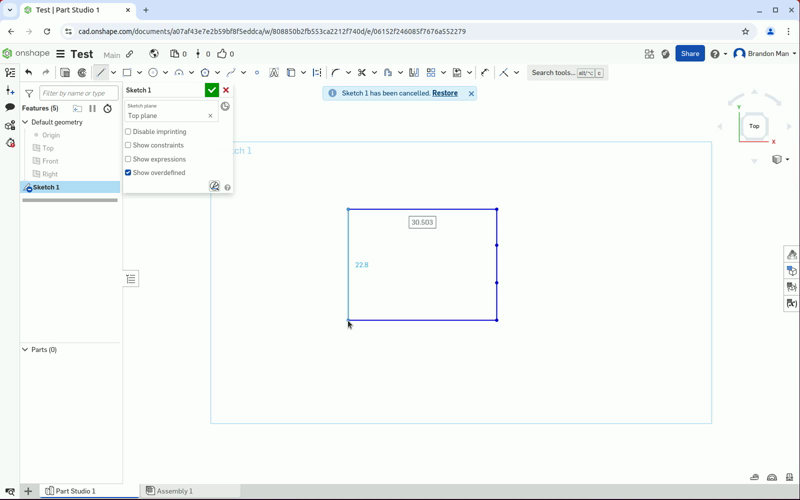
mouse_move(418, 236)
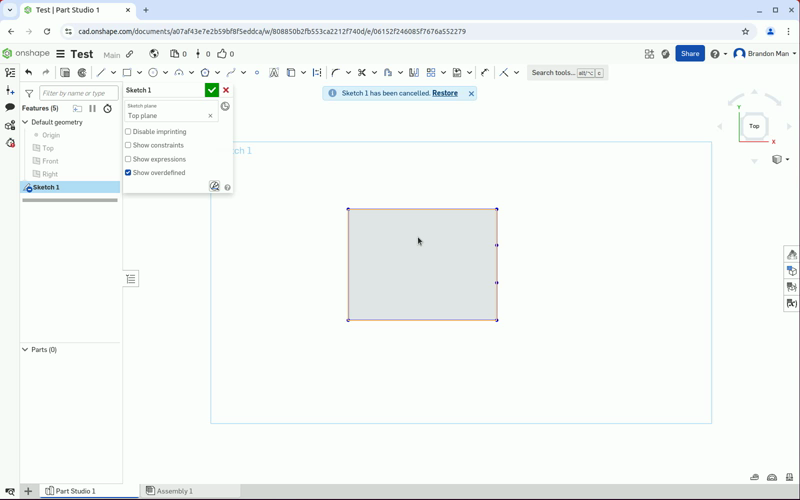
click(418, 236)
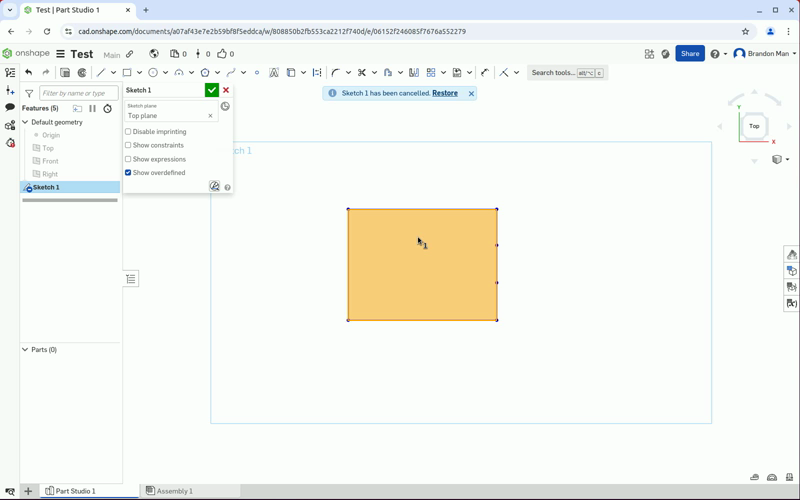
mouse_move(73, 352)
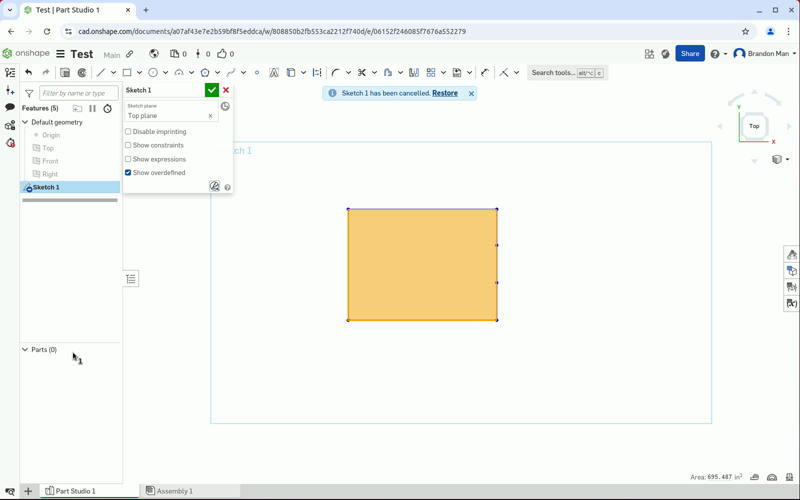
key(shift+y)
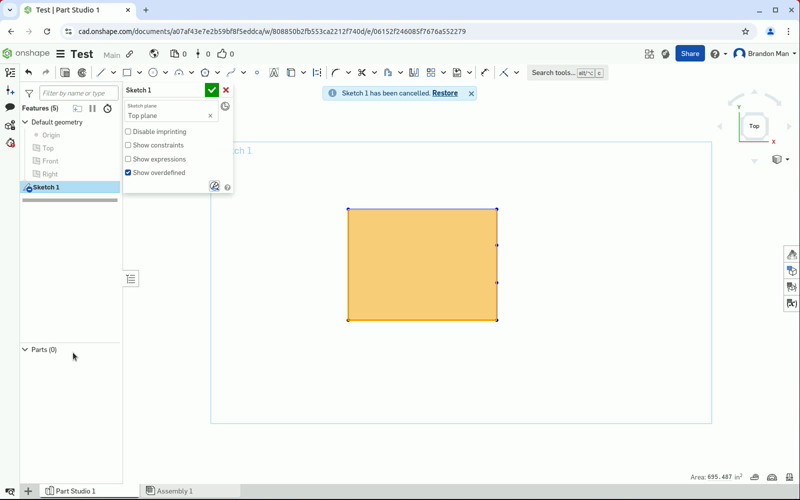
key(shift+e)
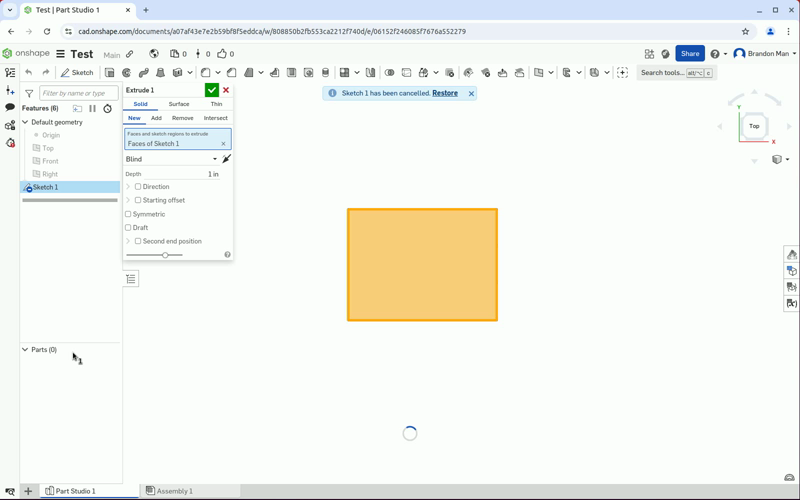
mouse_move(143, 106)
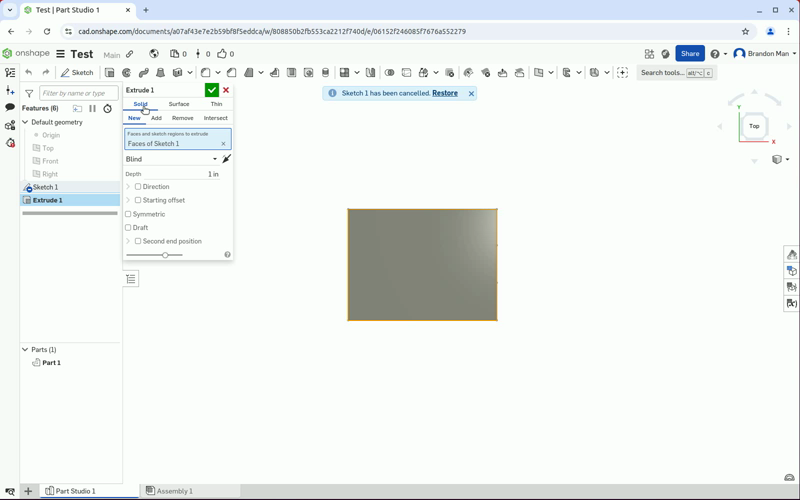
click(143, 106)
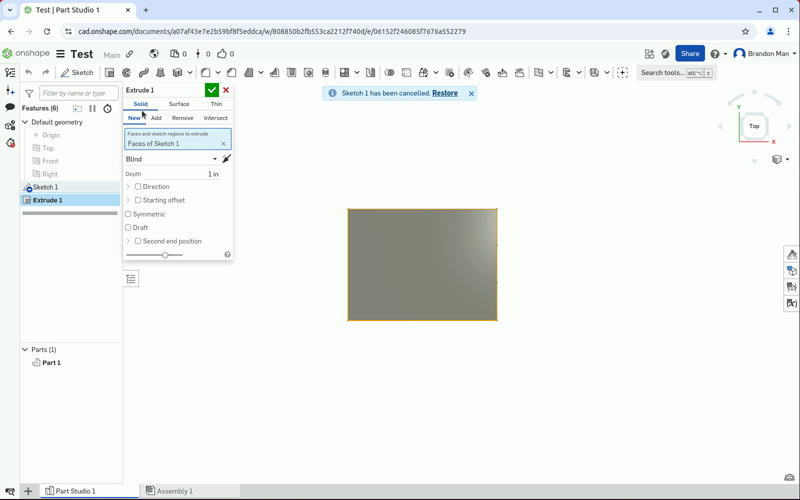
mouse_move(137, 120)
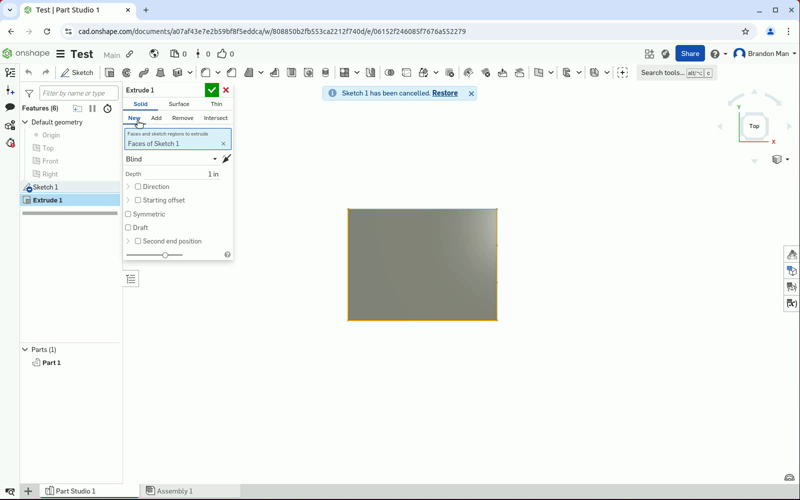
click(137, 120)
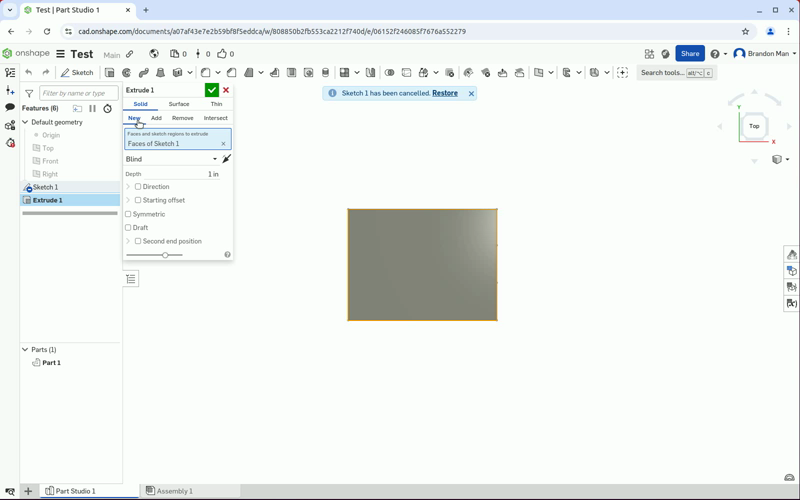
key(tab, 4)
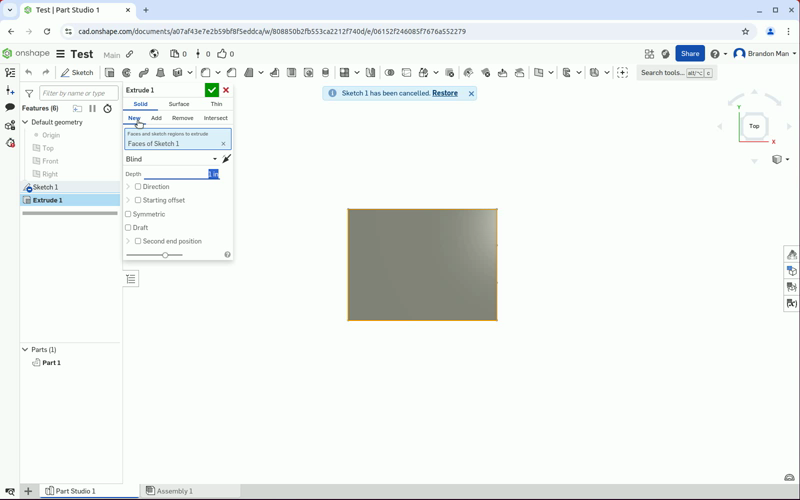
text(7.703)
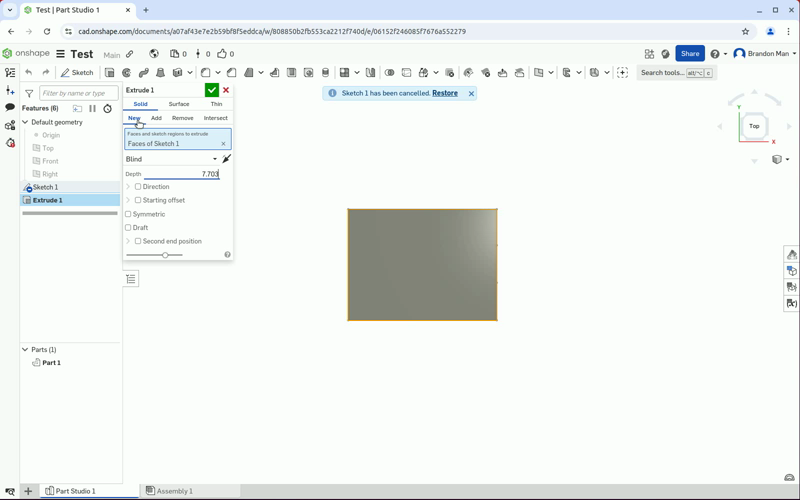
key(enter)
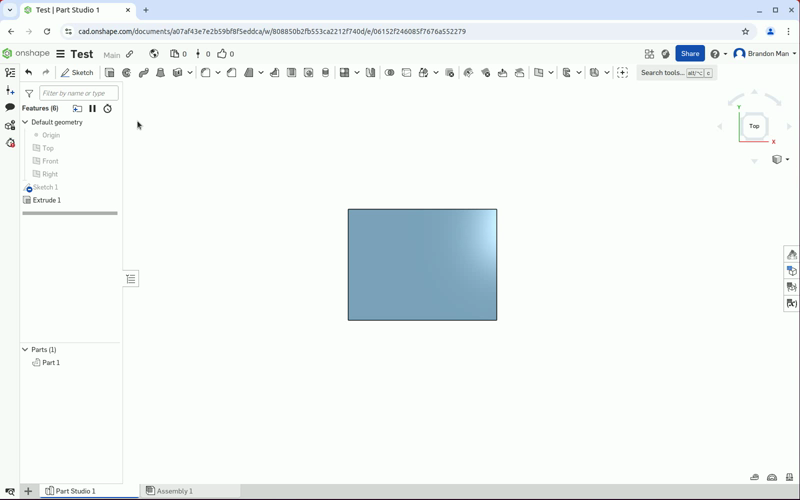
key(shift+h)
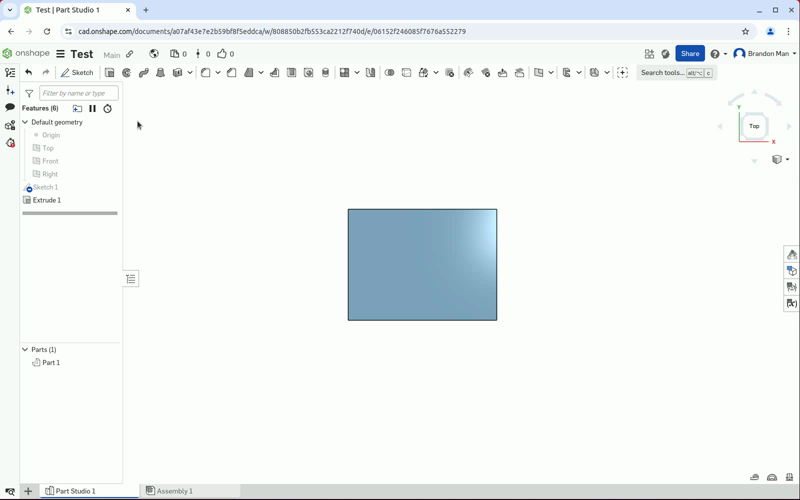
key(shift+h)
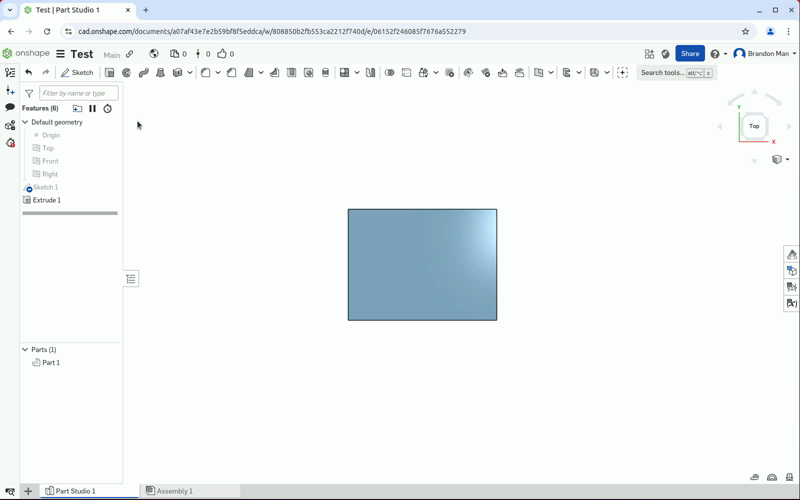
mouse_move(73, 189)
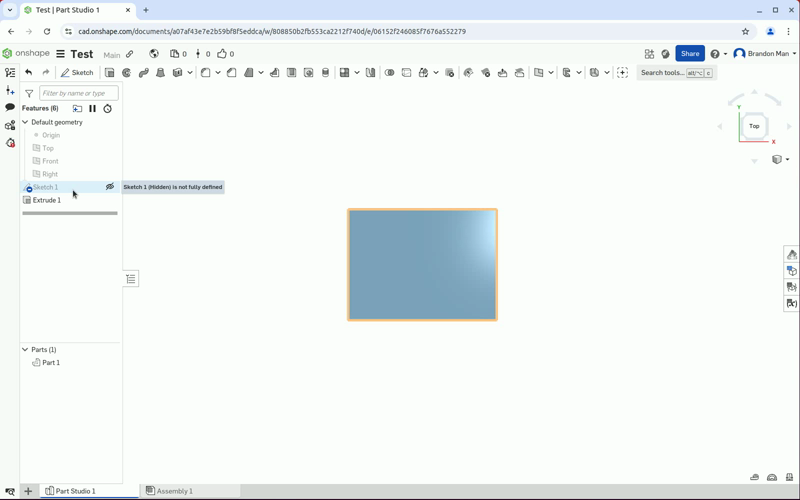
click(73, 189)
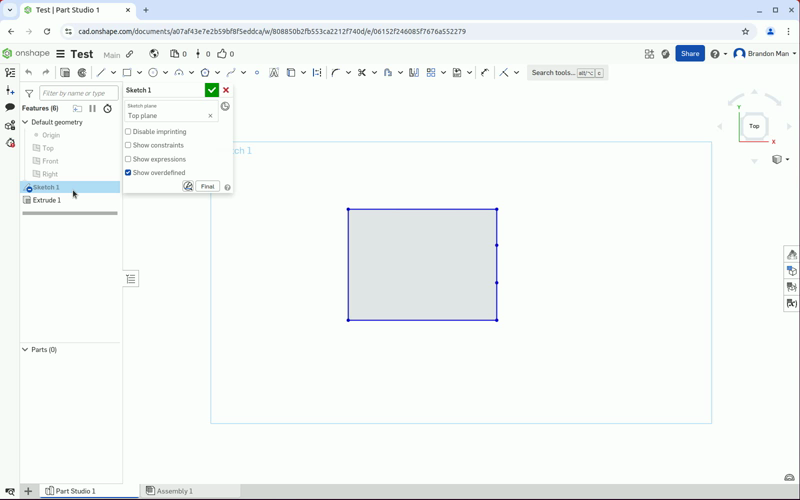
mouse_move(229, 92)
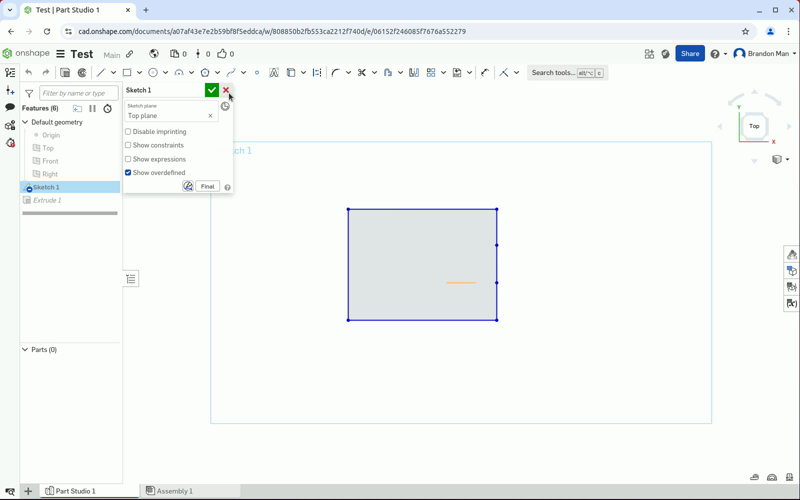
click(229, 92)
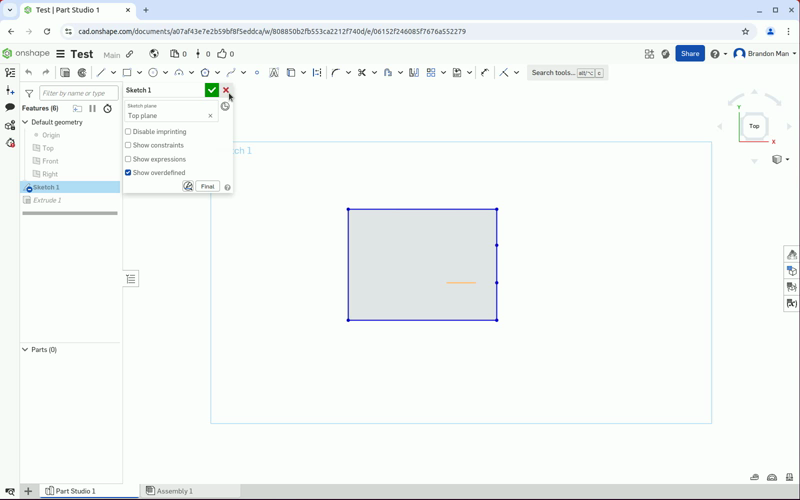
key(shift+s)
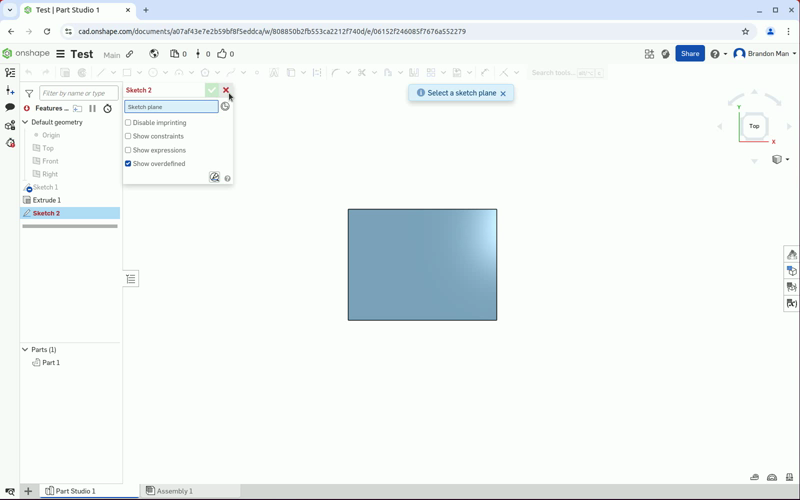
mouse_move(73, 150)
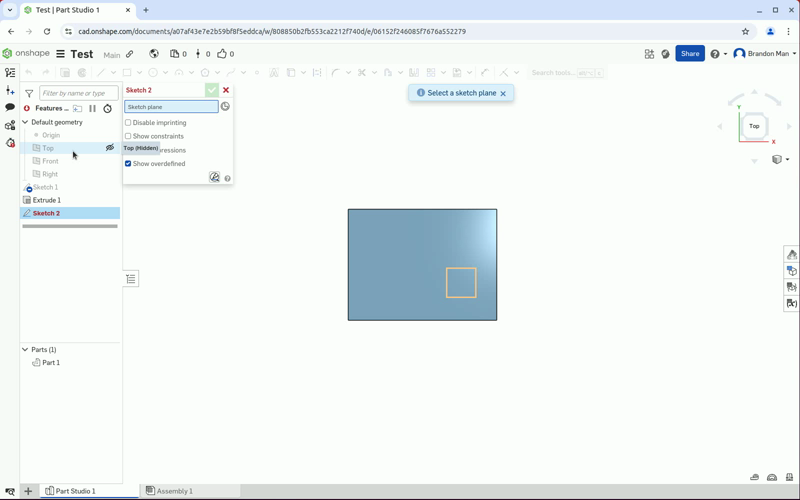
click(73, 150)
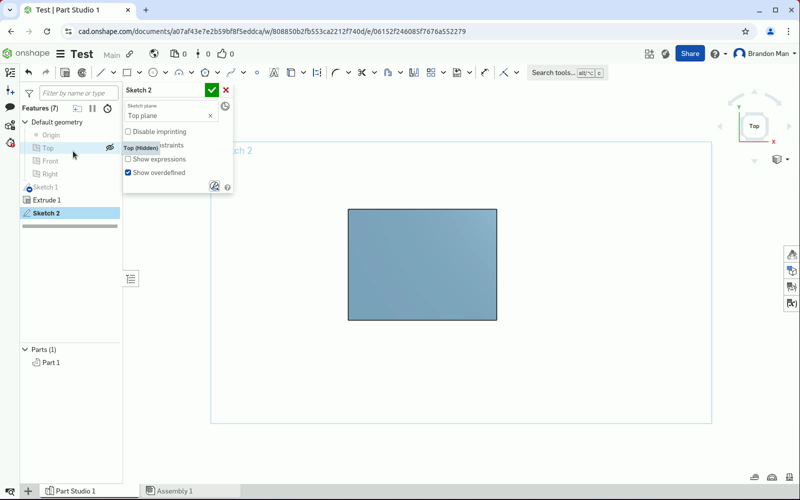
mouse_move(73, 352)
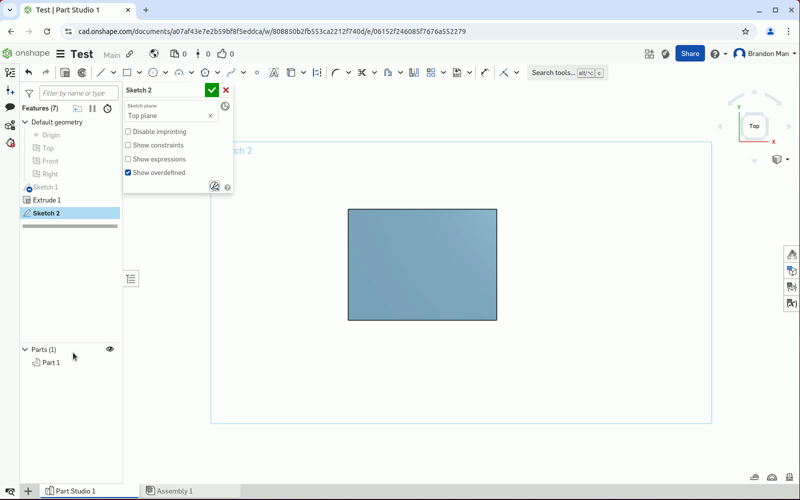
key(y)
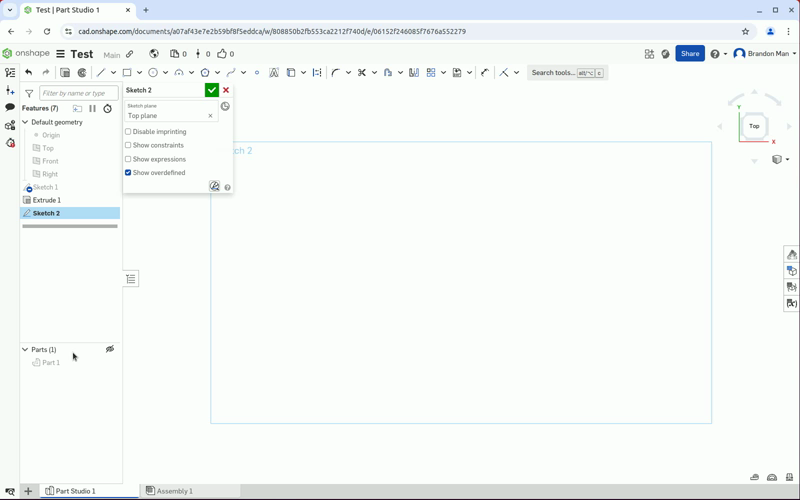
key(l)
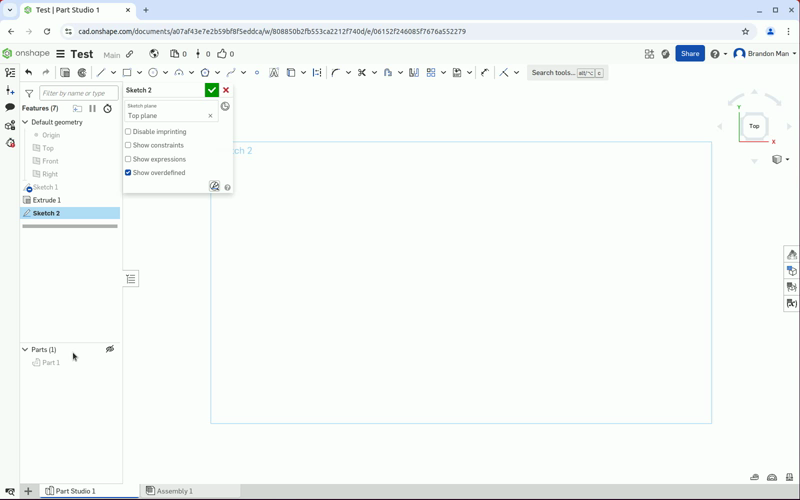
key_down(shift)
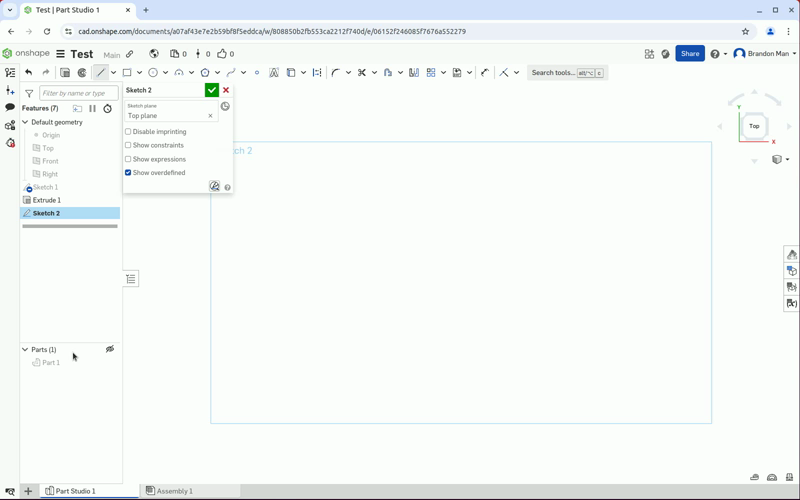
mouse_move(497, 282)
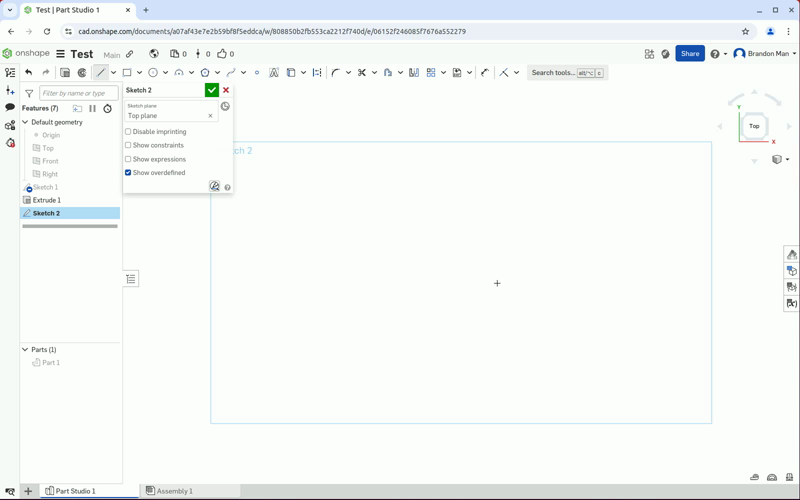
click(497, 282)
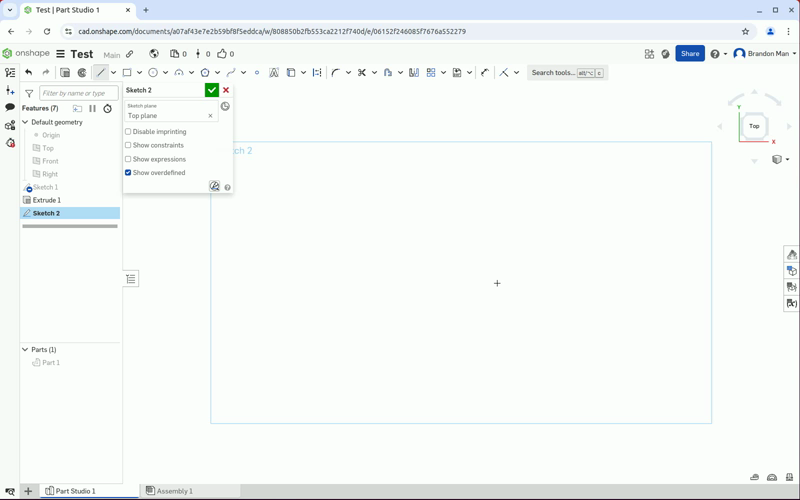
key_up(shift)
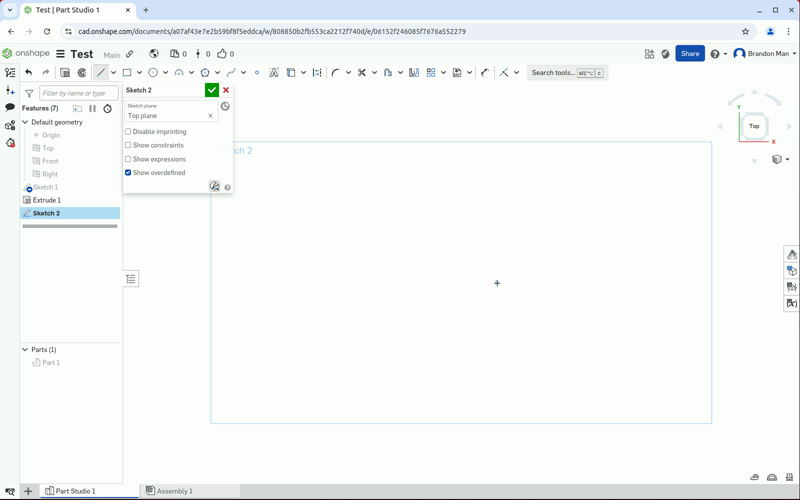
key_down(shift)
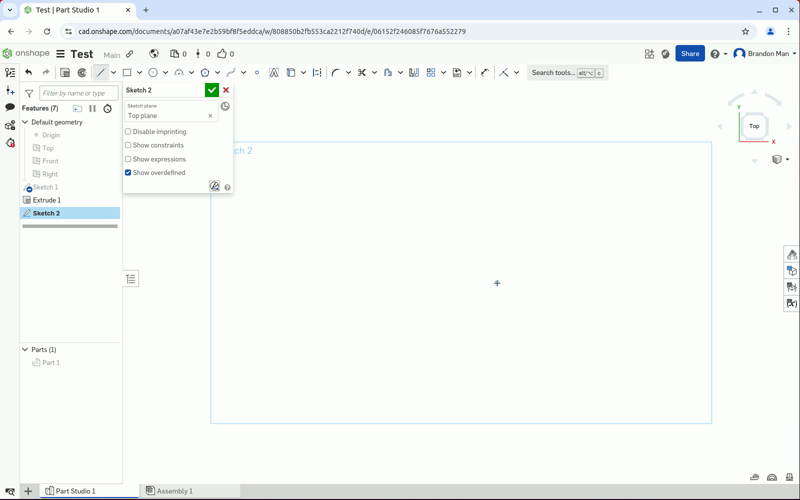
mouse_move(571, 321)
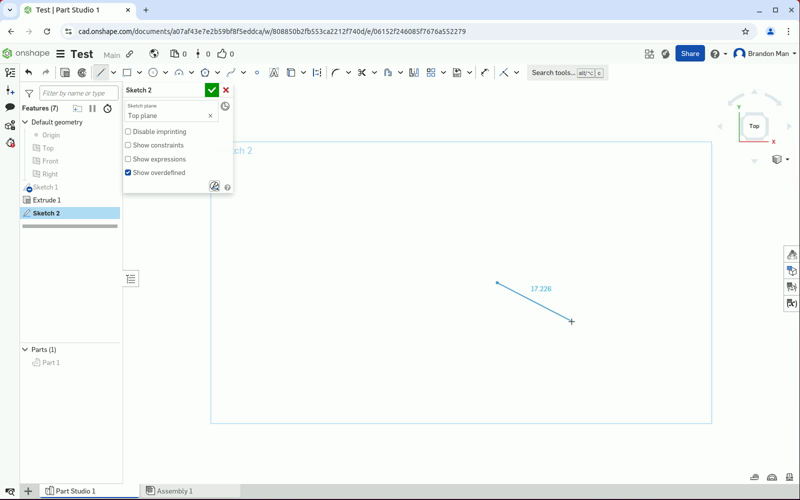
click(571, 321)
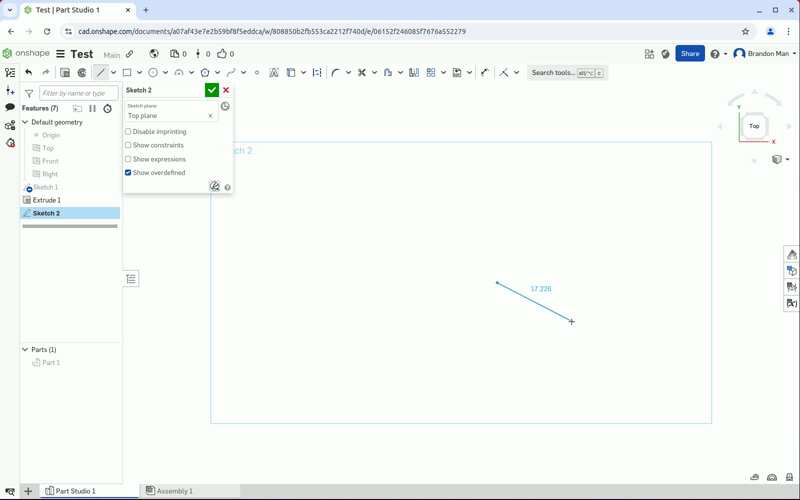
key_up(shift)
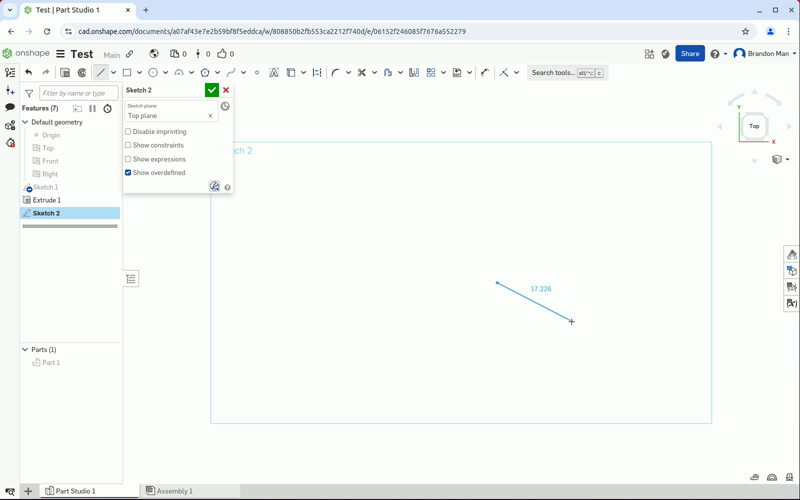
key_down(shift)
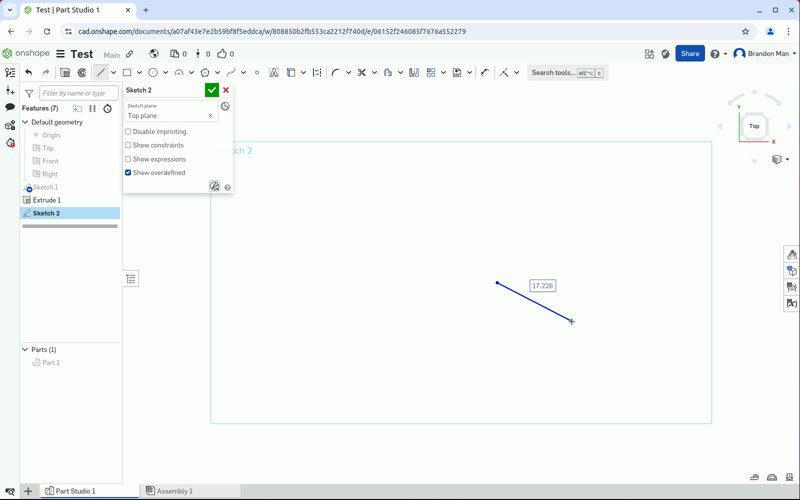
mouse_move(571, 207)
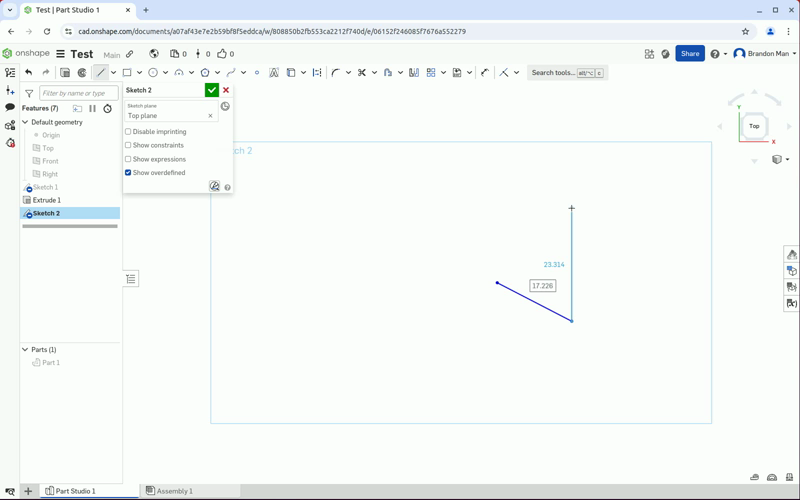
click(571, 207)
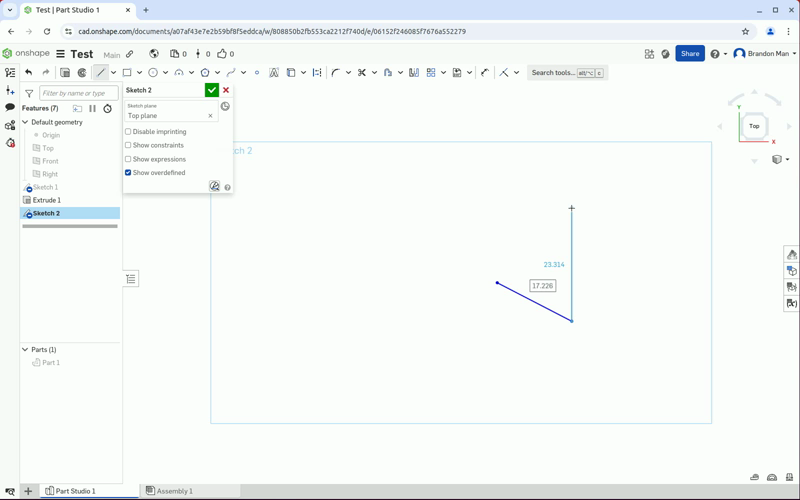
key_up(shift)
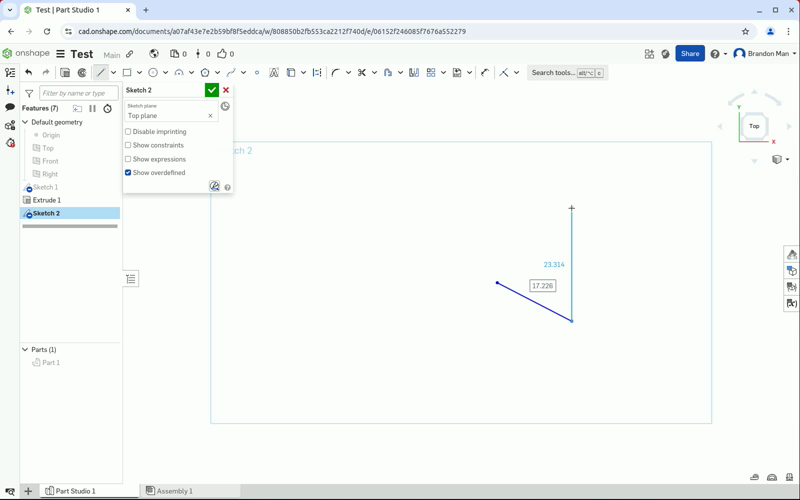
key_down(shift)
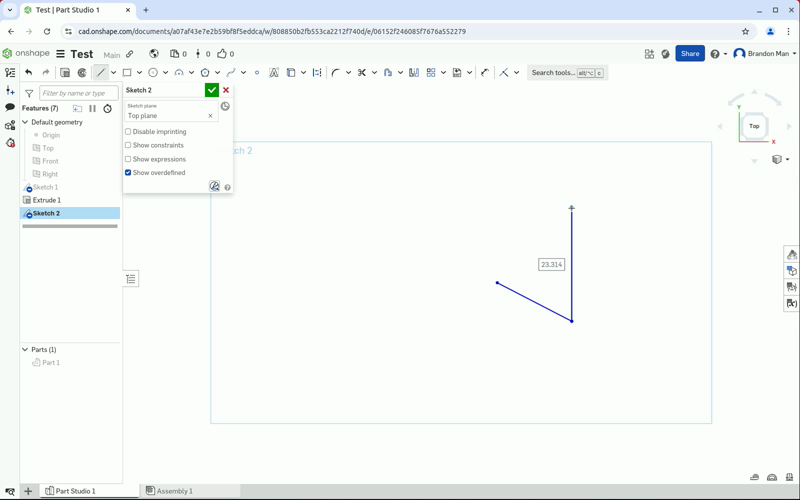
mouse_move(497, 244)
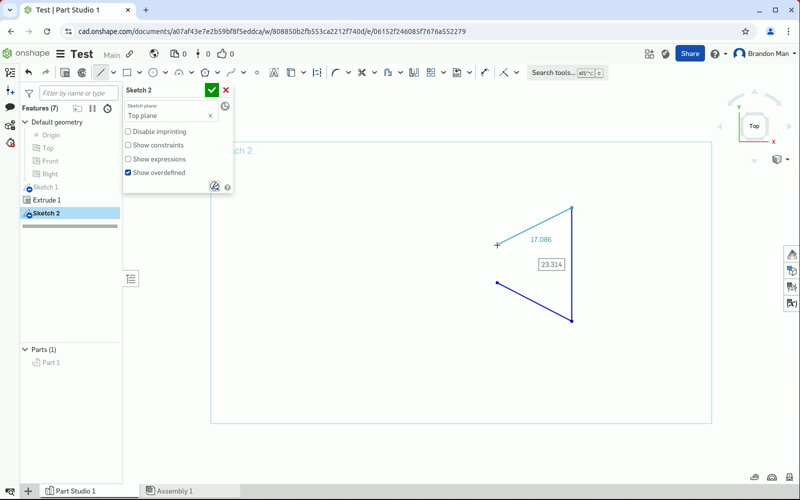
click(497, 244)
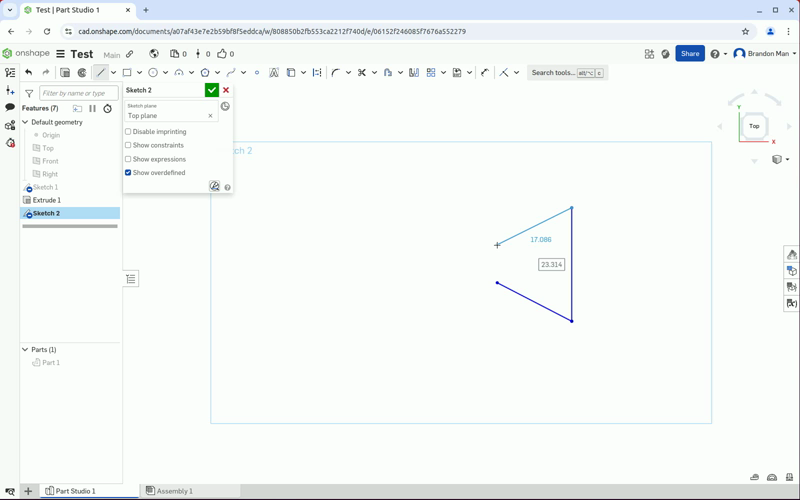
key_up(shift)
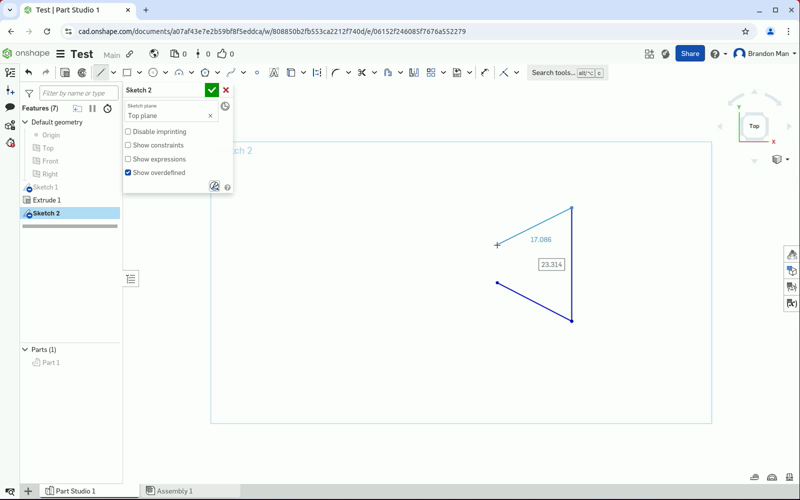
mouse_move(527, 244)
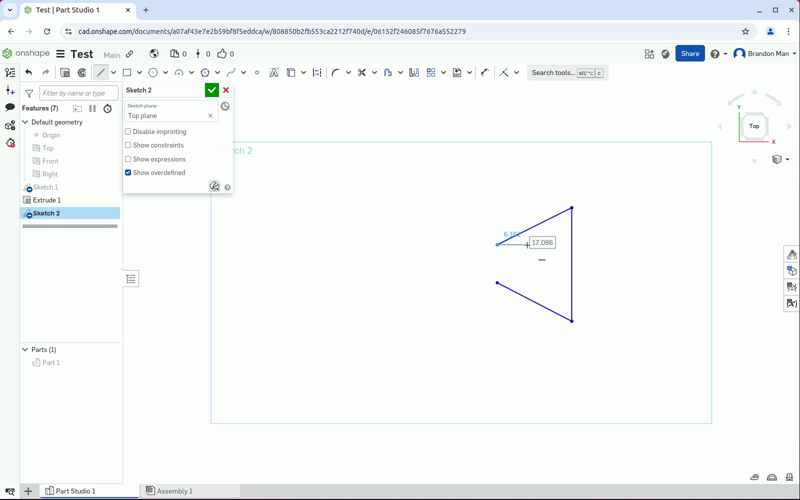
key_down(shift)
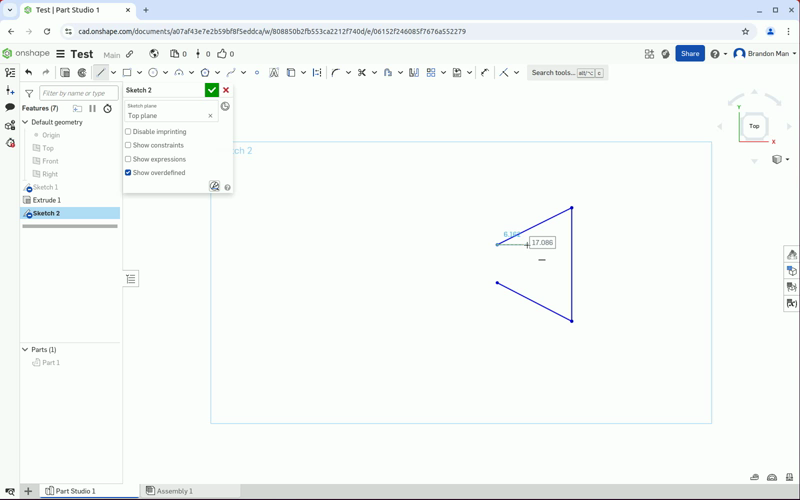
mouse_move(497, 282)
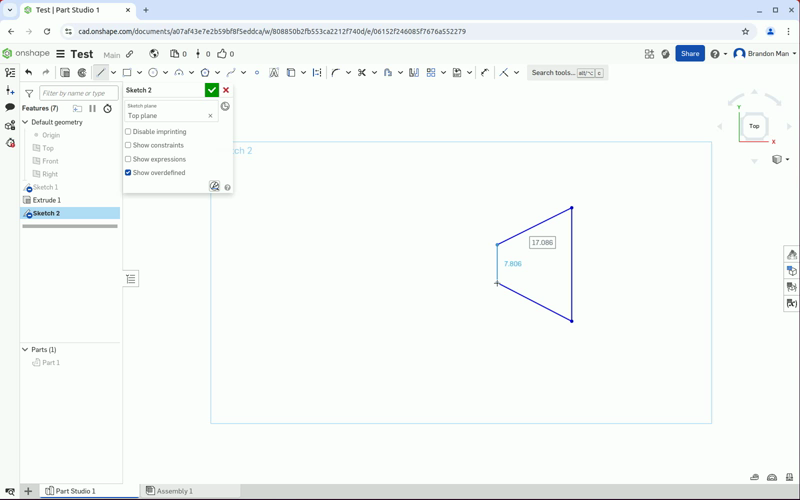
key_up(shift)
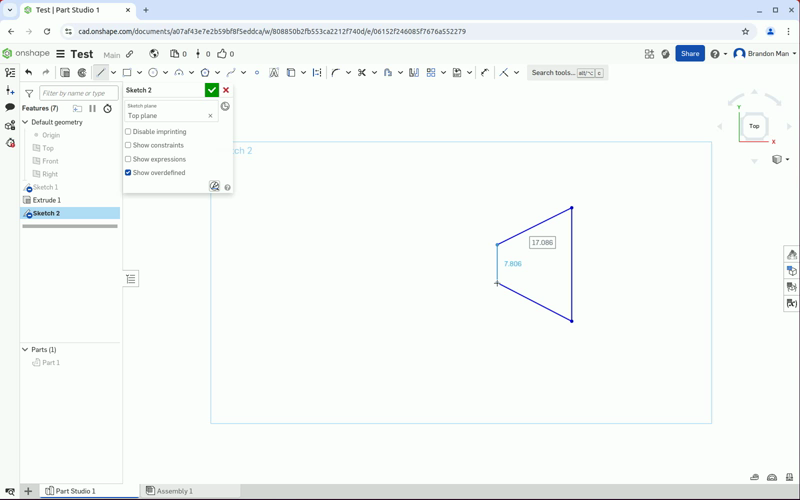
click(497, 282)
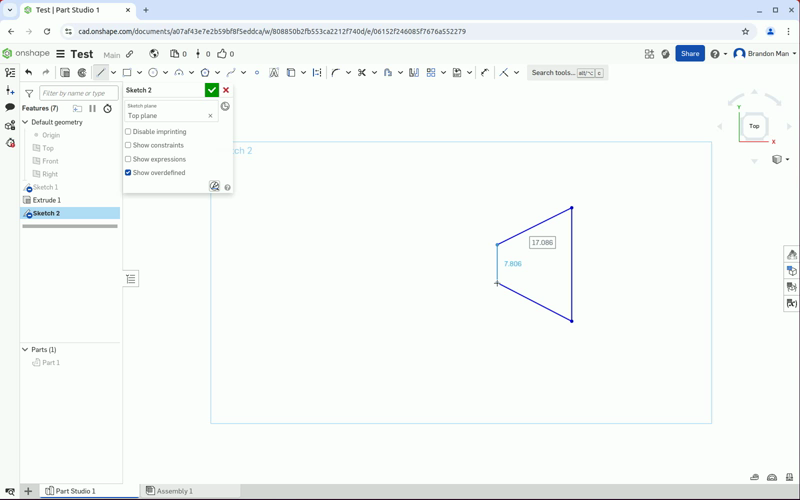
key(esc)
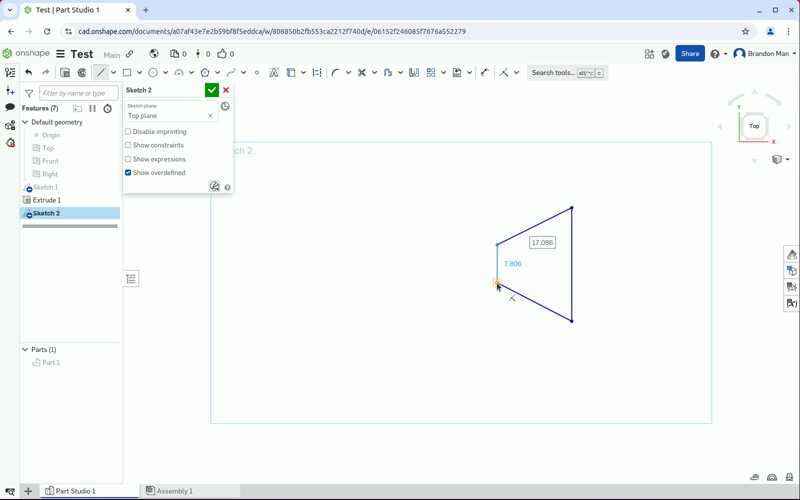
mouse_move(560, 273)
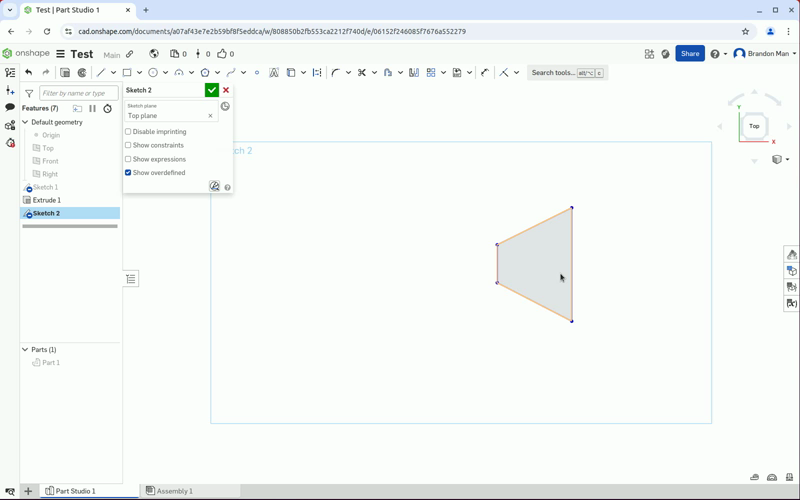
click(560, 273)
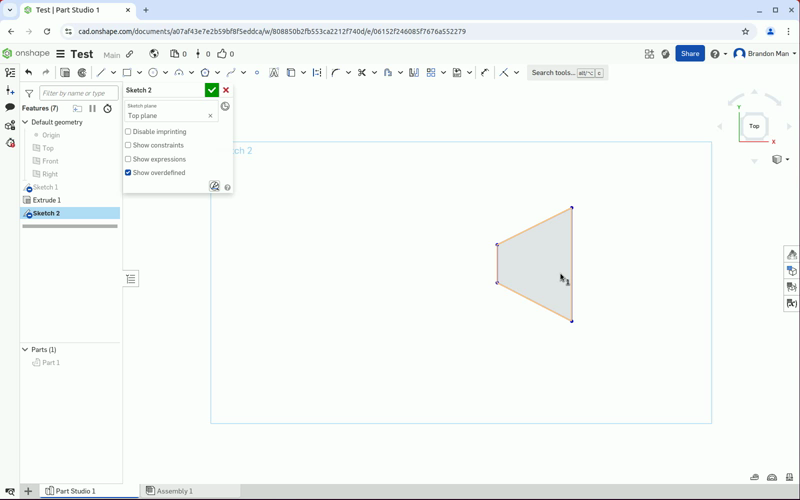
mouse_move(73, 352)
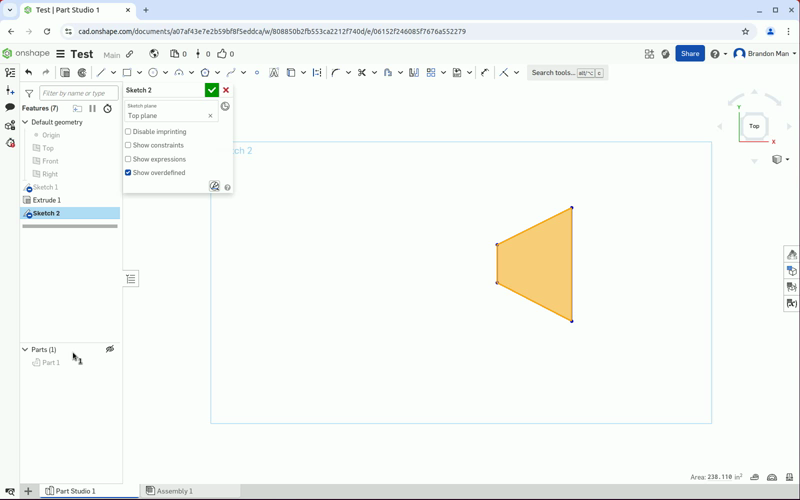
key(shift+y)
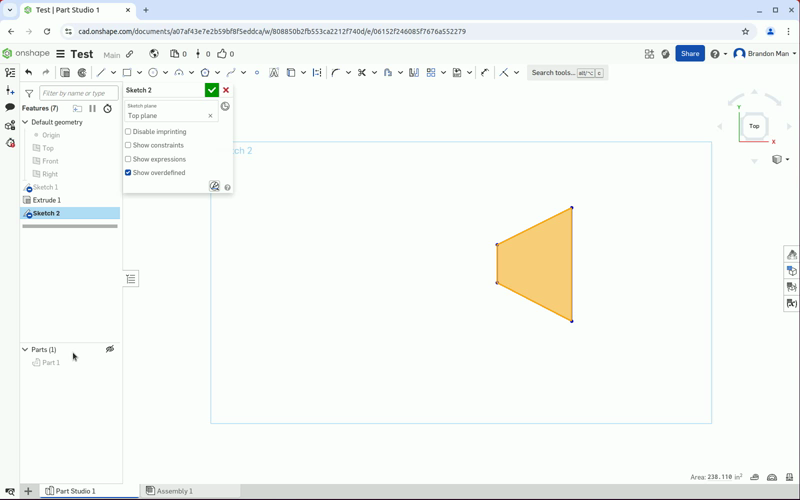
key(shift+e)
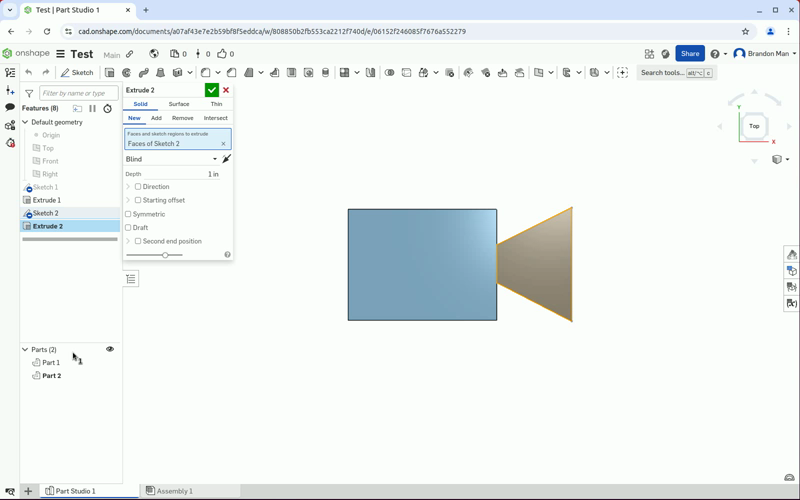
mouse_move(143, 106)
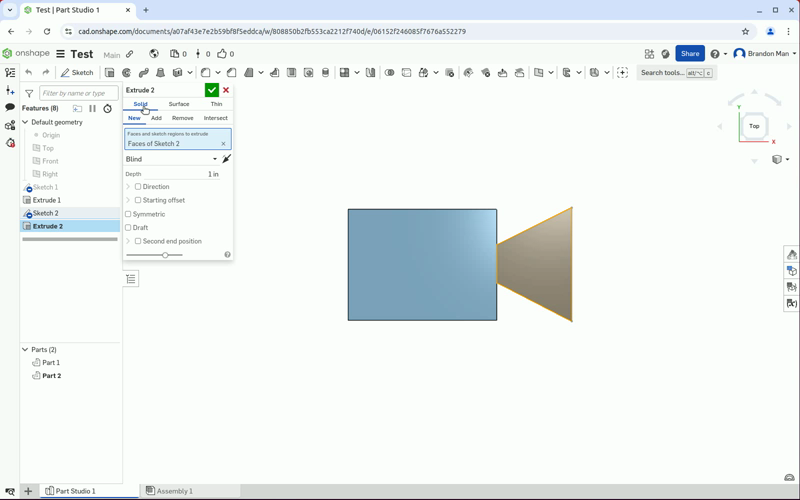
click(143, 106)
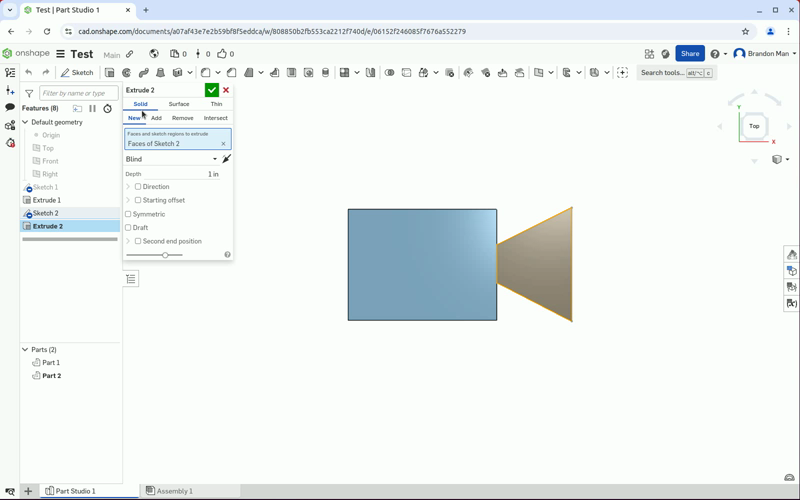
mouse_move(137, 120)
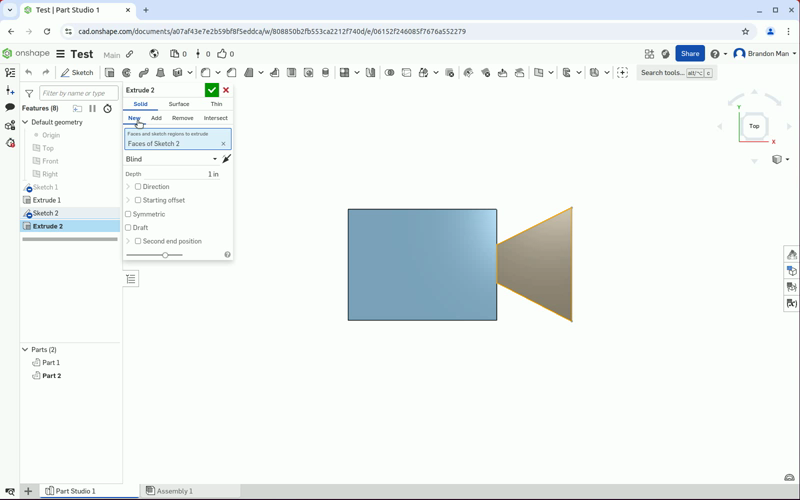
click(137, 120)
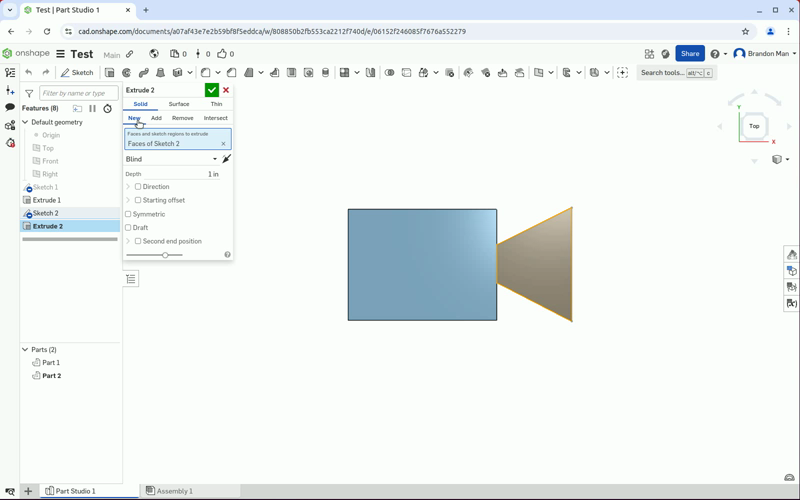
key(tab, 4)
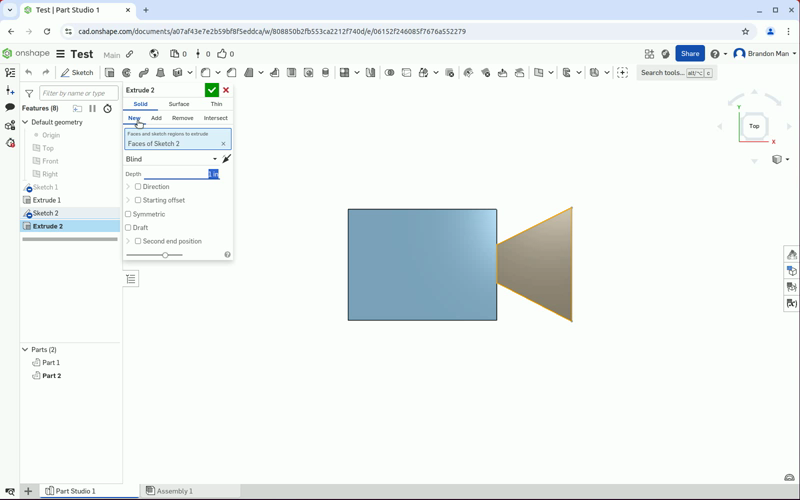
text(-7.703)
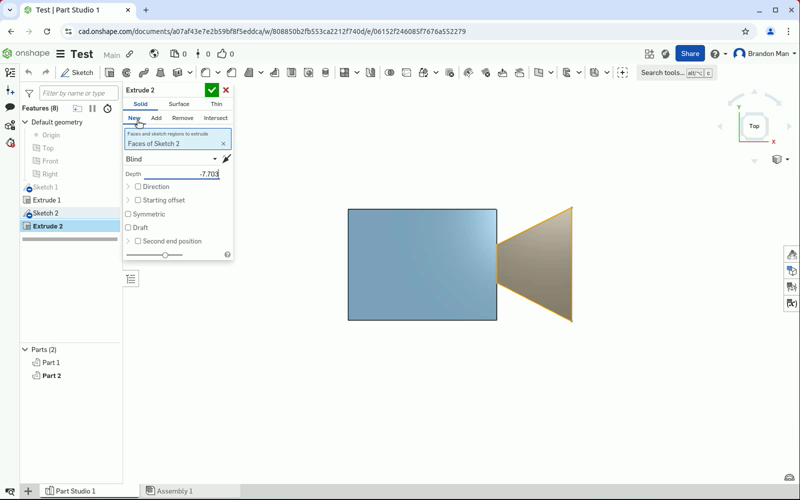
key(enter)
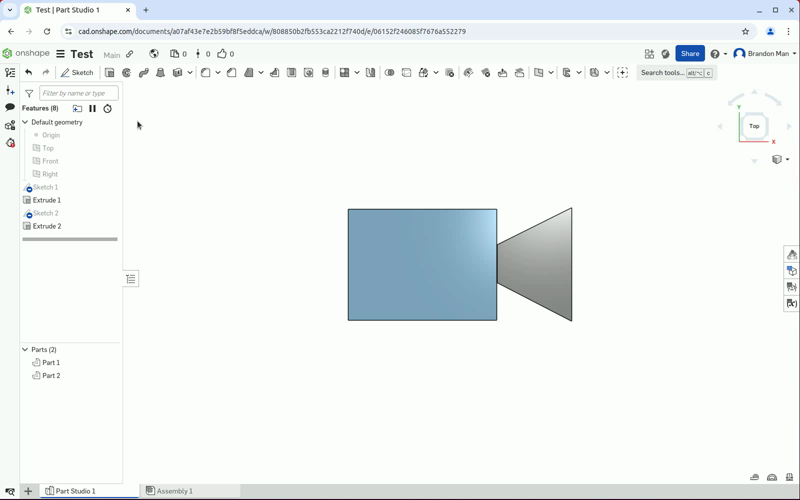
key(shift+h)
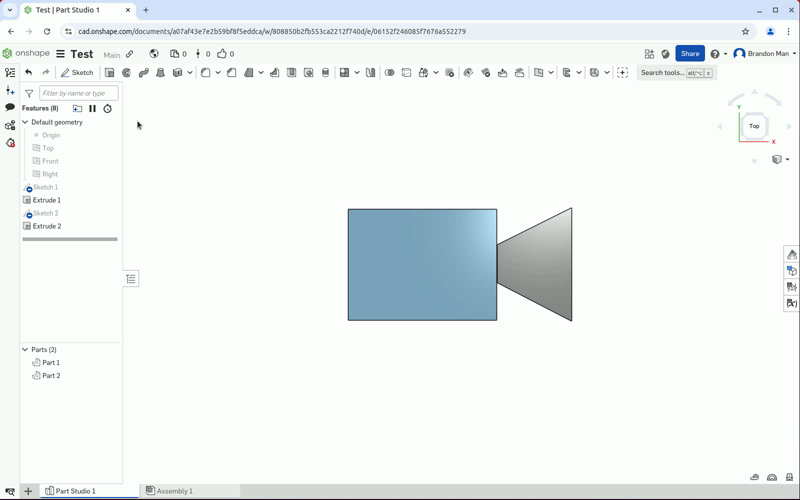
key(shift+h)
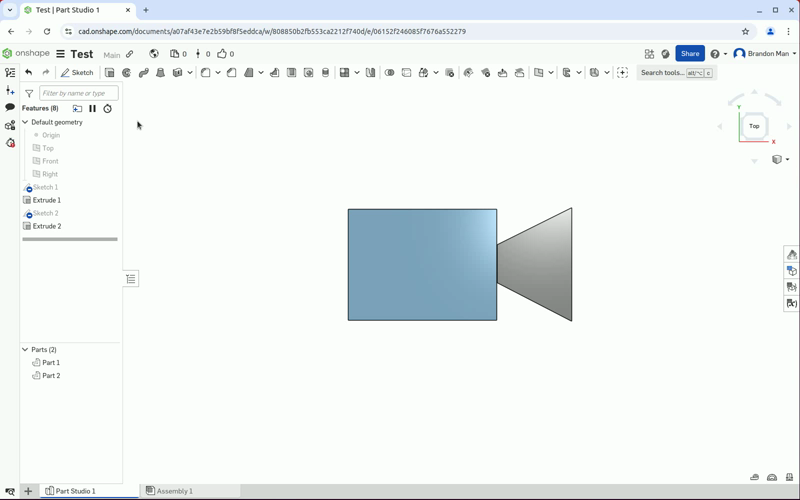
mouse_move(73, 189)
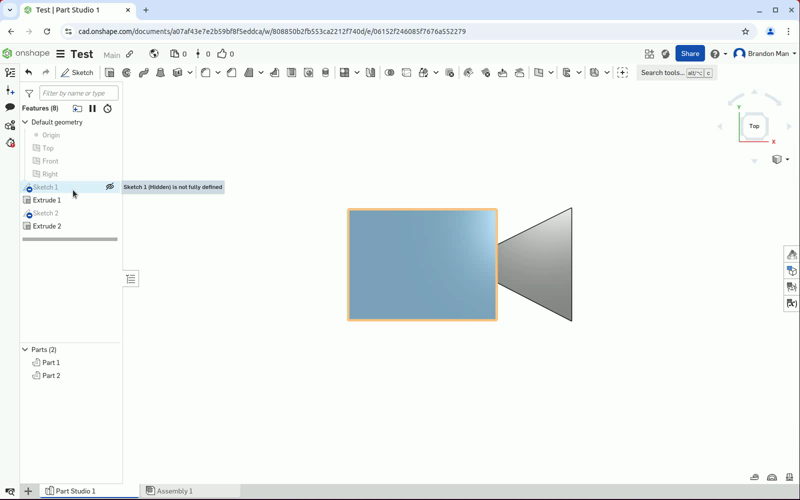
click(73, 189)
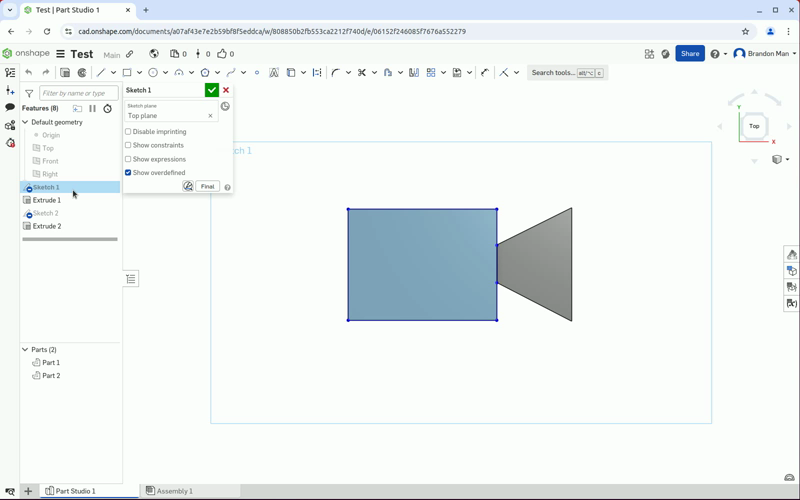
mouse_move(229, 92)
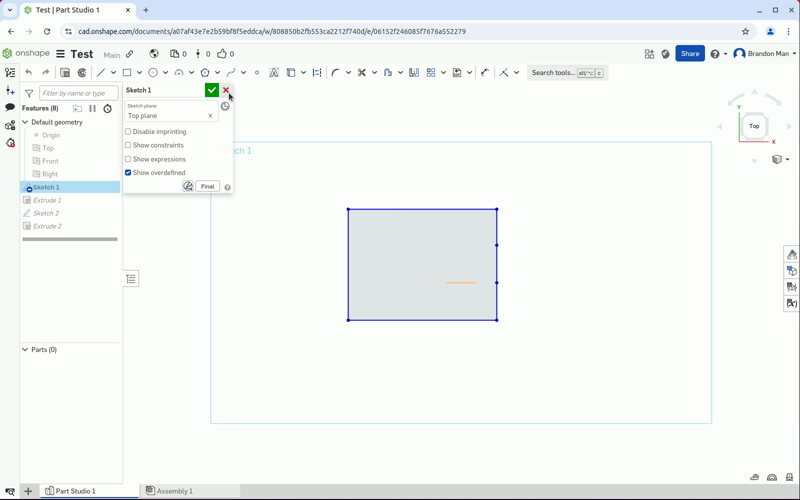
click(229, 92)
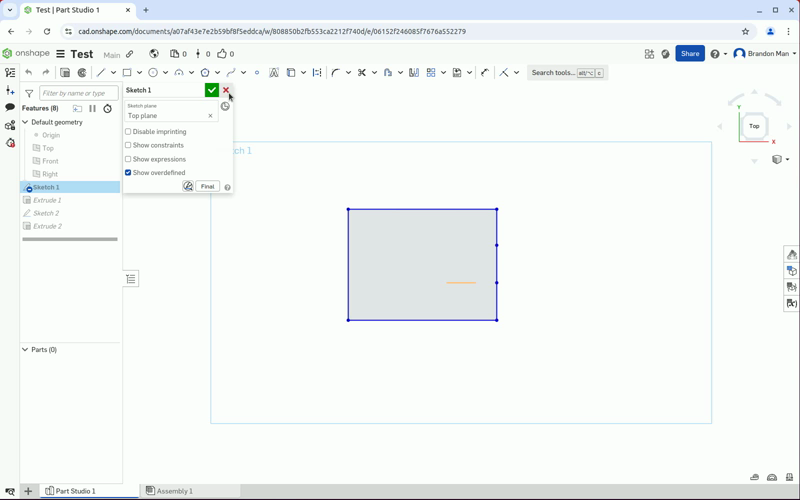
key(shift+s)
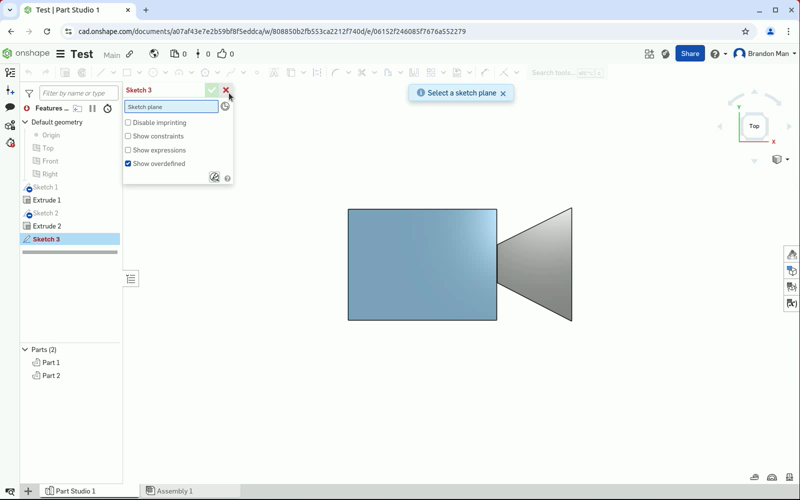
mouse_move(73, 150)
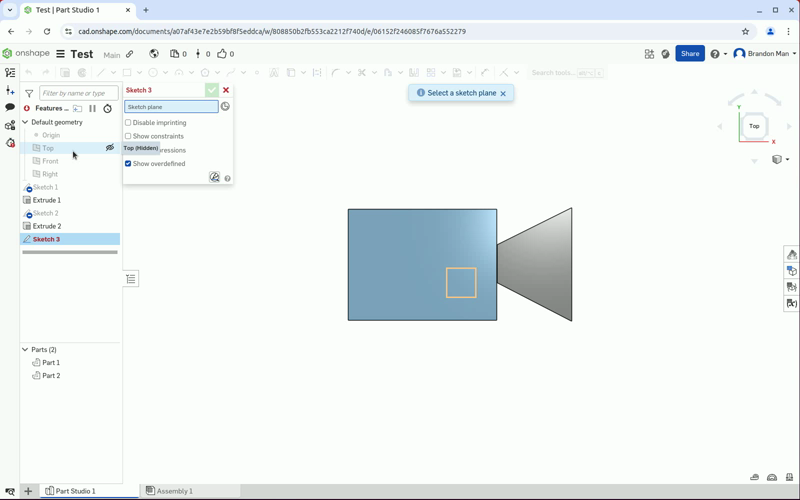
click(73, 150)
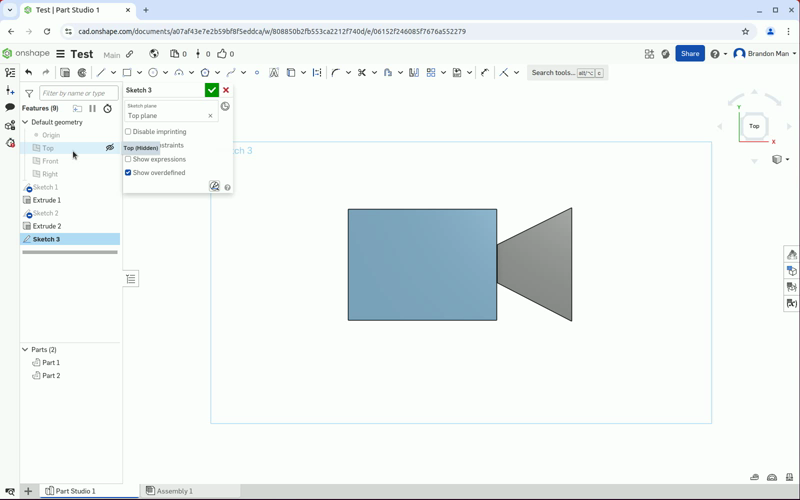
mouse_move(73, 352)
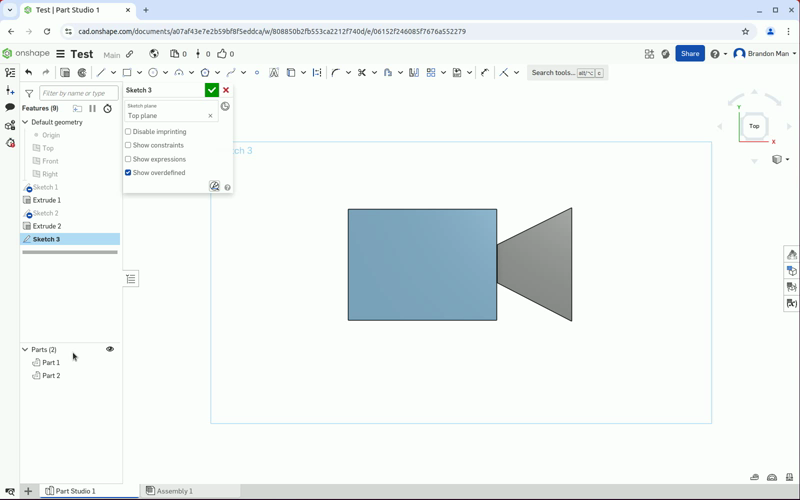
key(y)
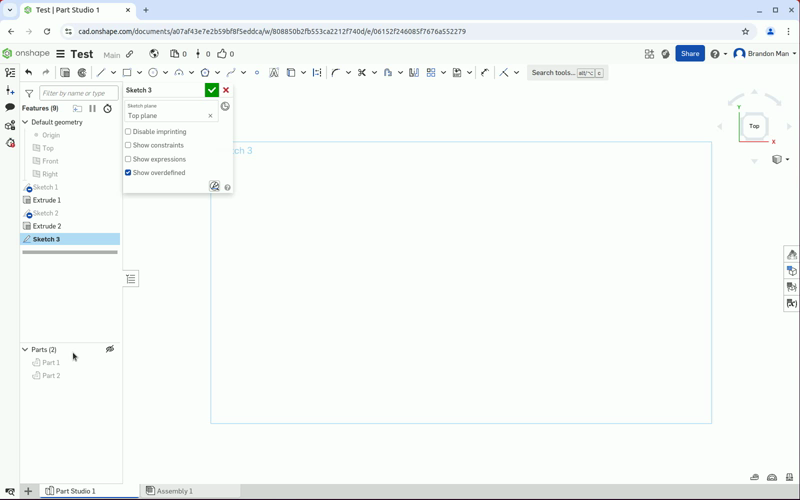
key(l)
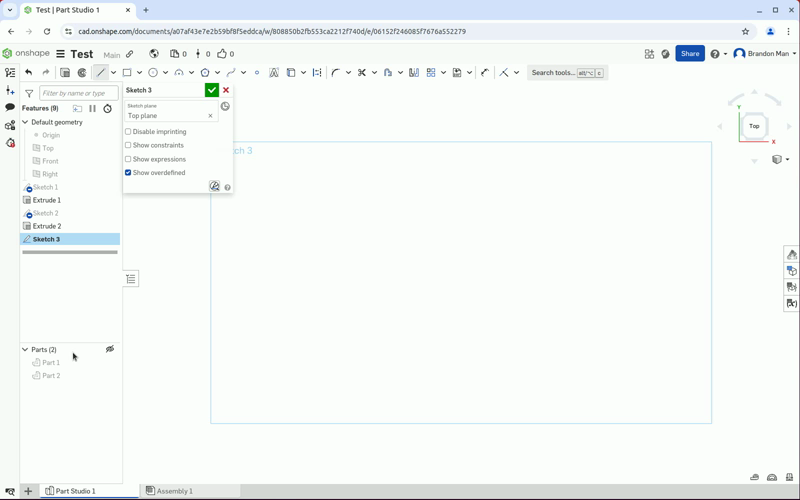
key_down(shift)
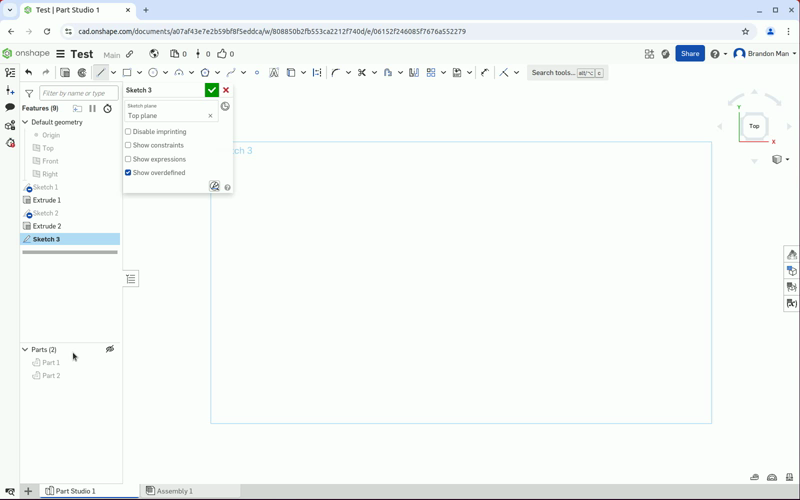
mouse_move(348, 320)
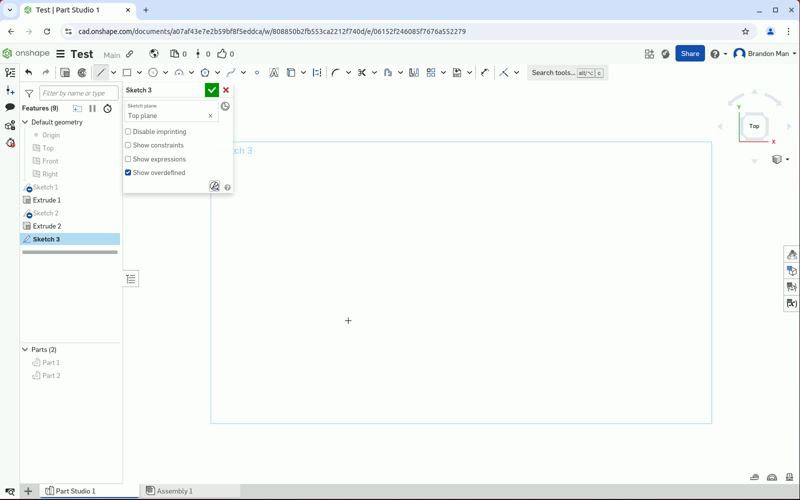
click(348, 320)
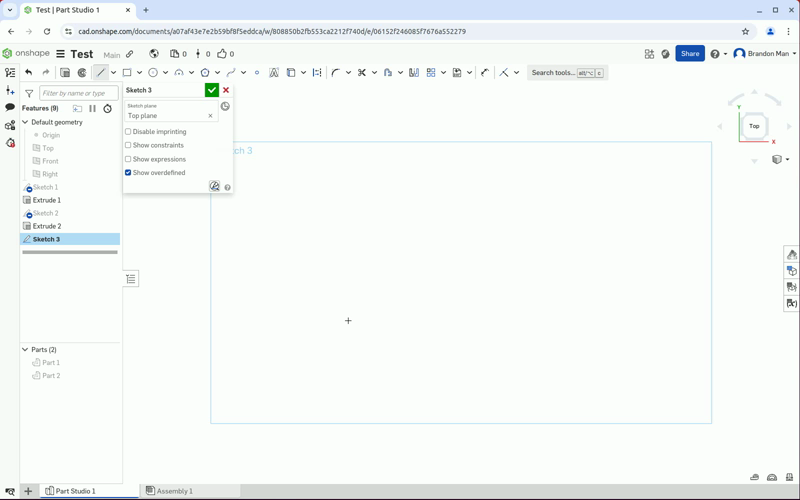
key_up(shift)
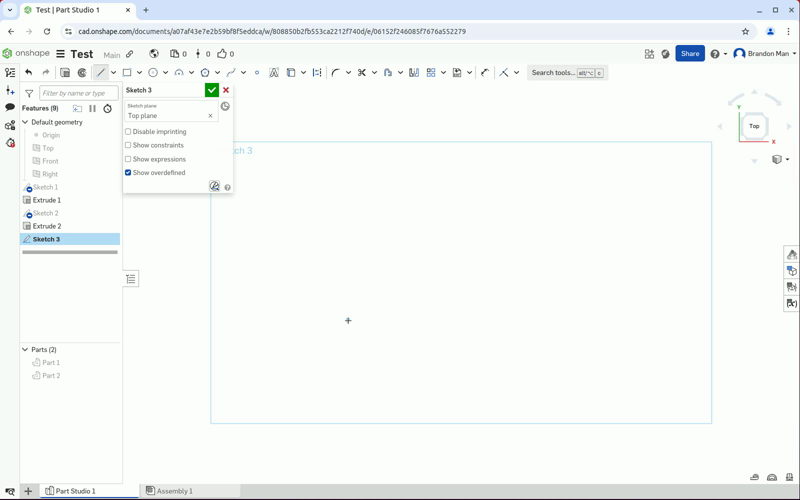
key_down(shift)
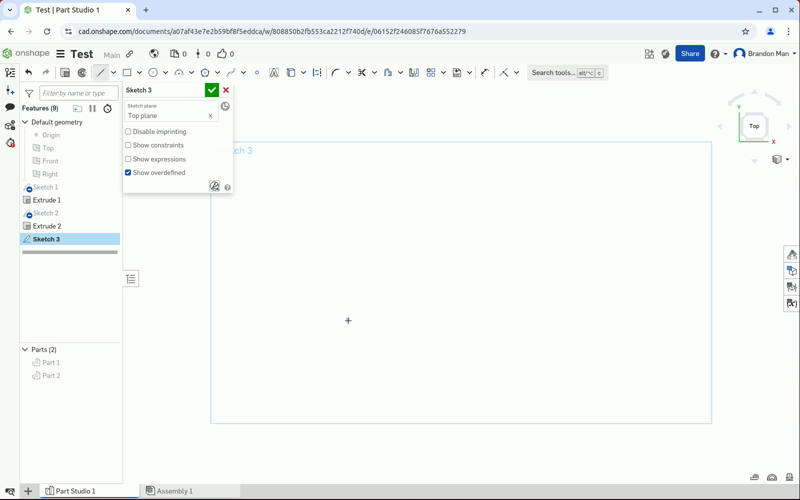
mouse_move(496, 320)
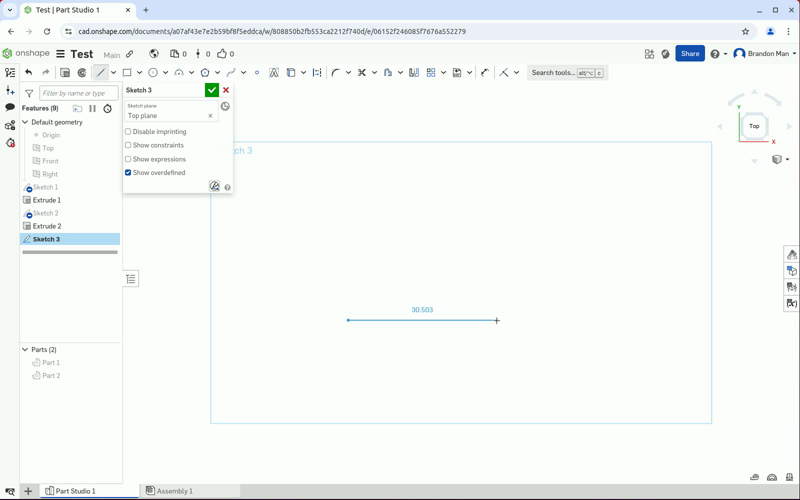
click(496, 320)
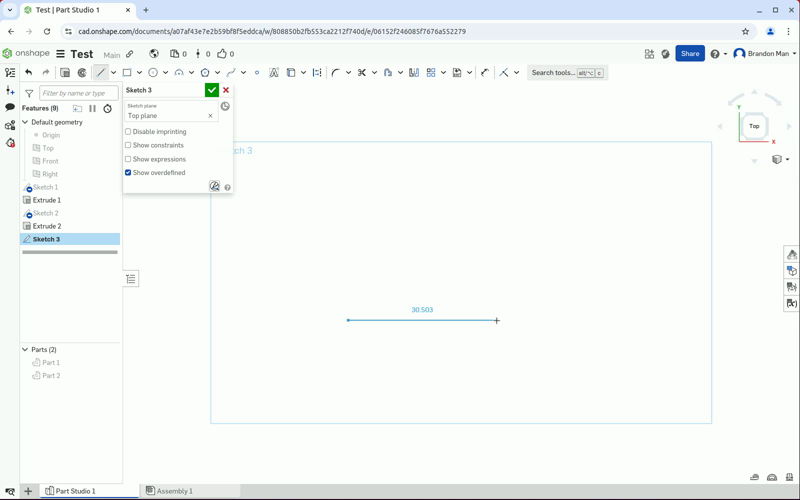
key_up(shift)
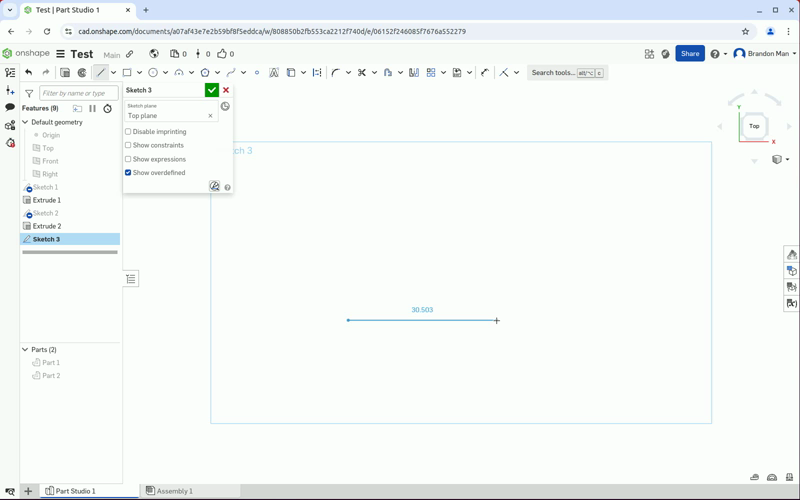
key_down(shift)
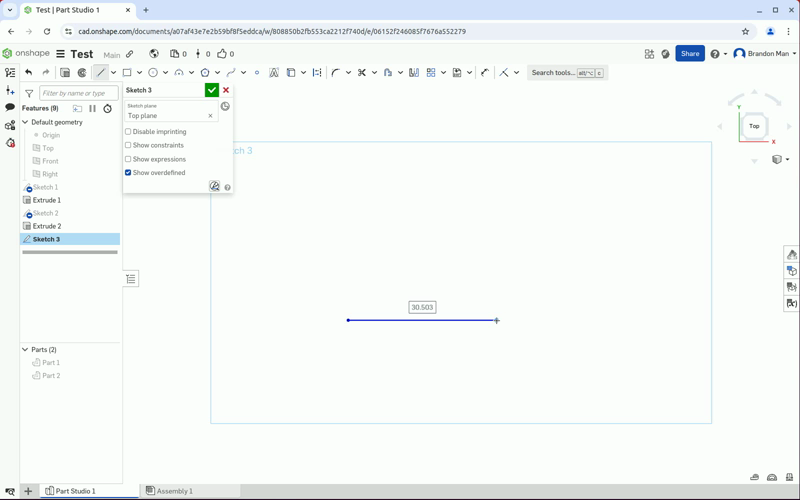
mouse_move(526, 320)
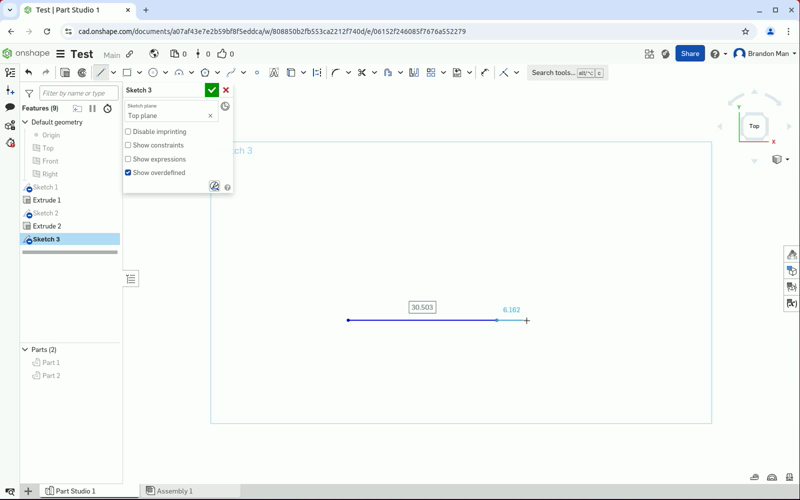
mouse_move(496, 282)
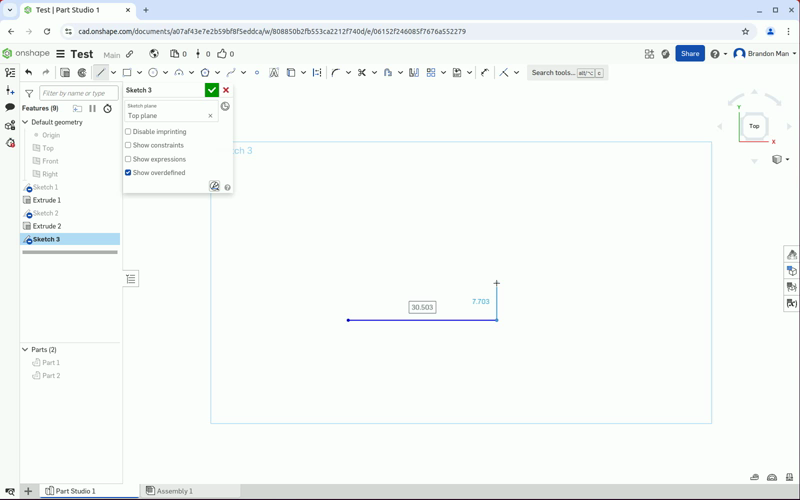
click(496, 282)
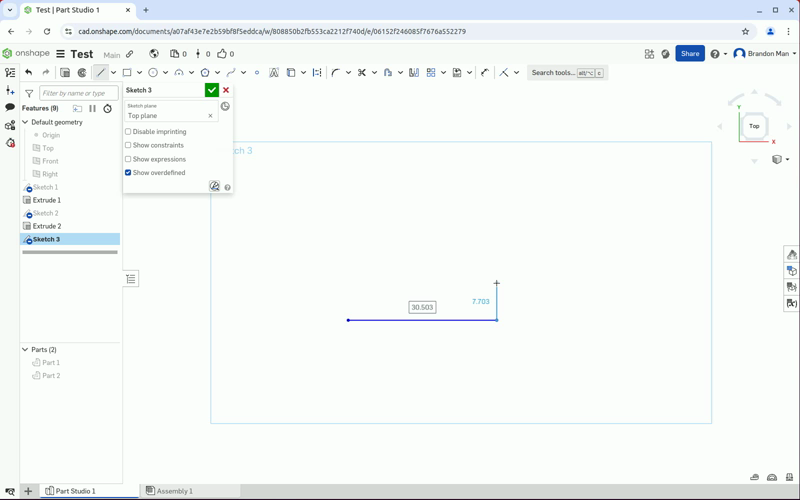
key_up(shift)
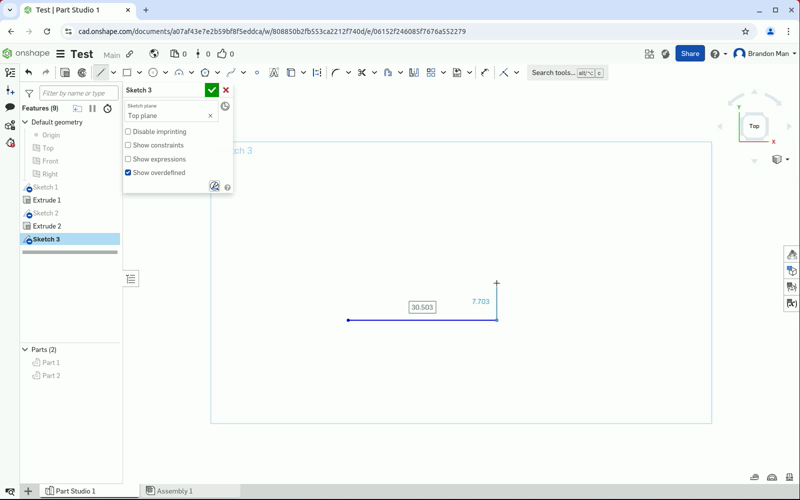
key_down(shift)
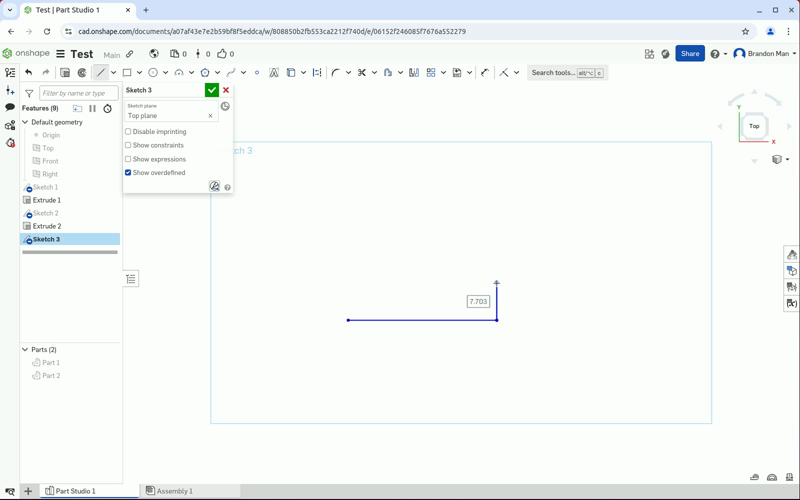
mouse_move(526, 282)
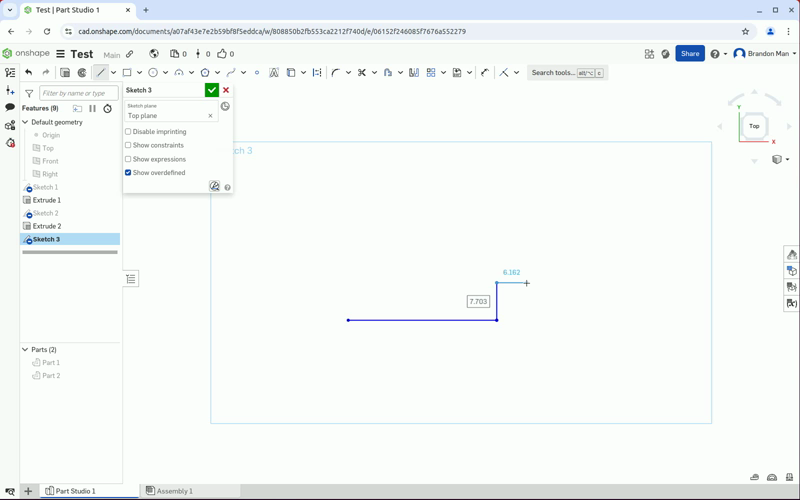
mouse_move(496, 245)
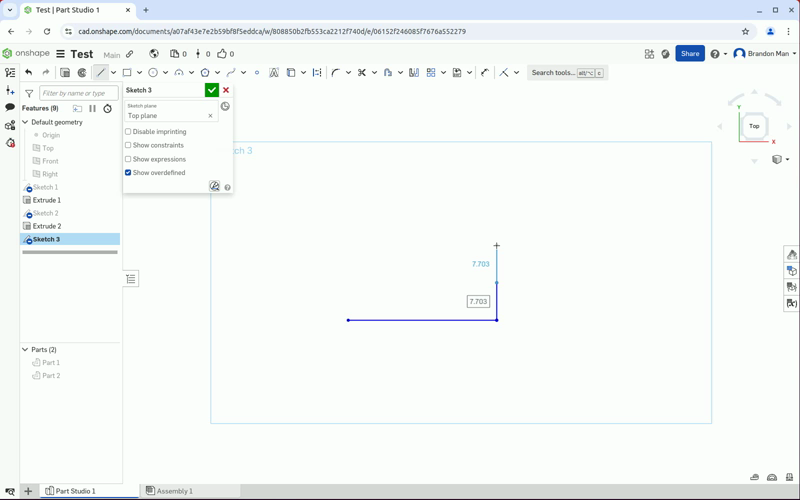
click(496, 245)
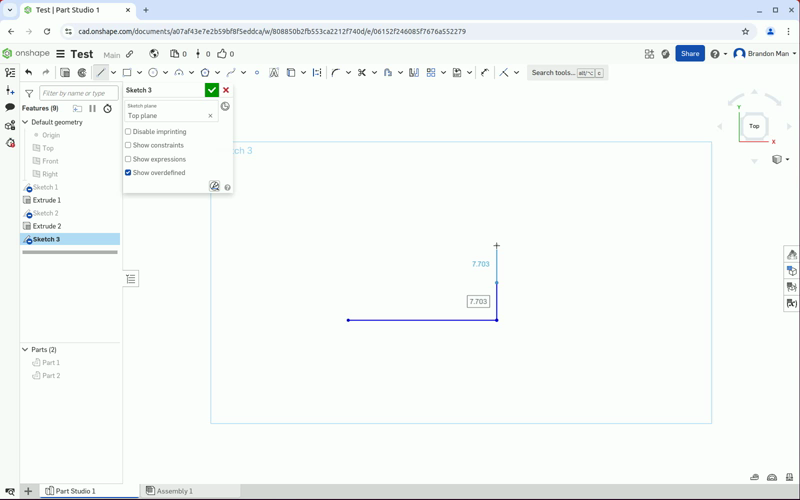
key_up(shift)
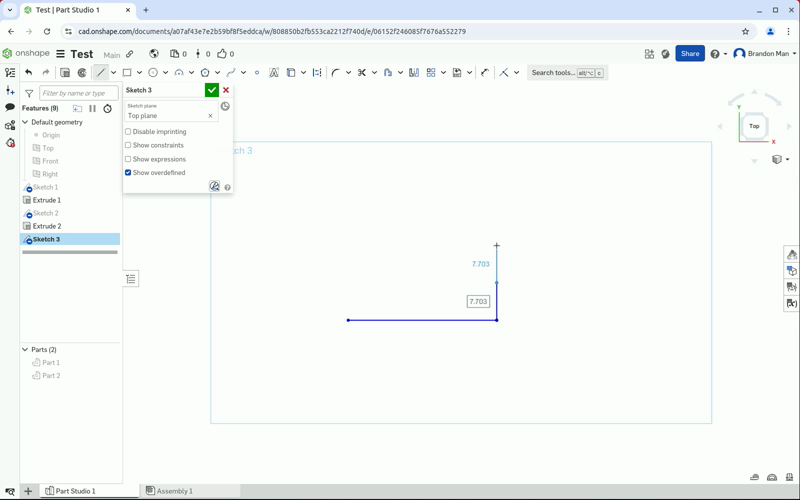
key_down(shift)
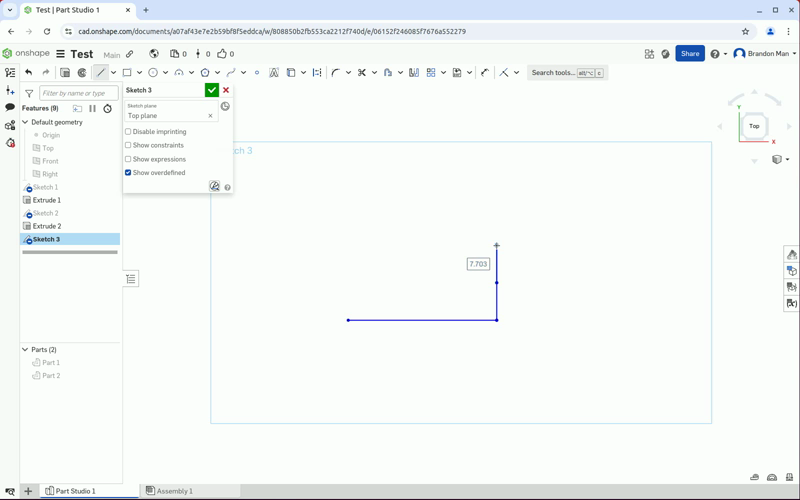
mouse_move(526, 245)
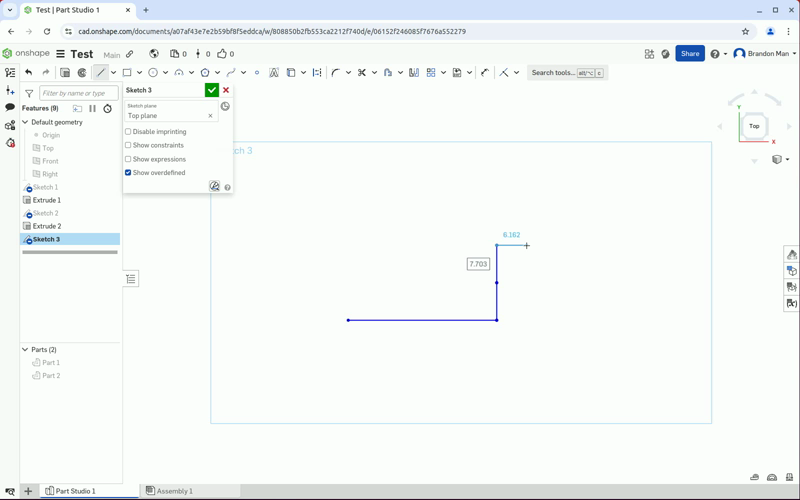
mouse_move(496, 209)
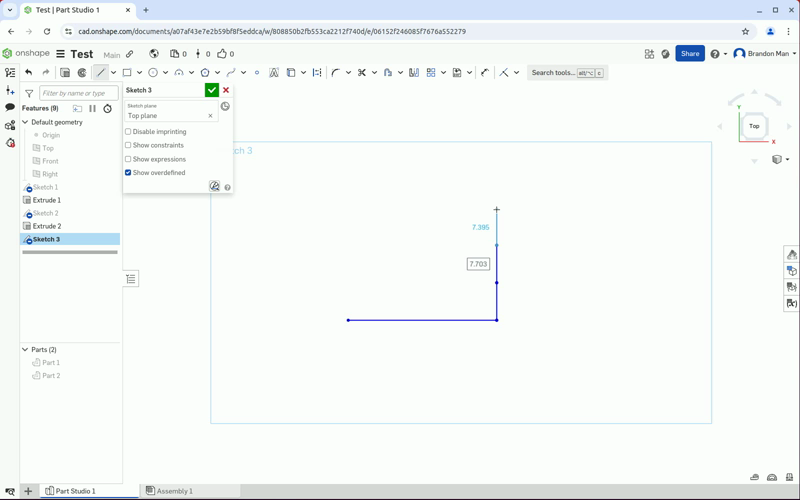
click(496, 209)
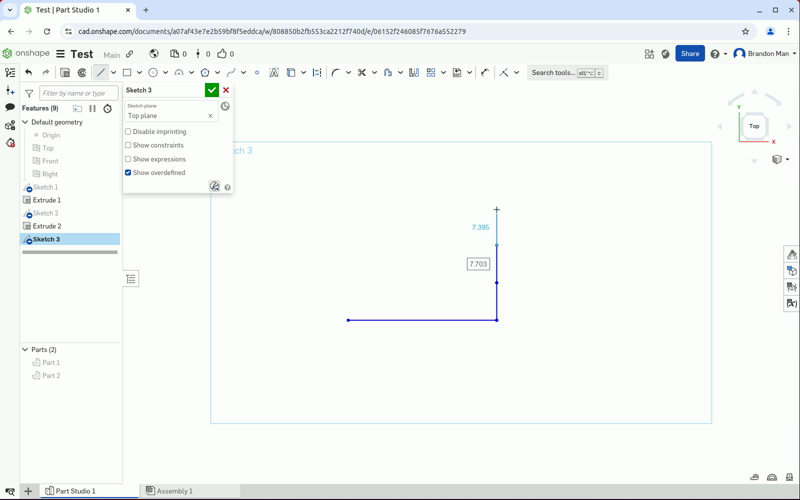
key_up(shift)
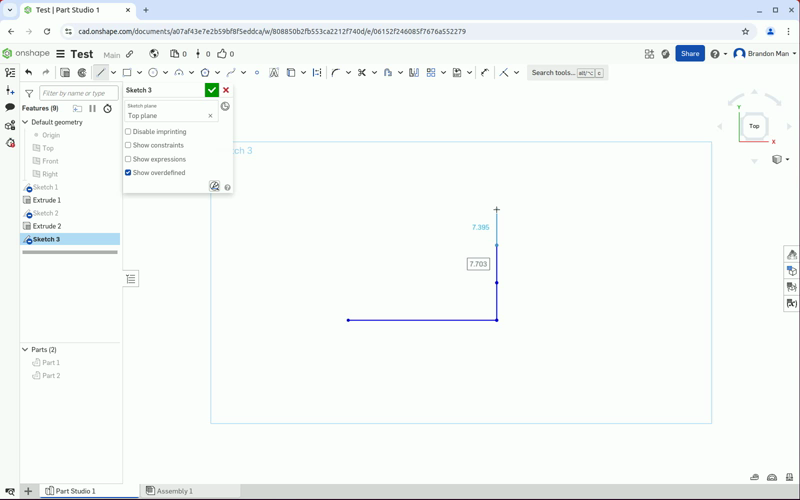
key_down(shift)
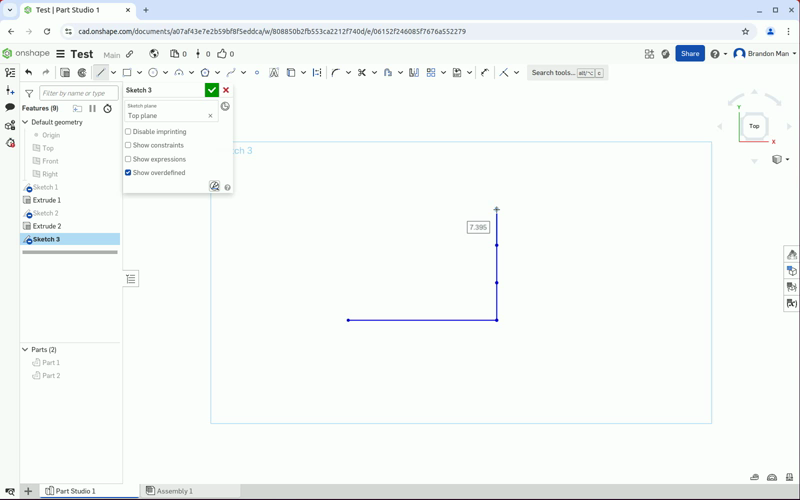
mouse_move(348, 209)
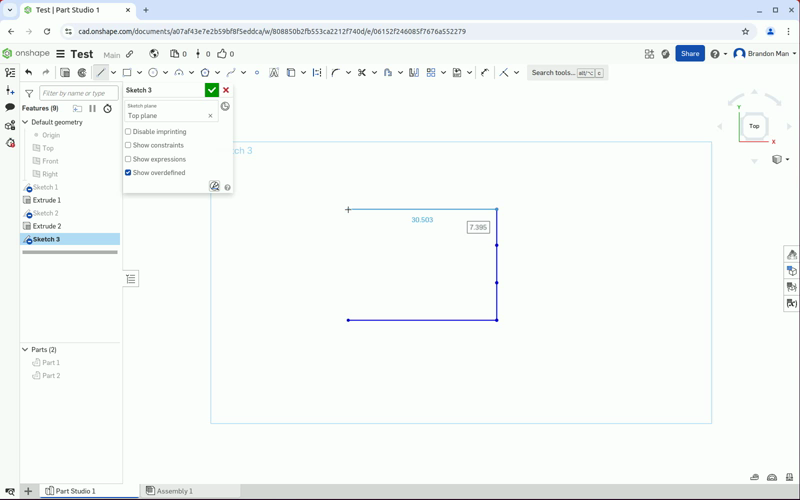
click(348, 209)
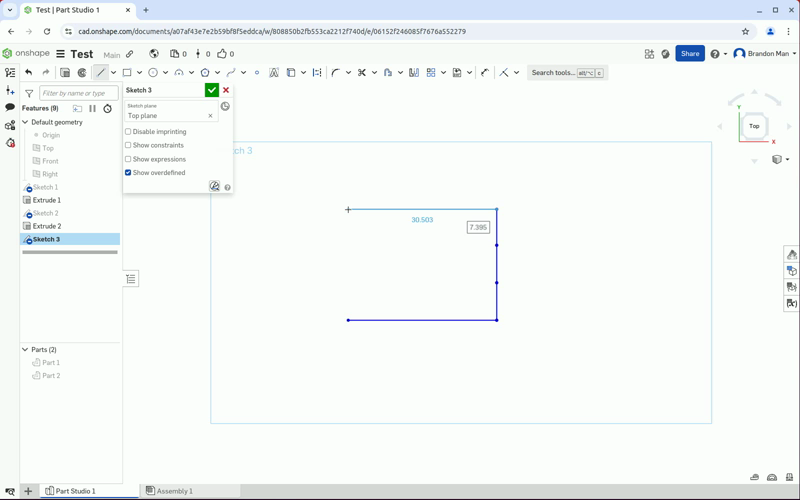
key_up(shift)
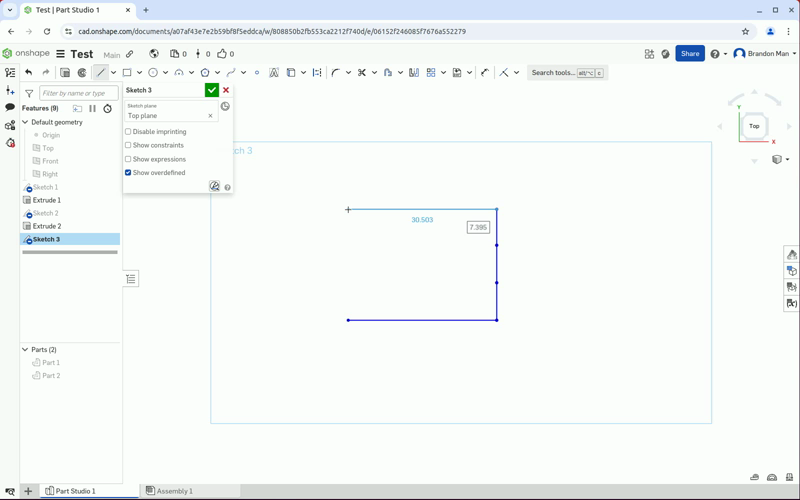
key_down(shift)
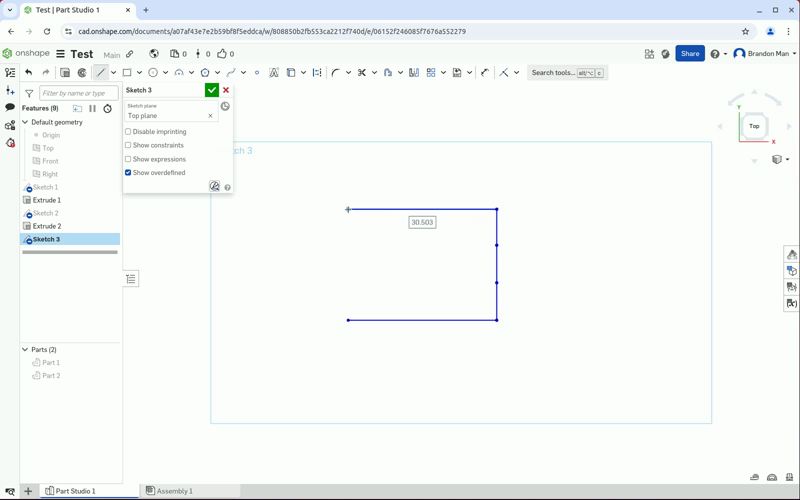
mouse_move(348, 320)
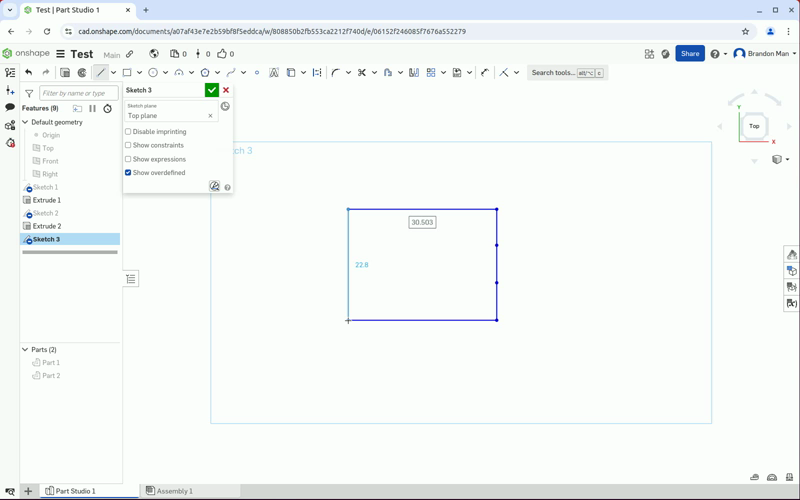
key_up(shift)
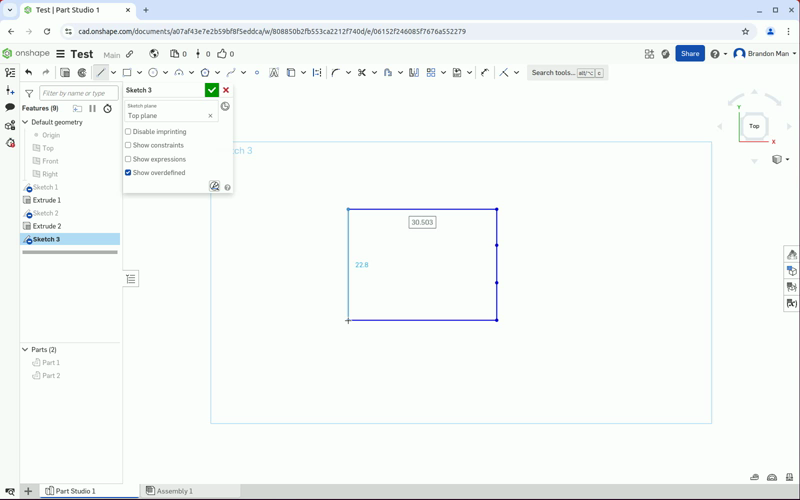
click(348, 320)
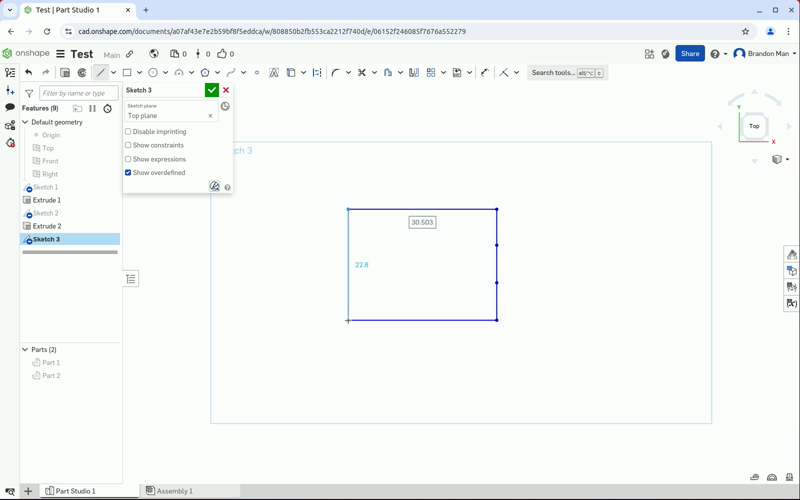
key(esc)
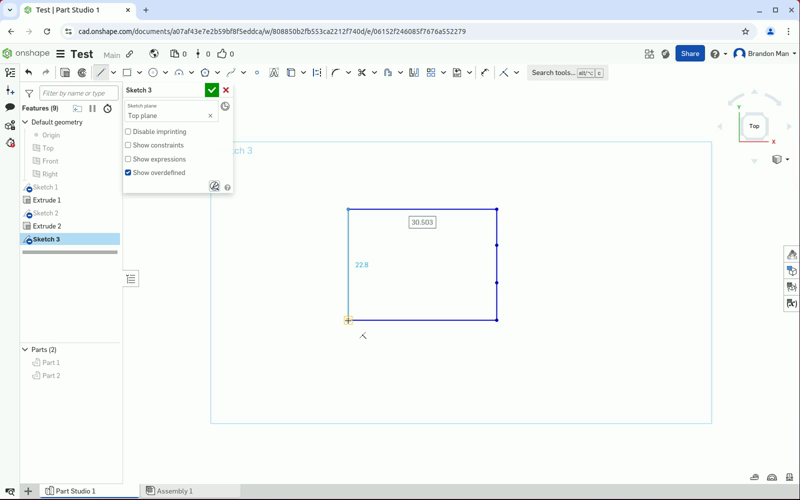
mouse_move(429, 265)
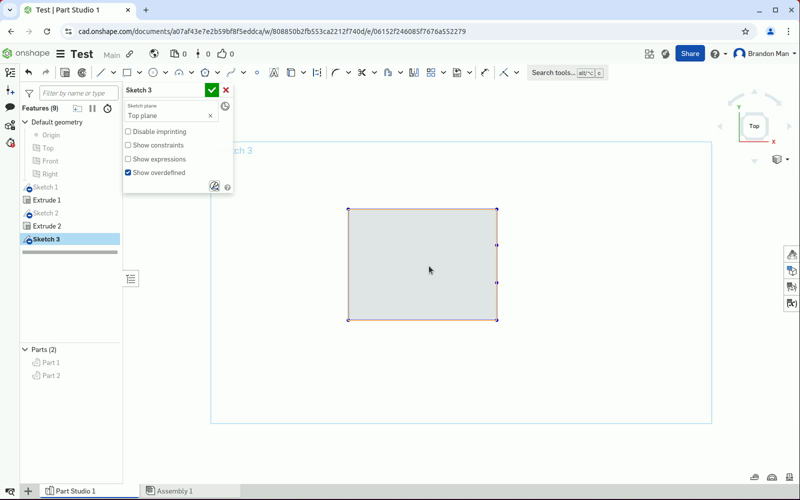
click(429, 265)
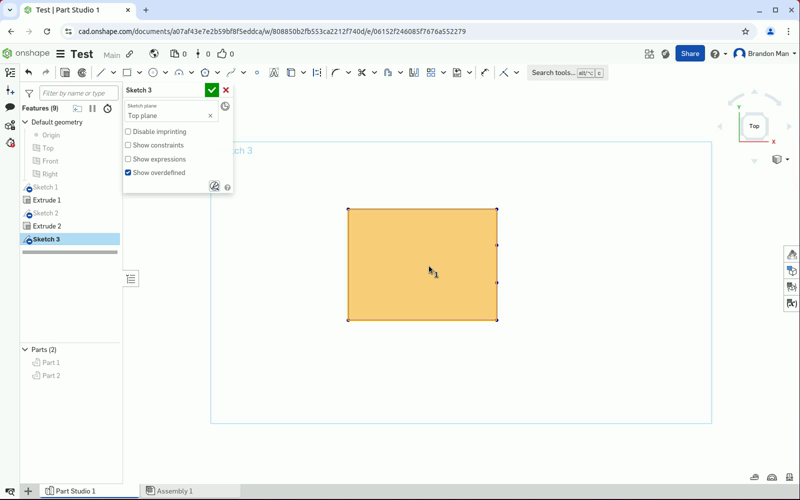
mouse_move(73, 352)
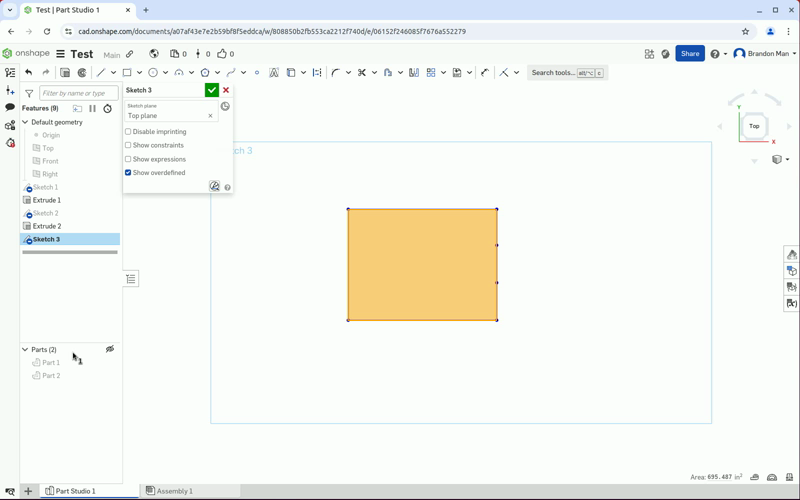
key(shift+y)
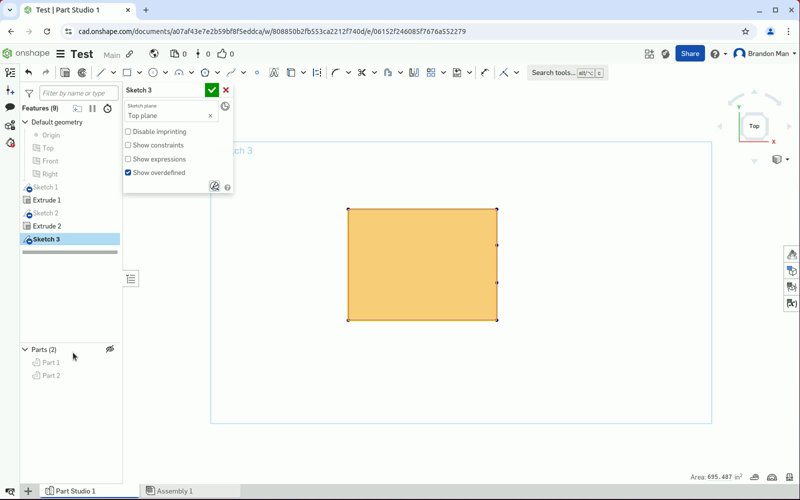
key(shift+e)
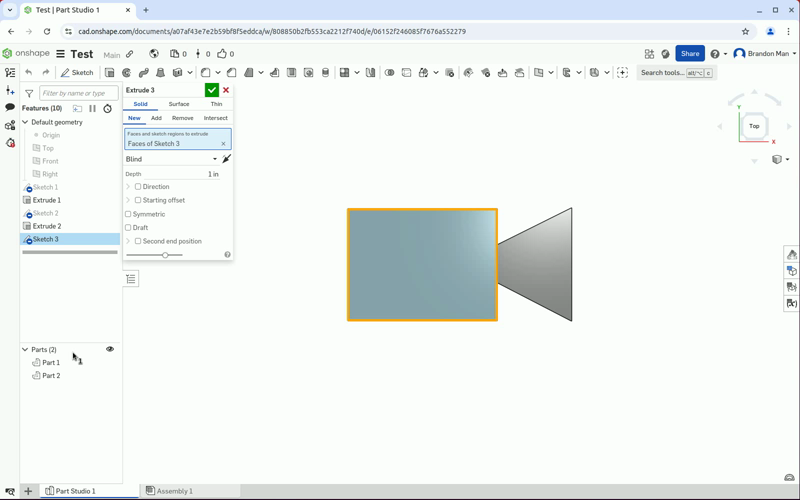
mouse_move(143, 106)
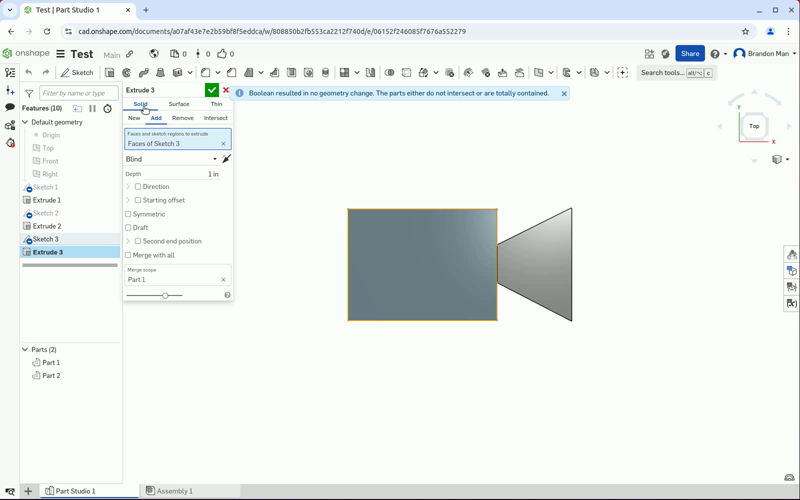
click(143, 106)
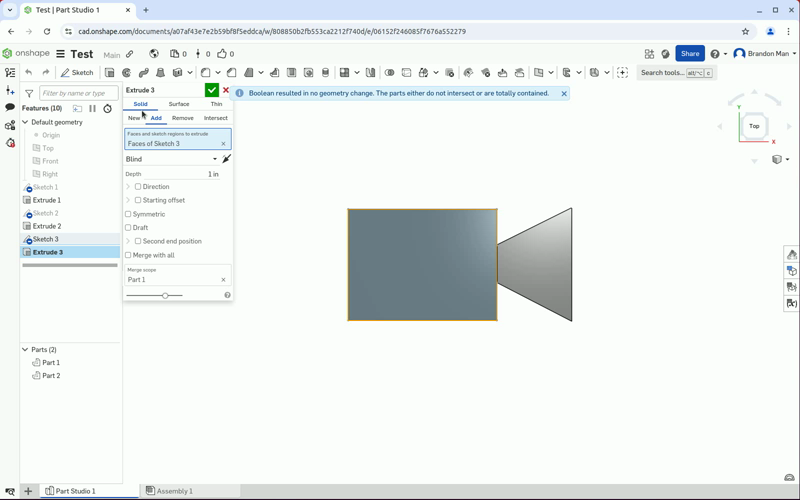
mouse_move(137, 120)
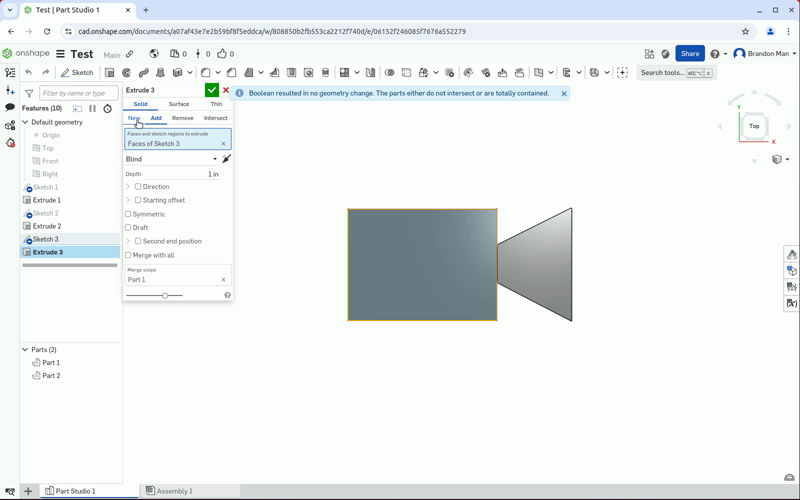
click(137, 120)
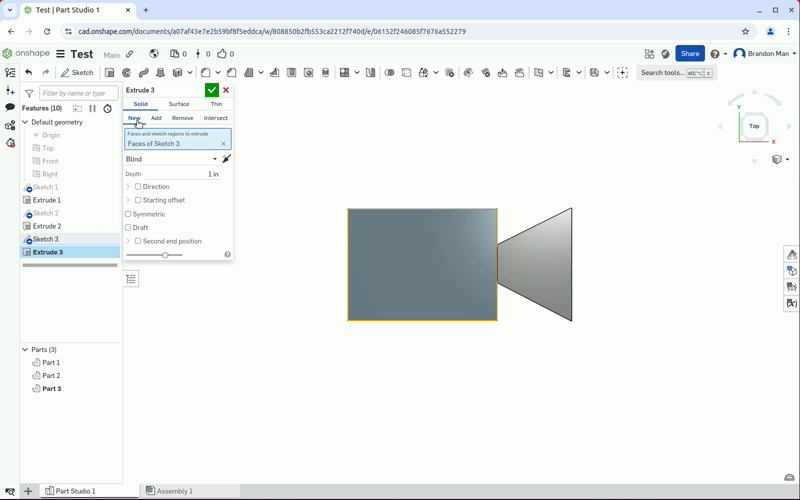
key(tab, 4)
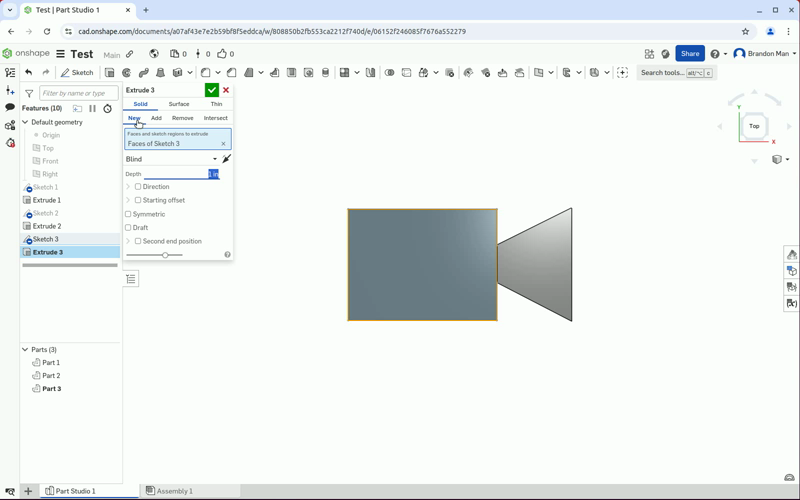
text(-7.703)
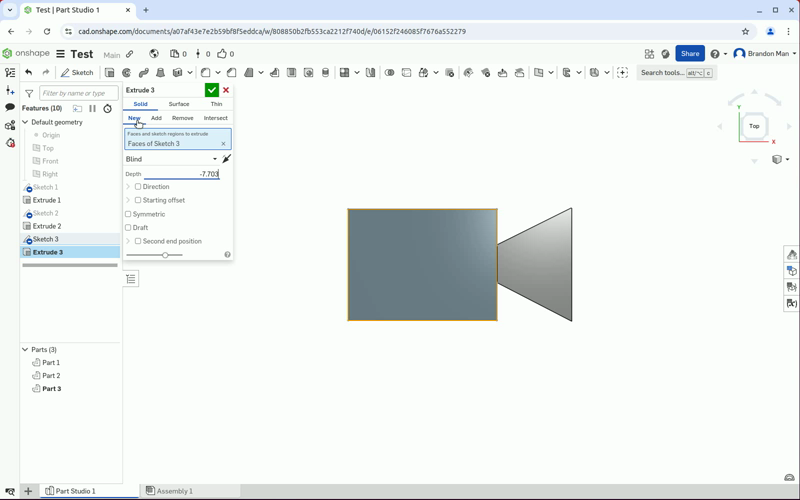
key(enter)
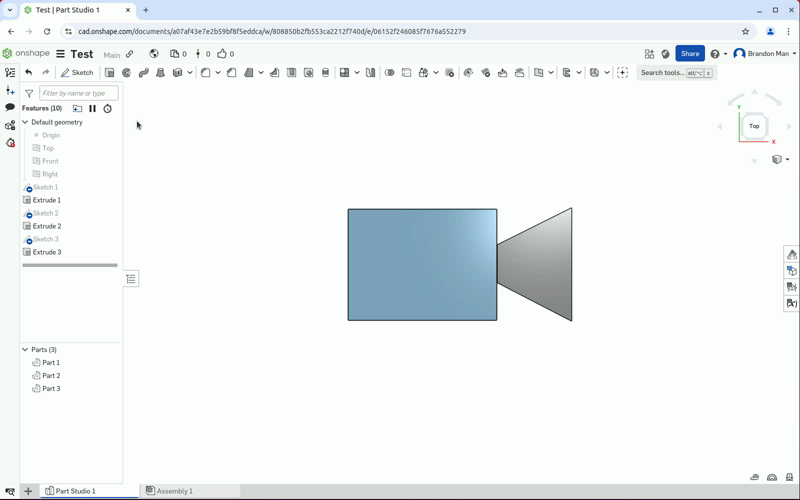
key(shift+h)
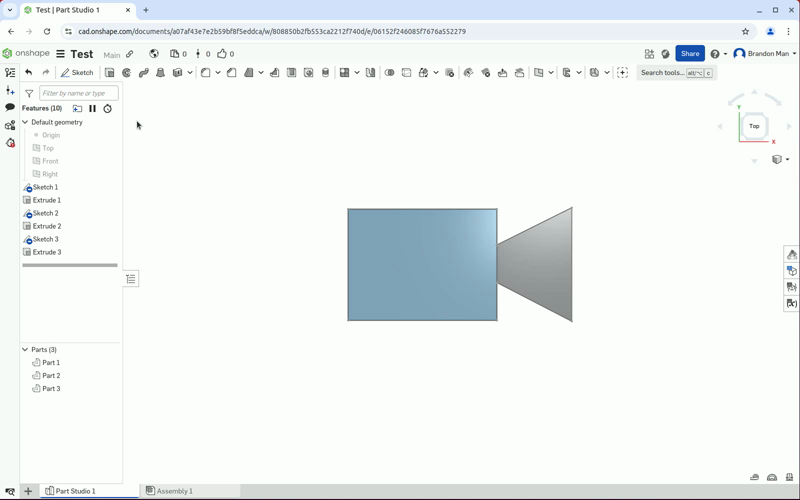
key(shift+h)
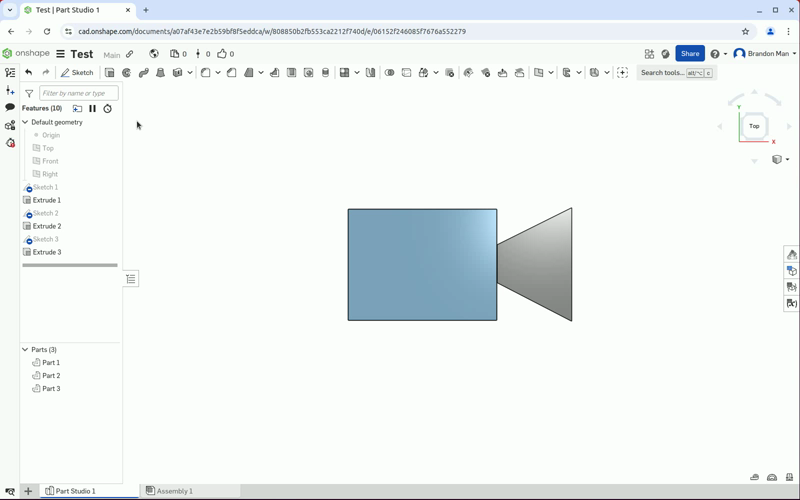
mouse_move(73, 189)
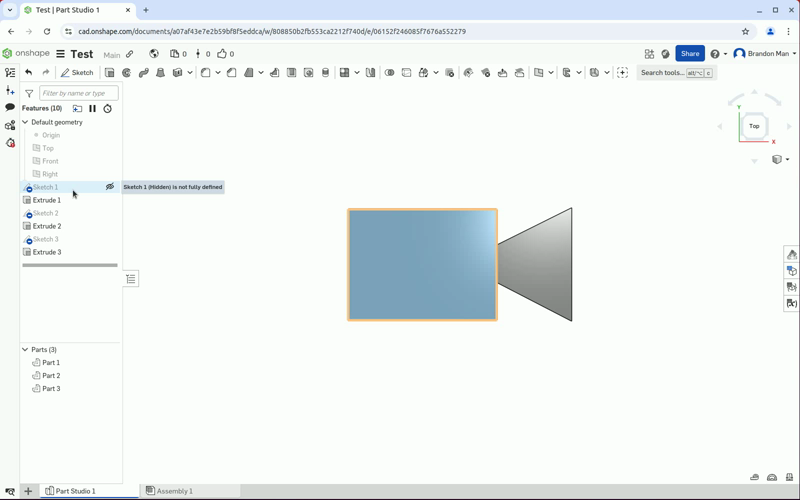
click(73, 189)
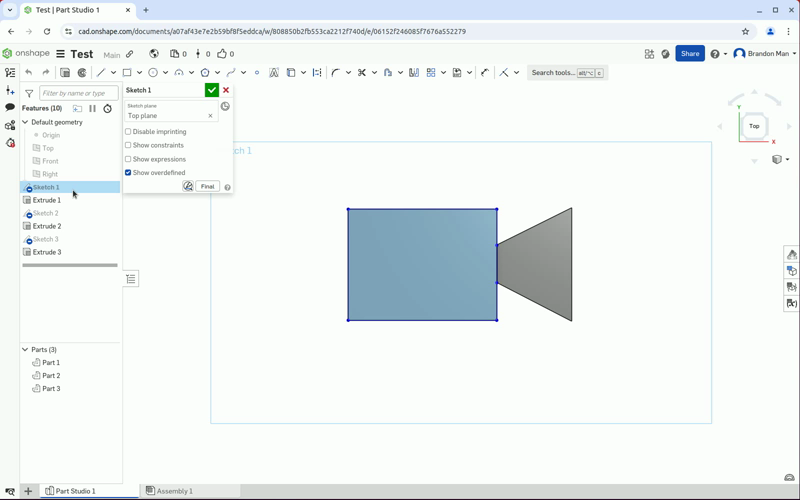
mouse_move(229, 92)
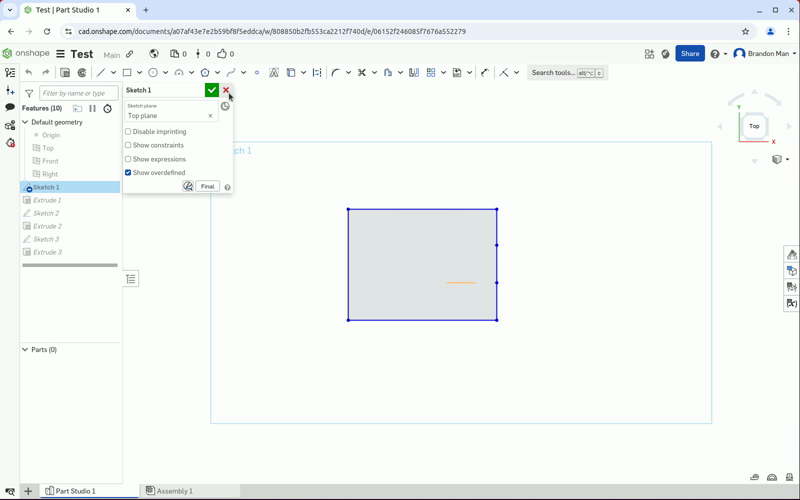
click(229, 92)
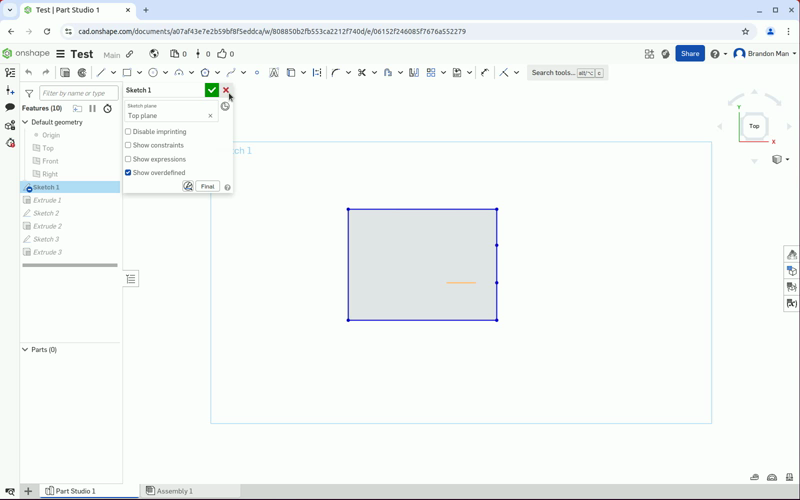
key(shift+s)
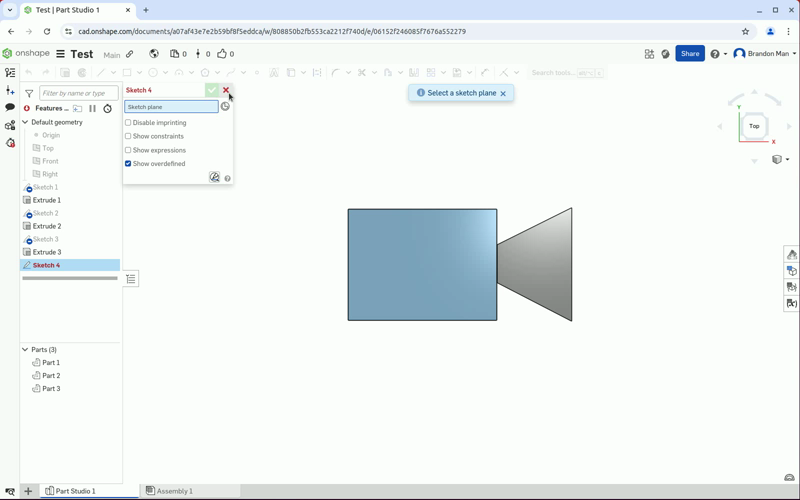
mouse_move(73, 150)
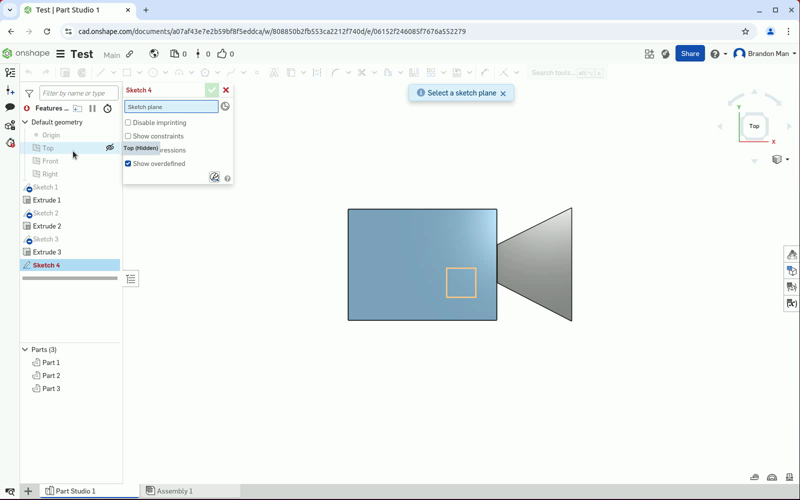
click(73, 150)
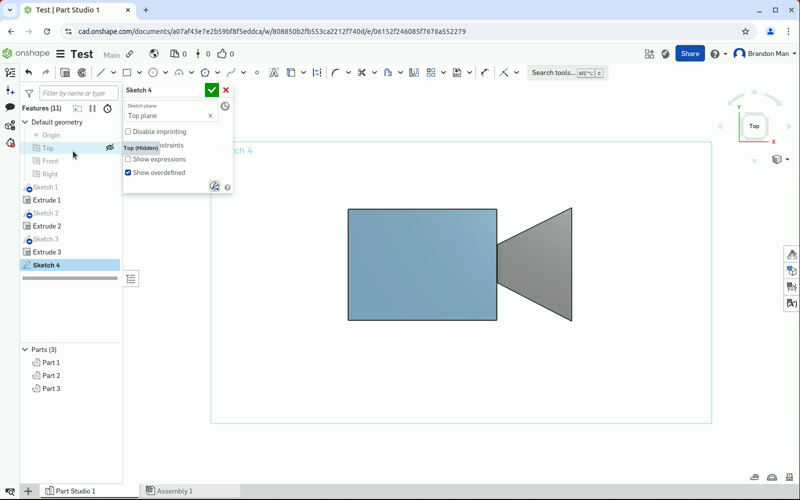
mouse_move(73, 352)
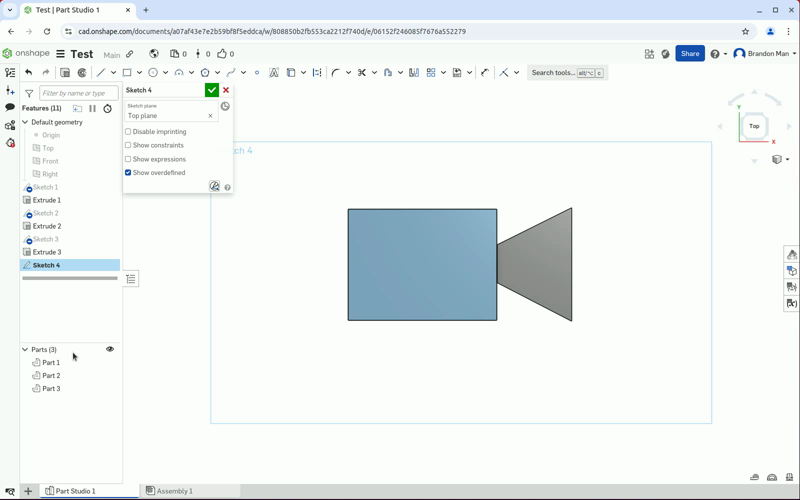
key(y)
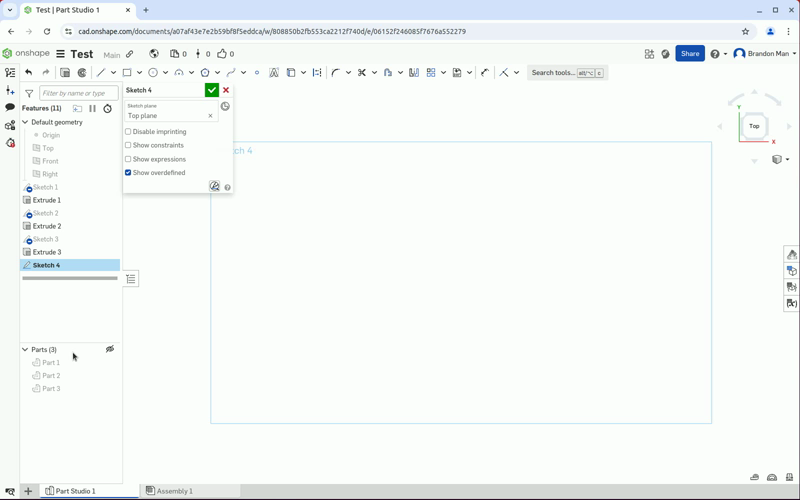
key(l)
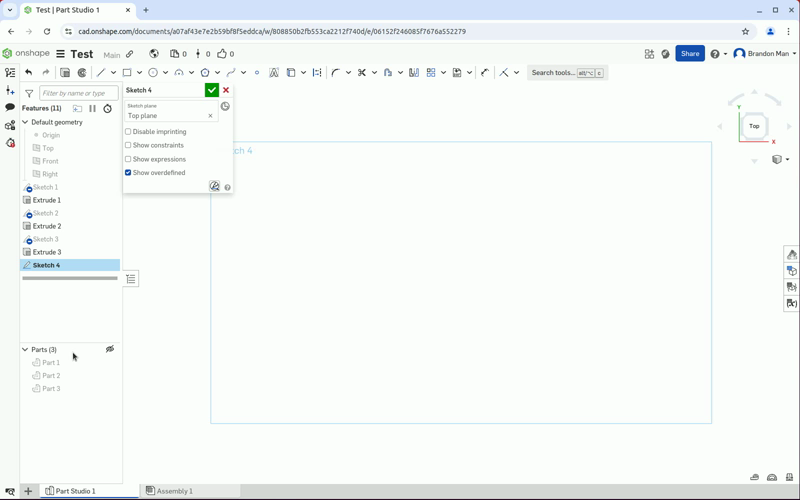
key_down(shift)
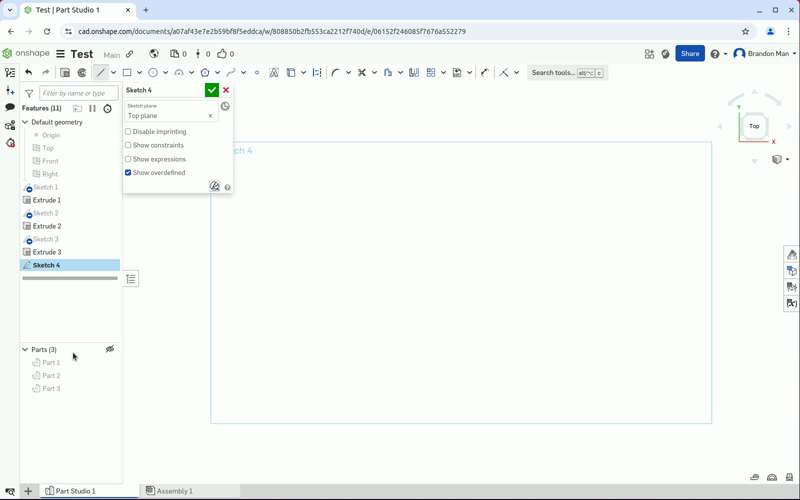
mouse_move(497, 282)
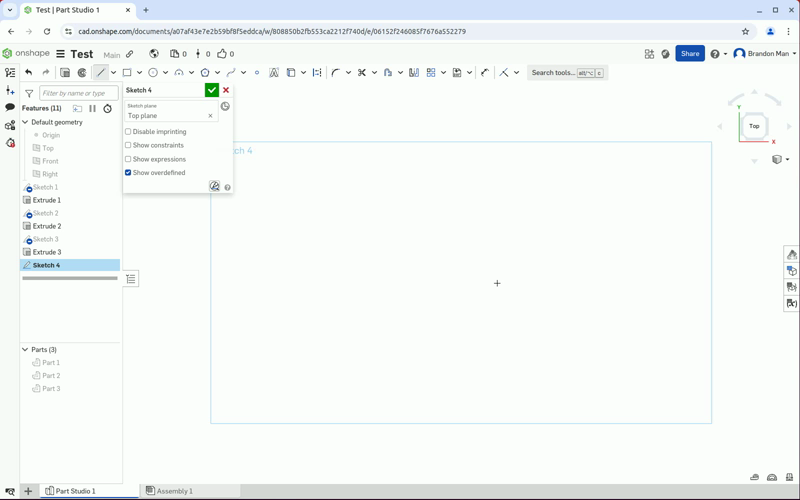
click(497, 282)
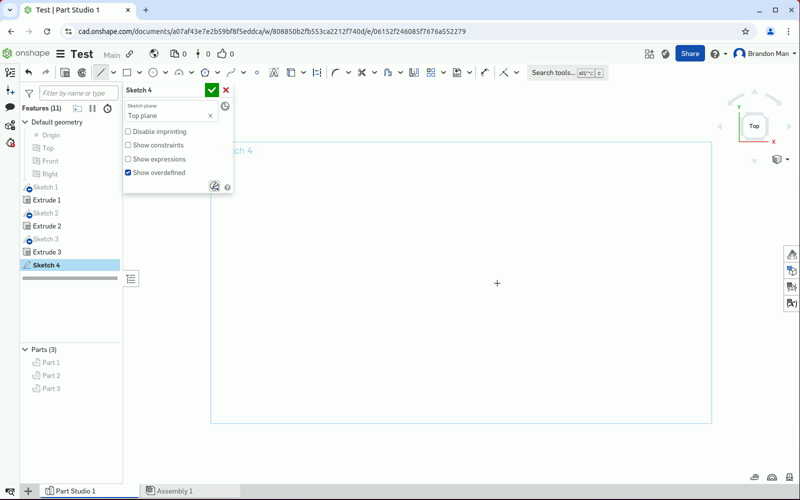
key_up(shift)
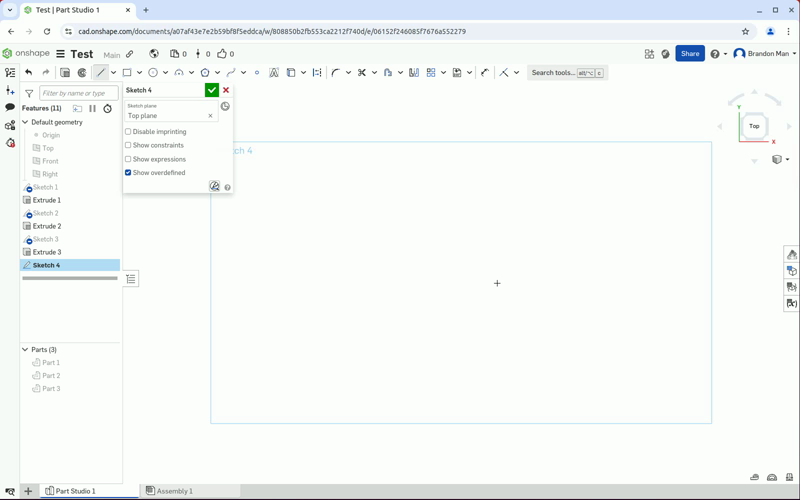
key_down(shift)
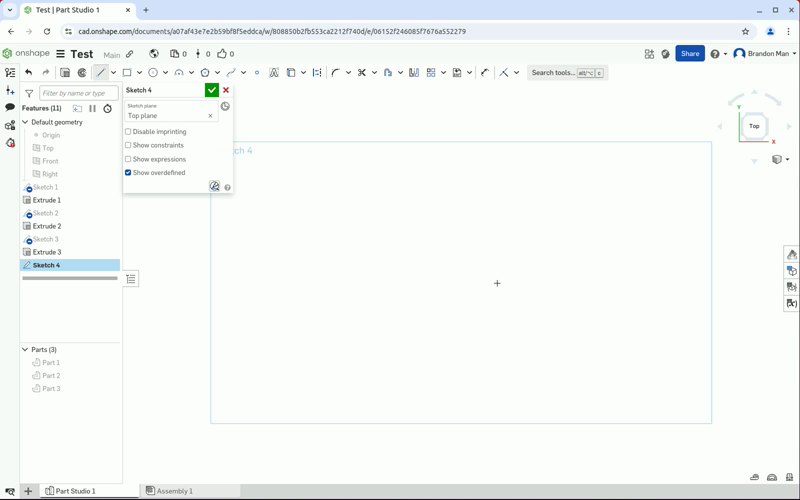
mouse_move(571, 321)
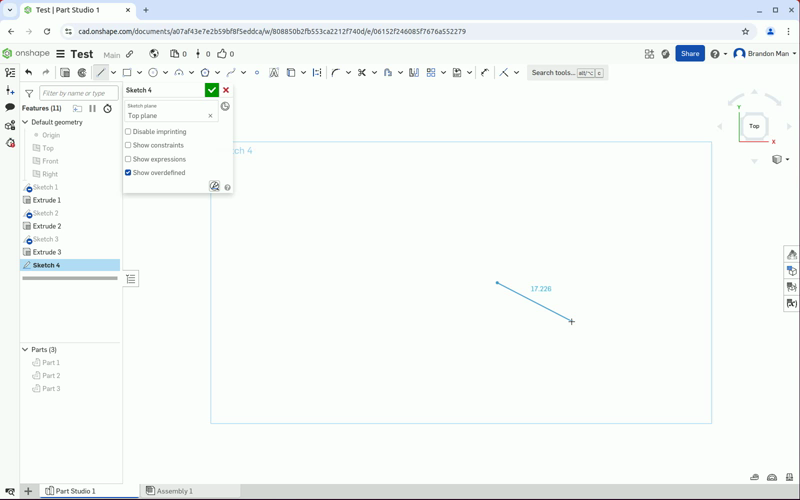
click(571, 321)
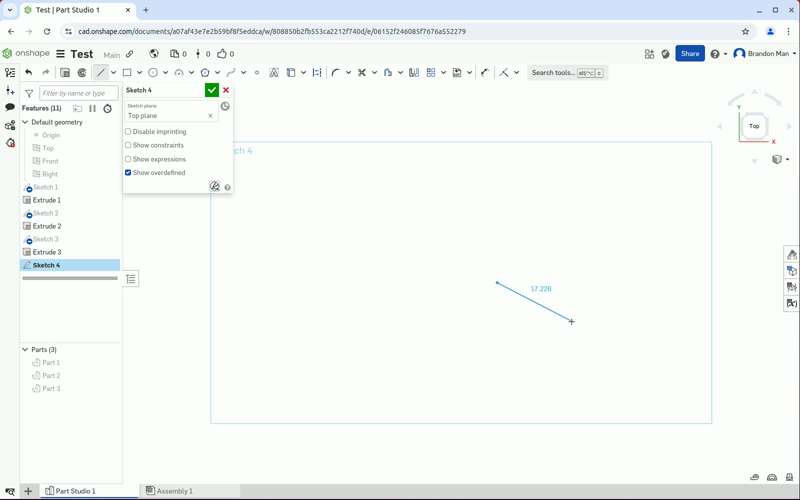
key_up(shift)
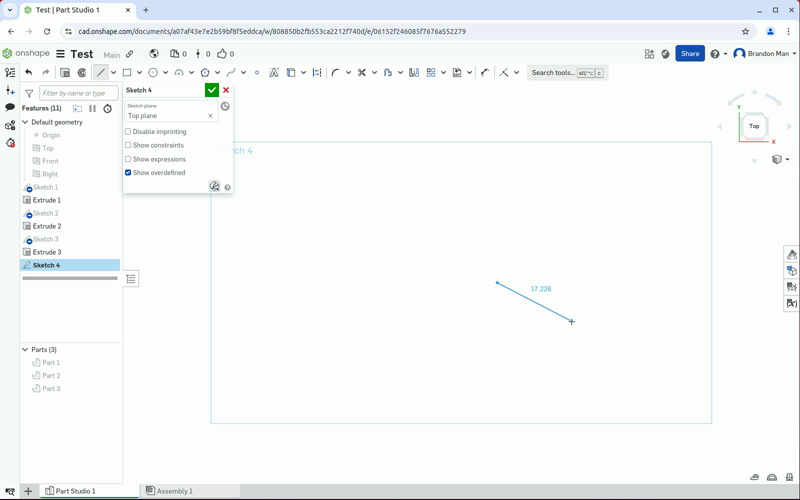
key_down(shift)
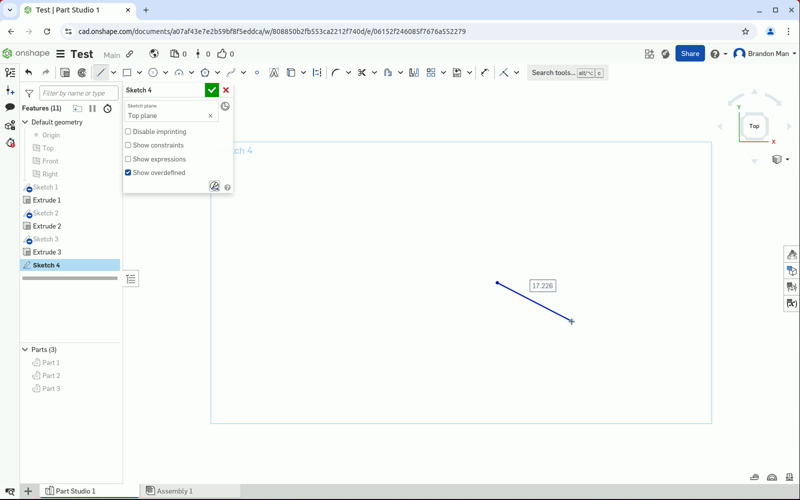
mouse_move(571, 207)
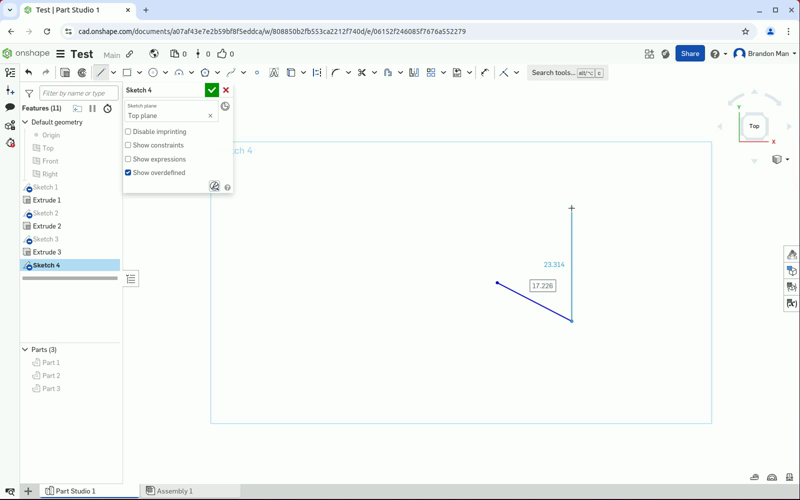
click(571, 207)
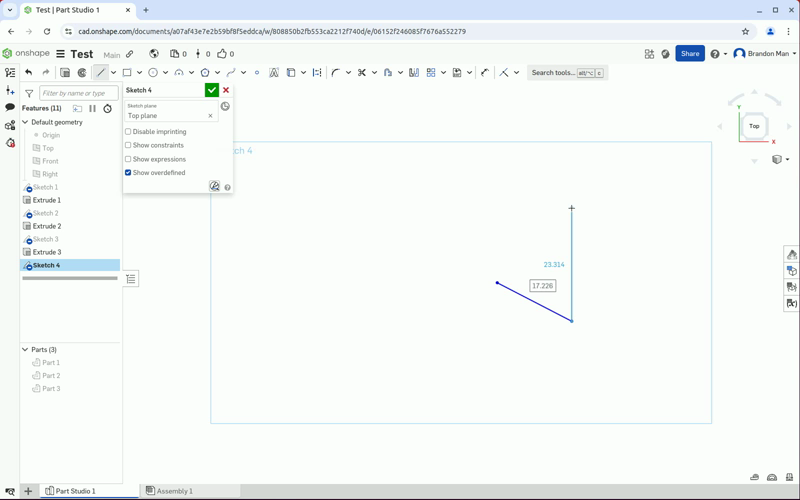
key_up(shift)
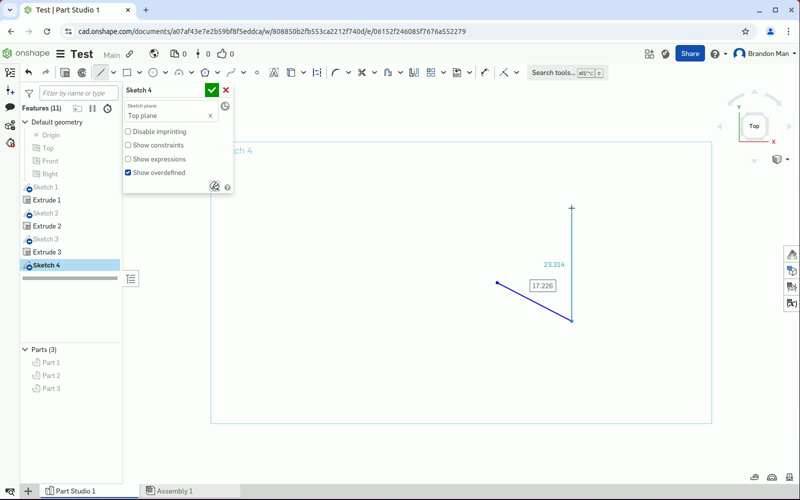
key_down(shift)
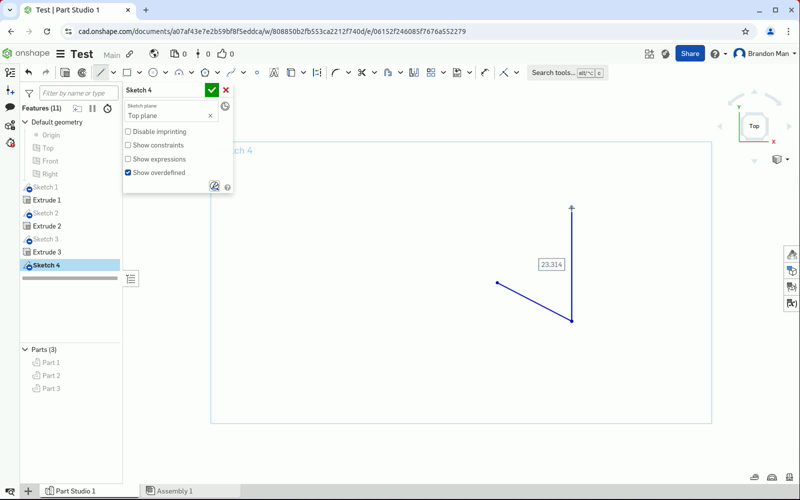
mouse_move(497, 244)
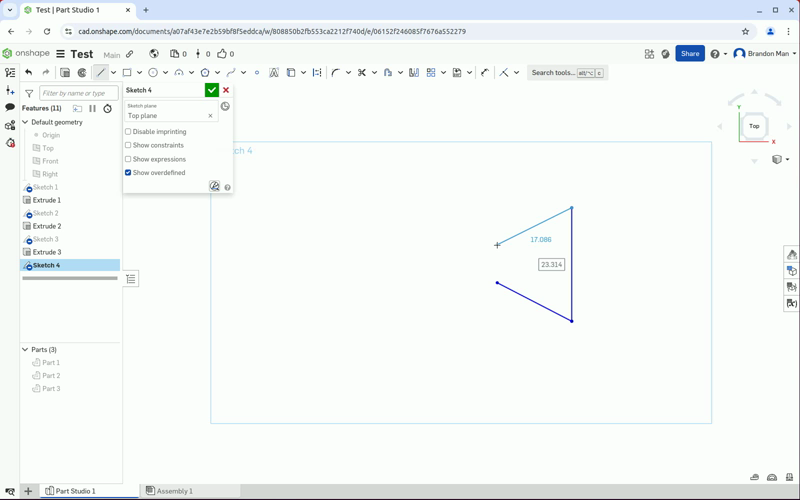
click(497, 244)
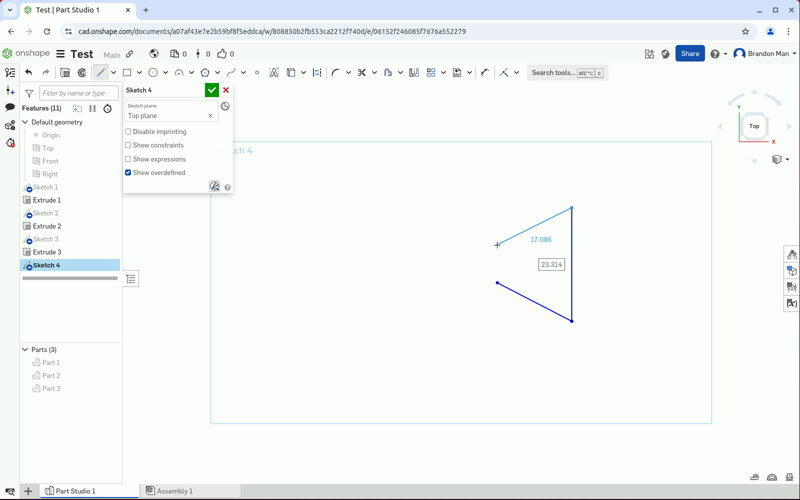
key_up(shift)
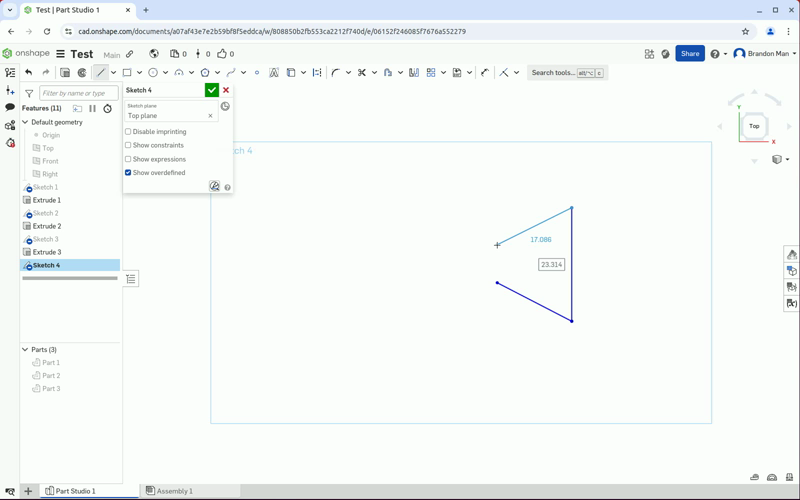
mouse_move(527, 244)
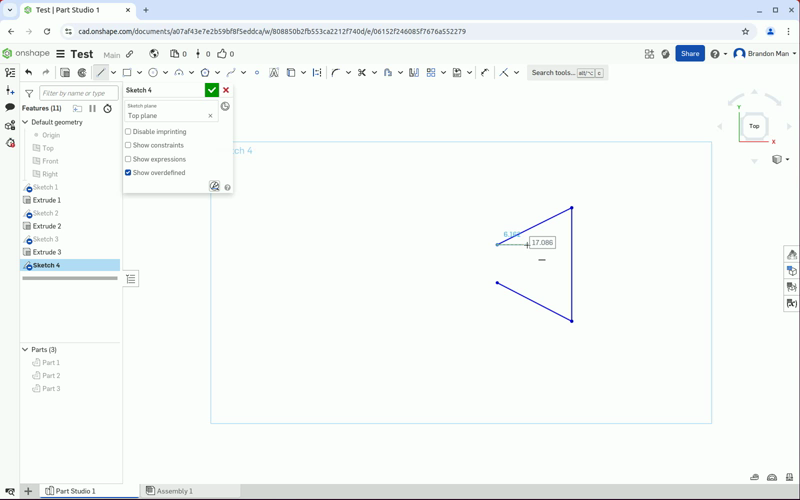
key_down(shift)
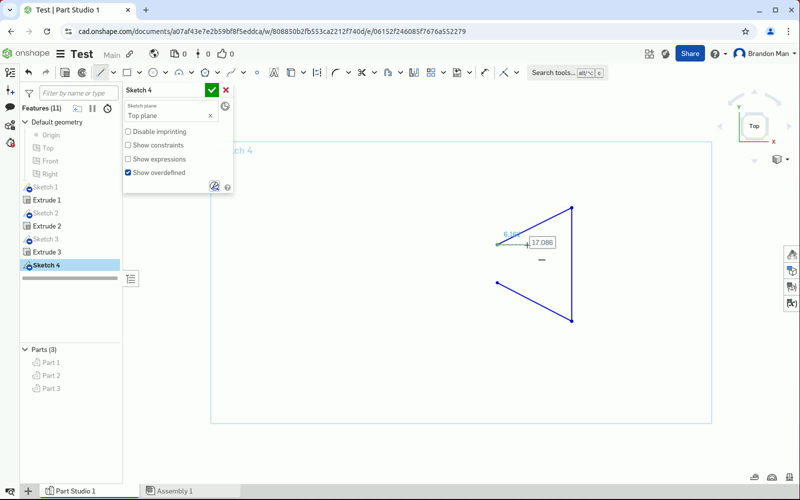
mouse_move(497, 282)
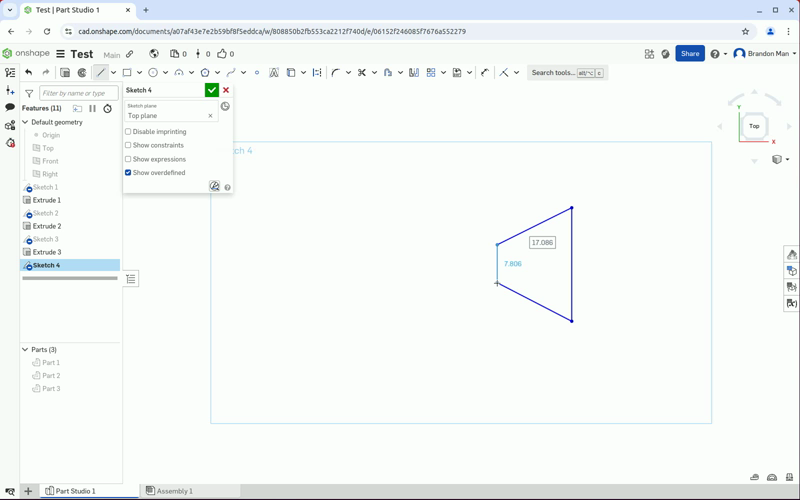
key_up(shift)
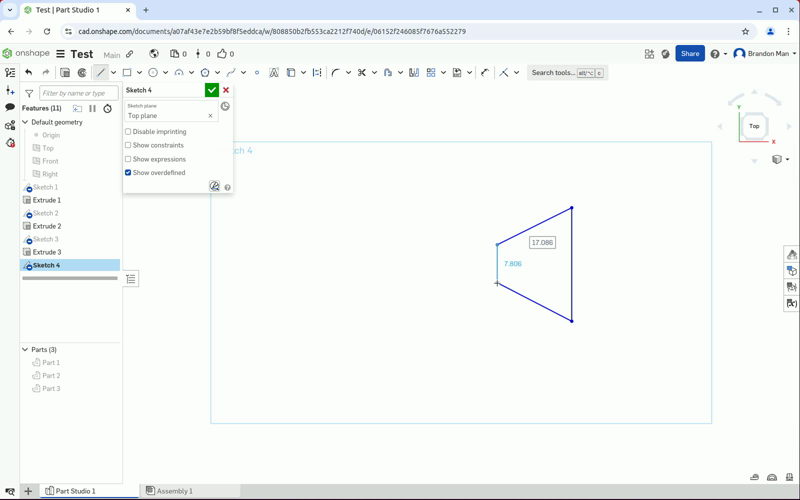
click(497, 282)
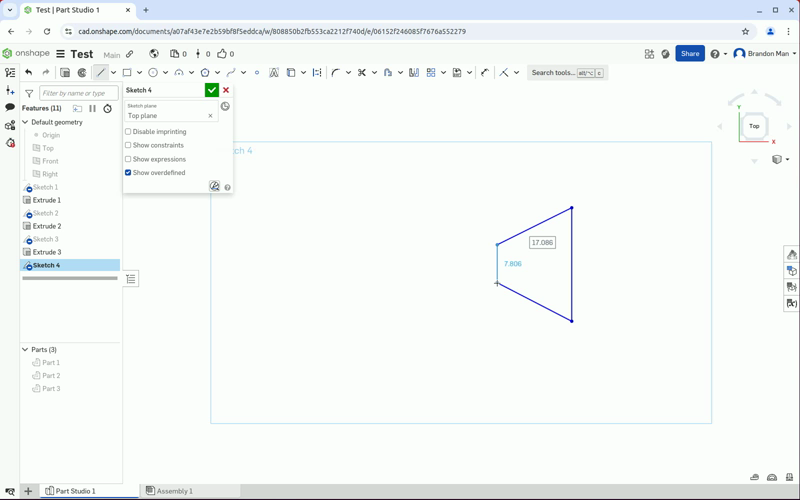
key(esc)
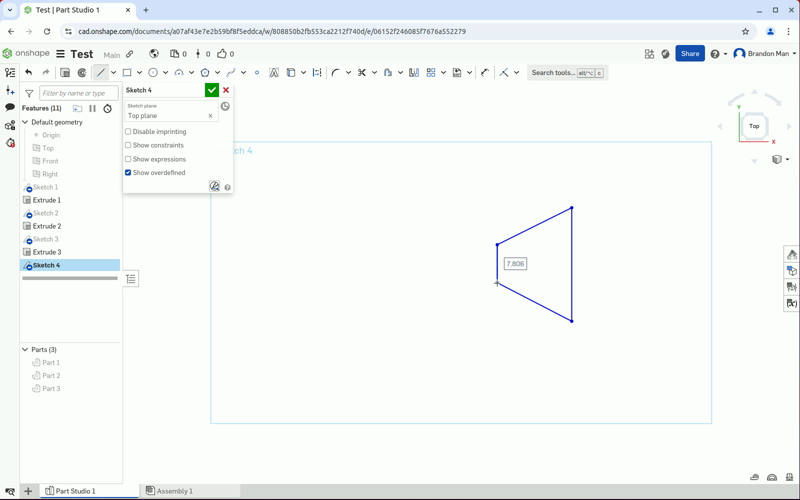
mouse_move(547, 299)
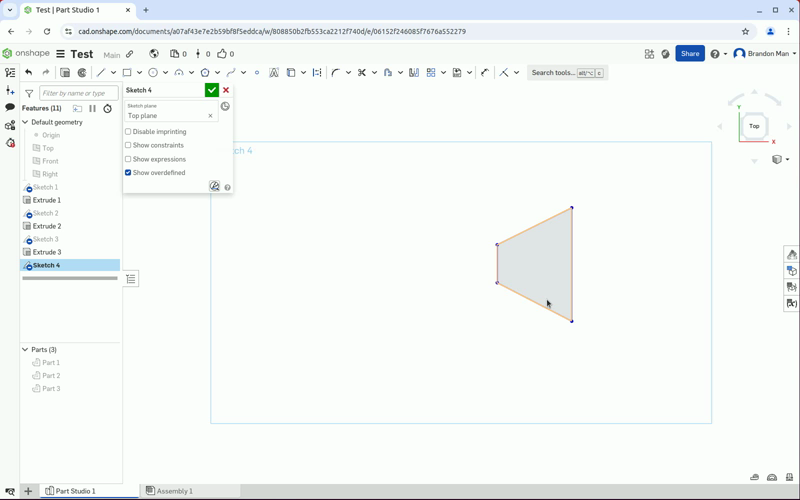
click(547, 299)
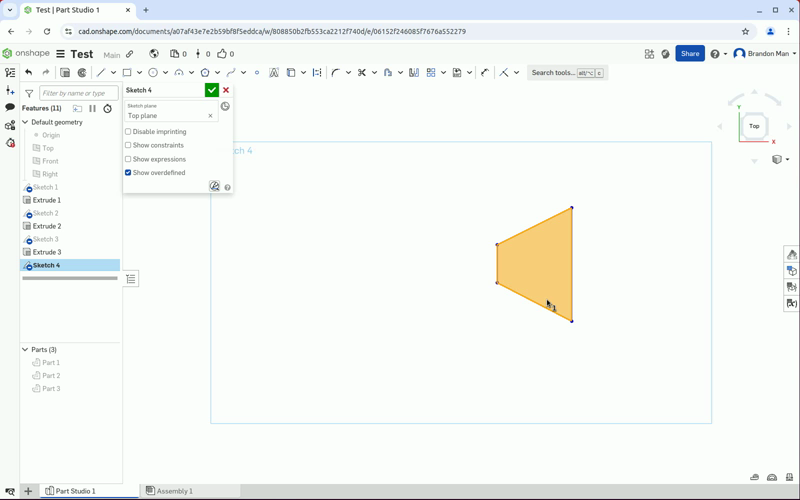
mouse_move(73, 352)
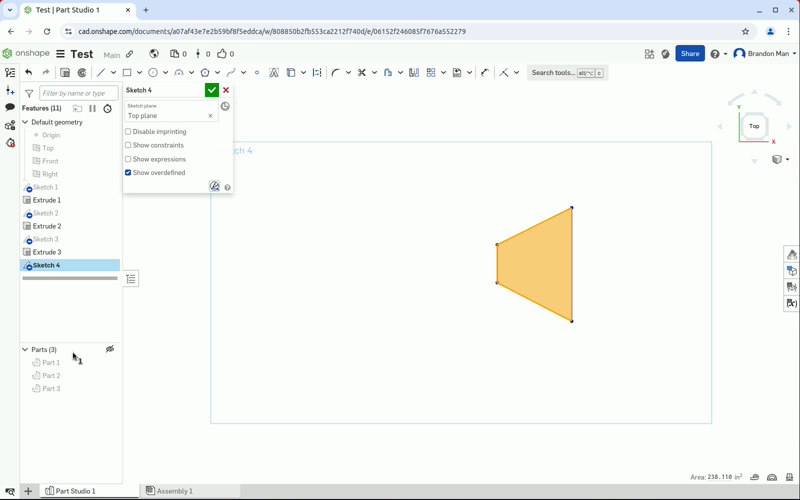
key(shift+y)
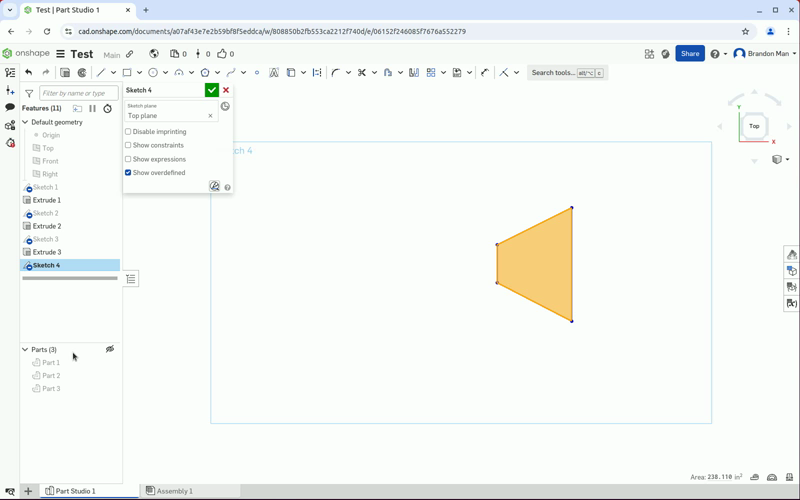
key(shift+e)
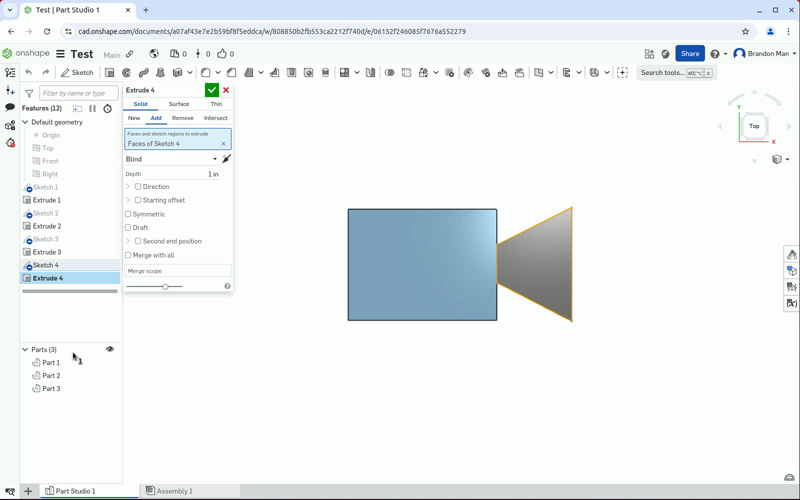
mouse_move(143, 106)
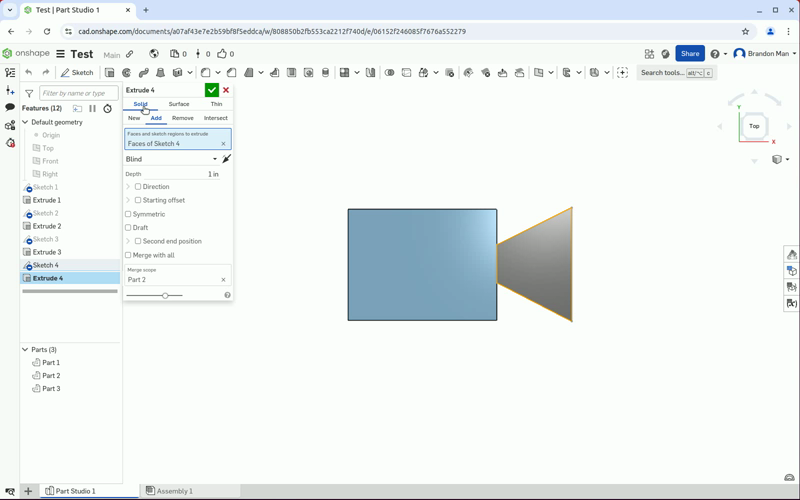
click(143, 106)
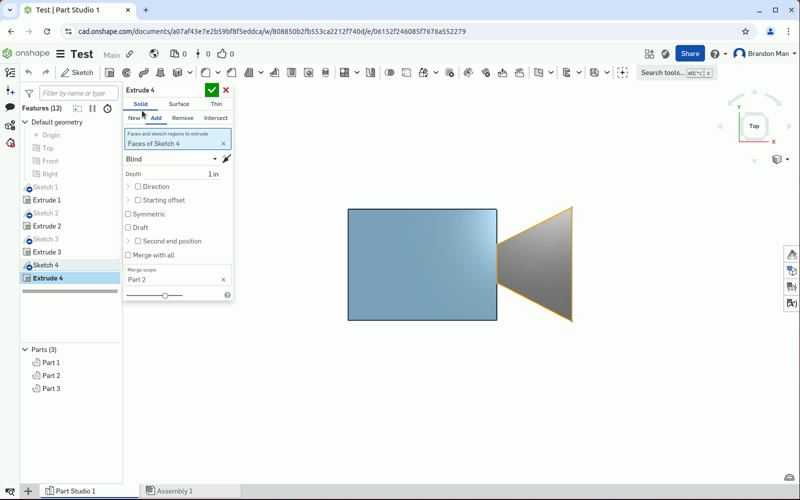
mouse_move(137, 120)
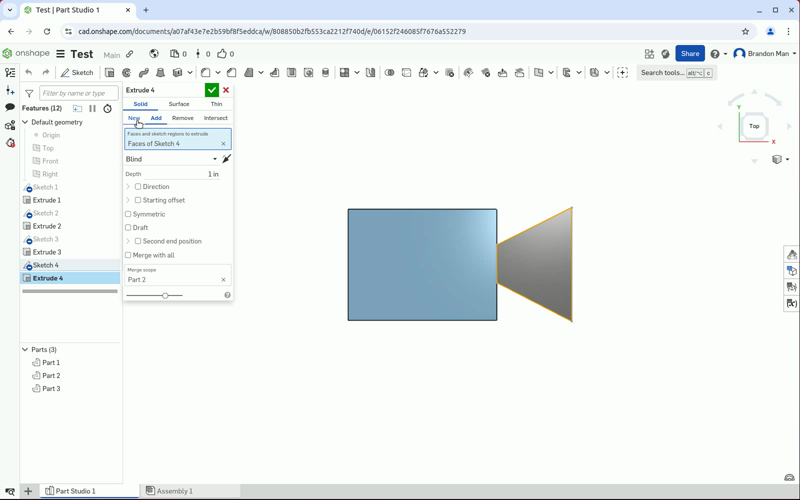
click(137, 120)
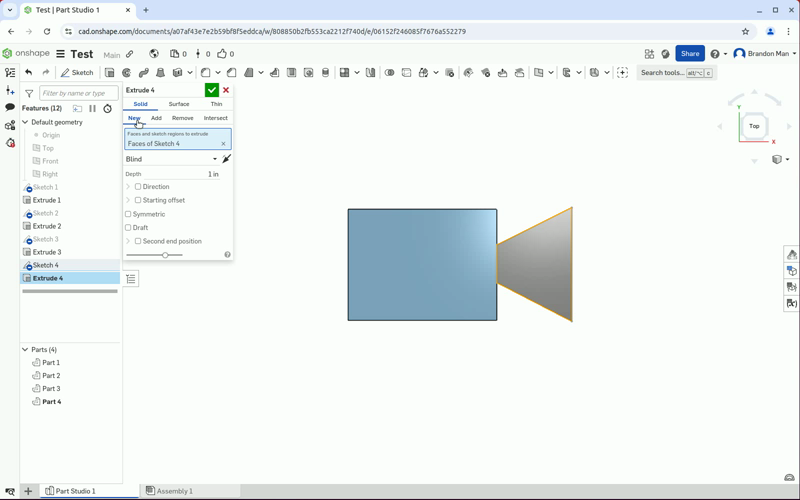
key(tab, 4)
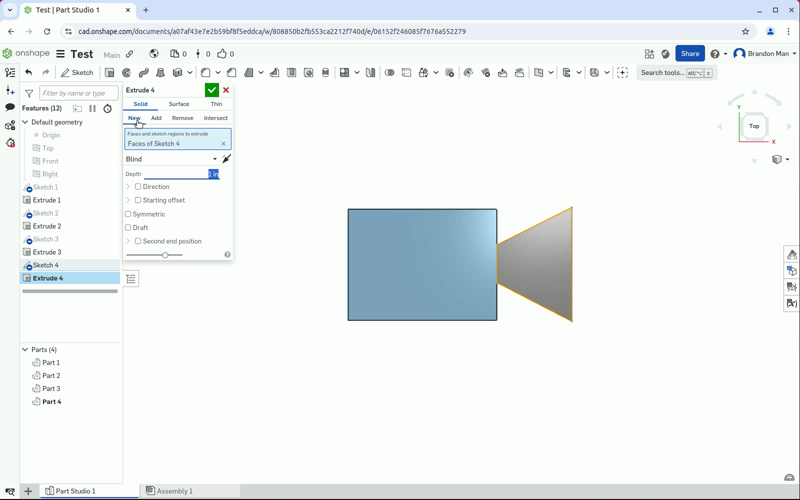
text(-7.462)
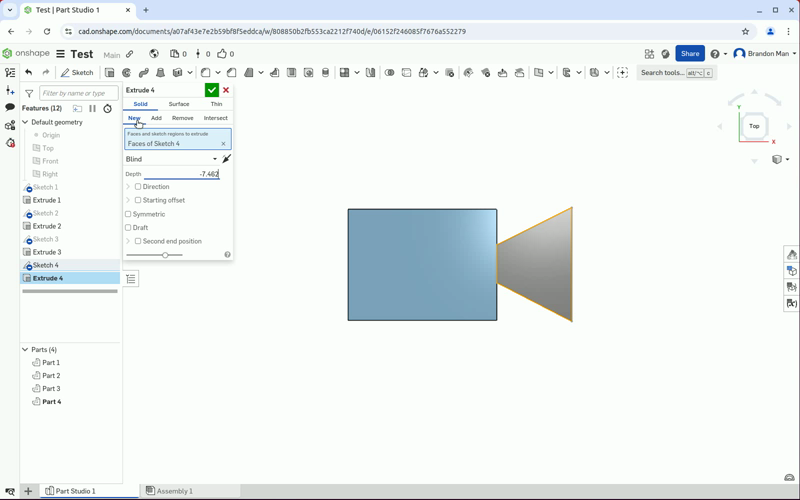
key(enter)
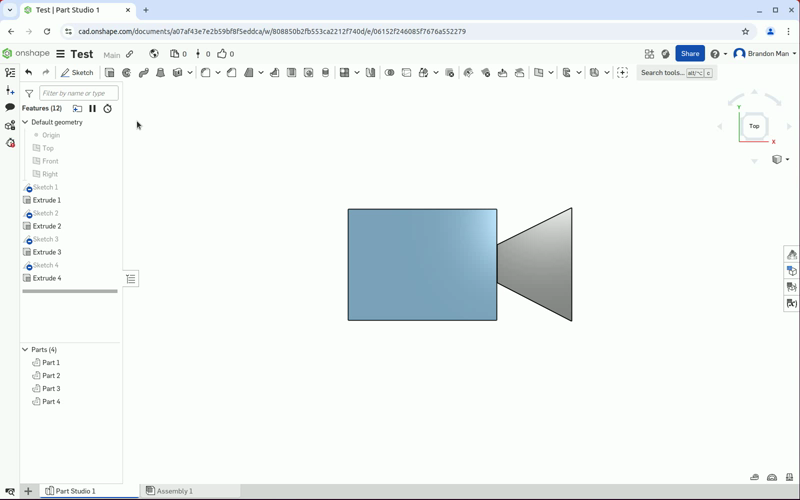
key(shift+h)
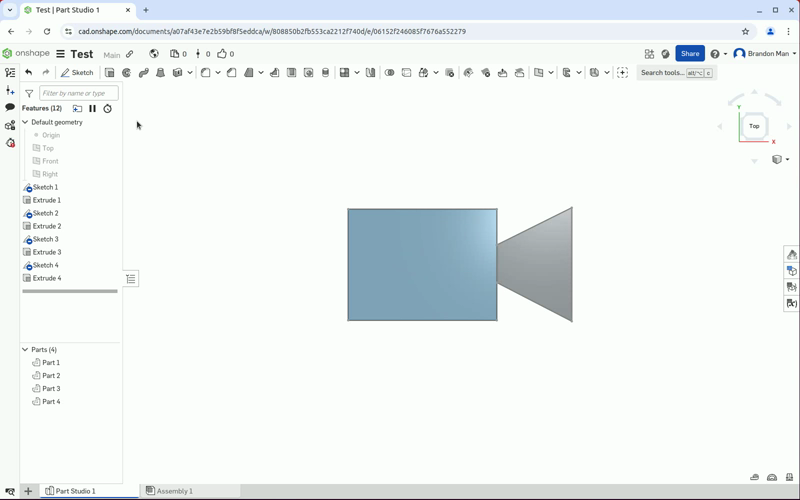
key(shift+h)
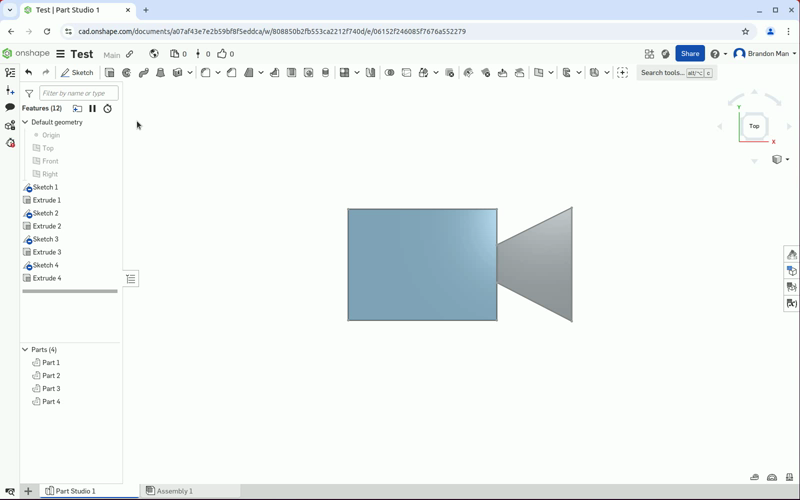
key(shift+7)
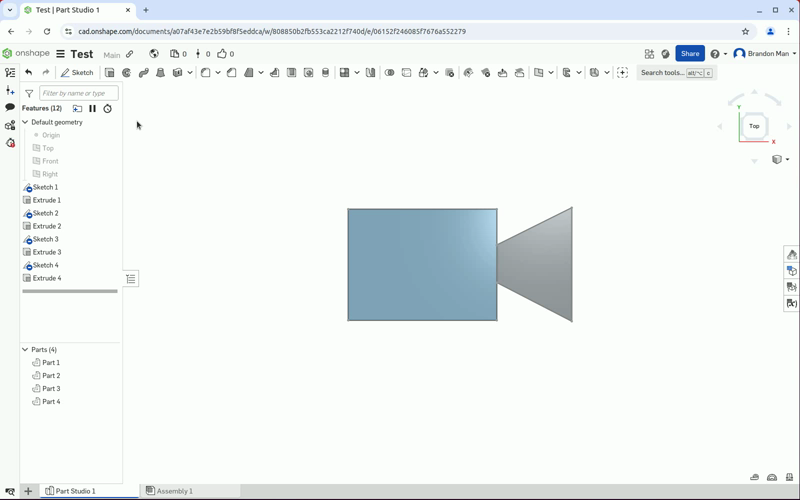
key(up, 3)
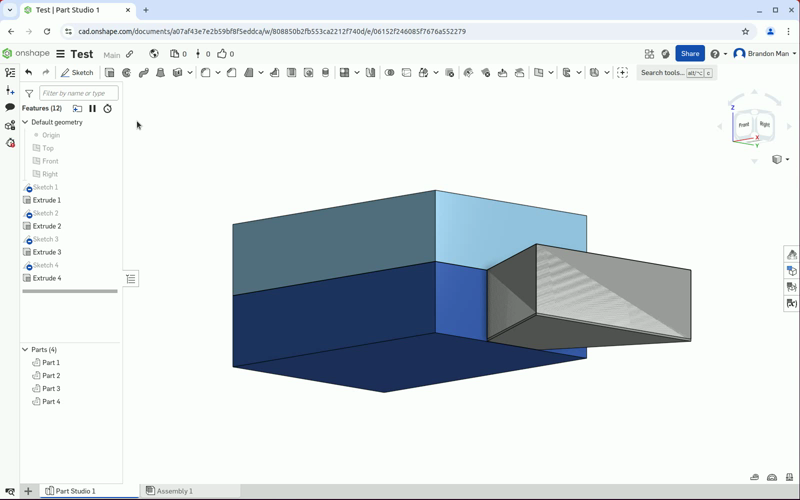
key(left, 3)
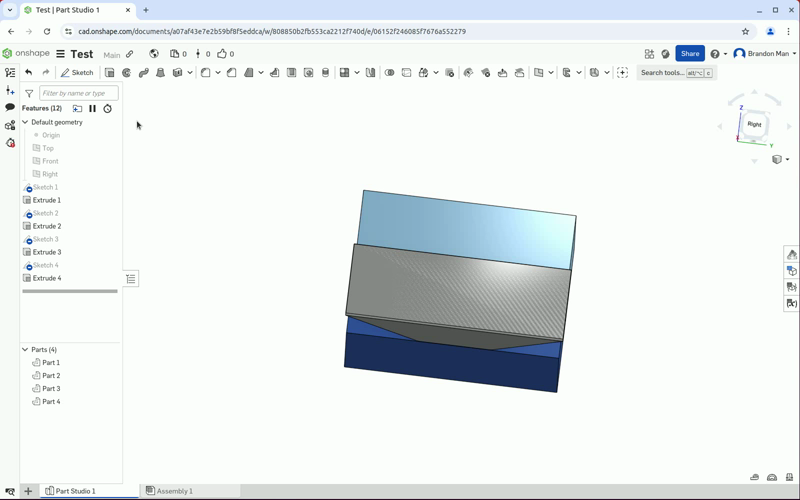
key(right, 3)
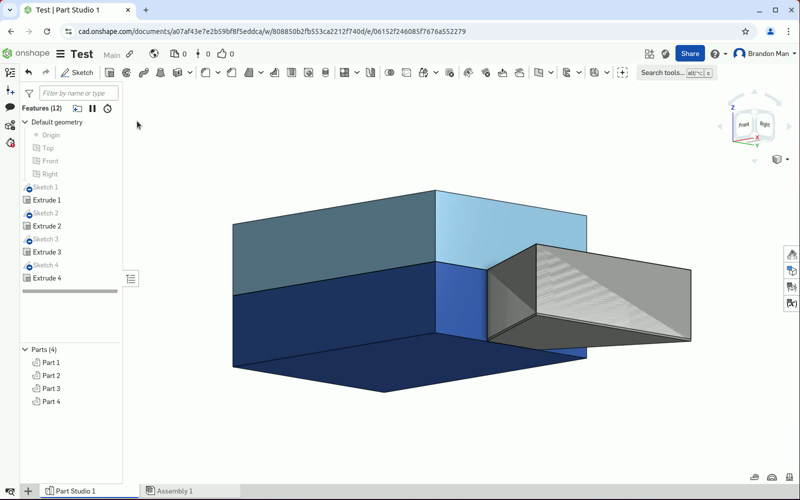
key(down, 3)
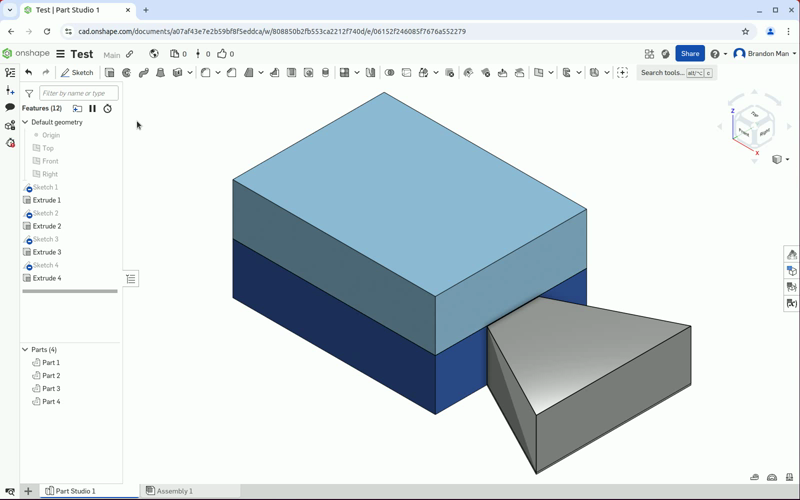
mouse_move(73, 189)
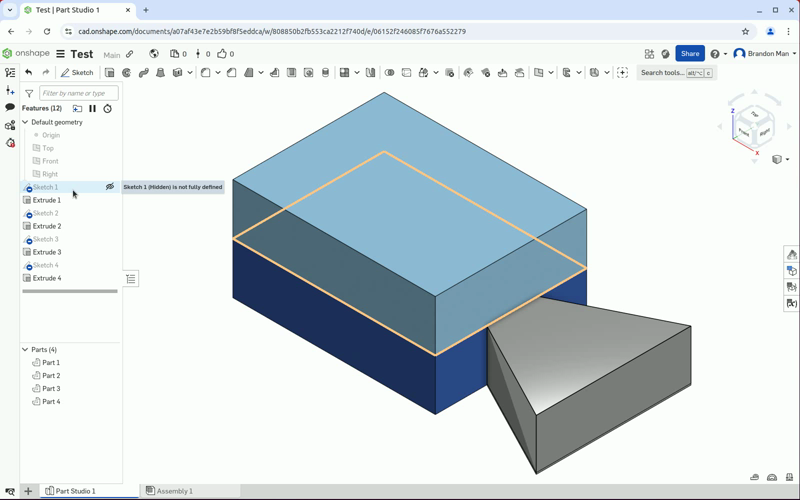
click(73, 189)